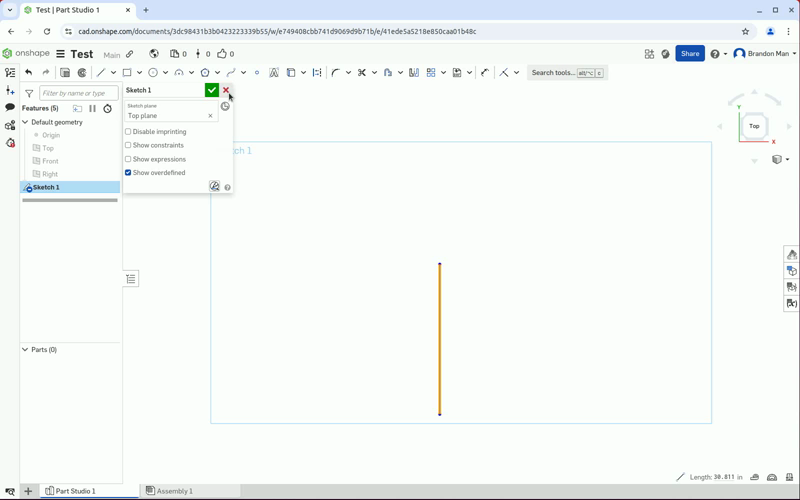
key(shift+h)
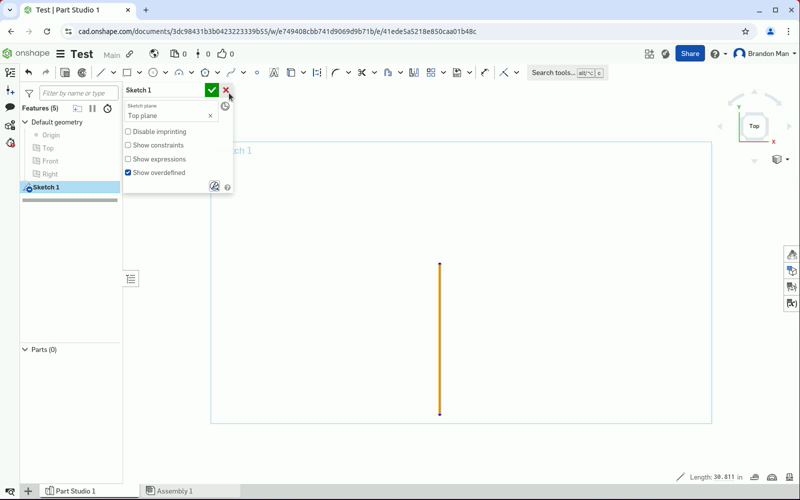
mouse_move(73, 352)
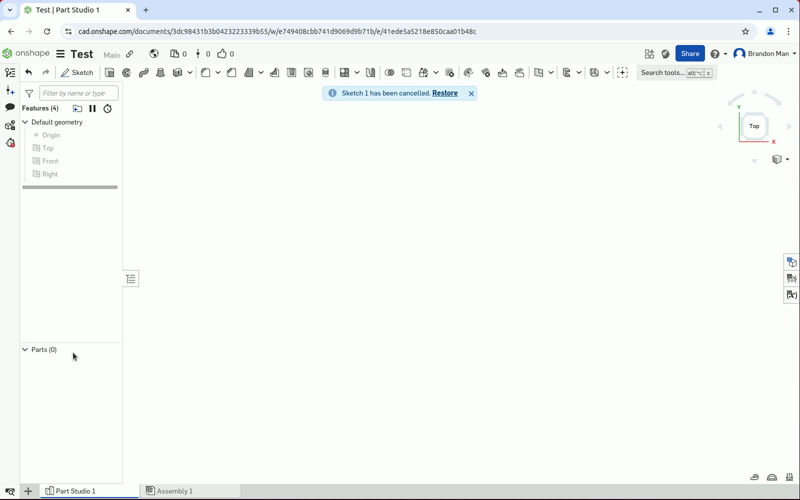
key(y)
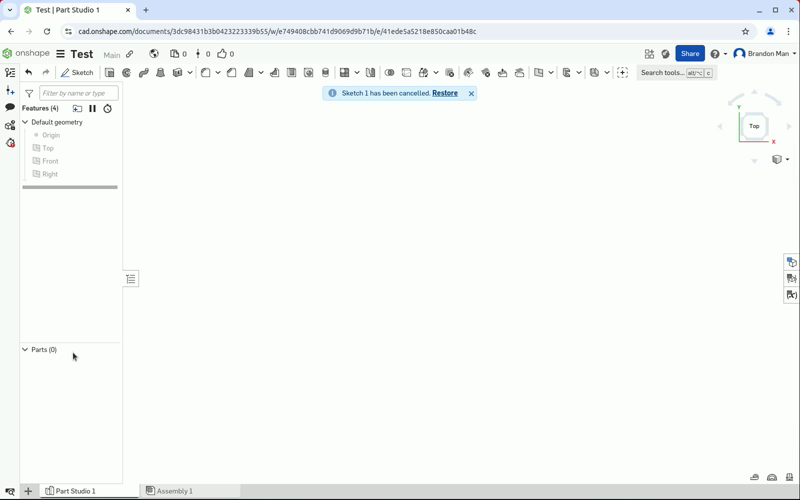
key(shift+p)
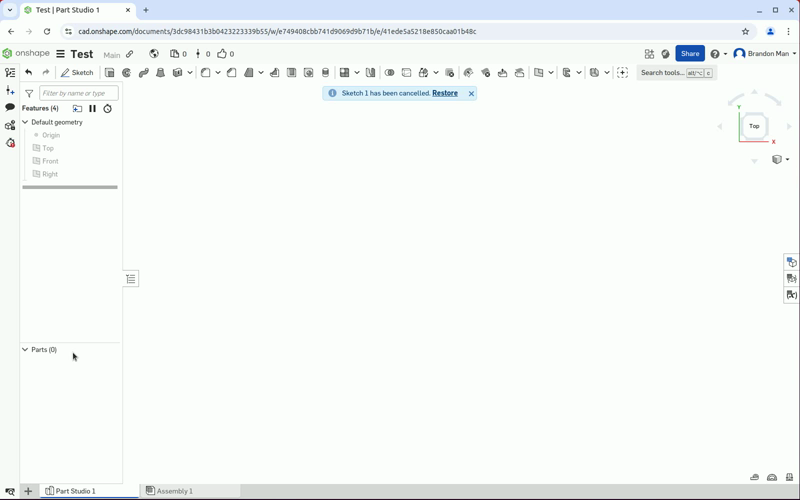
key(space)
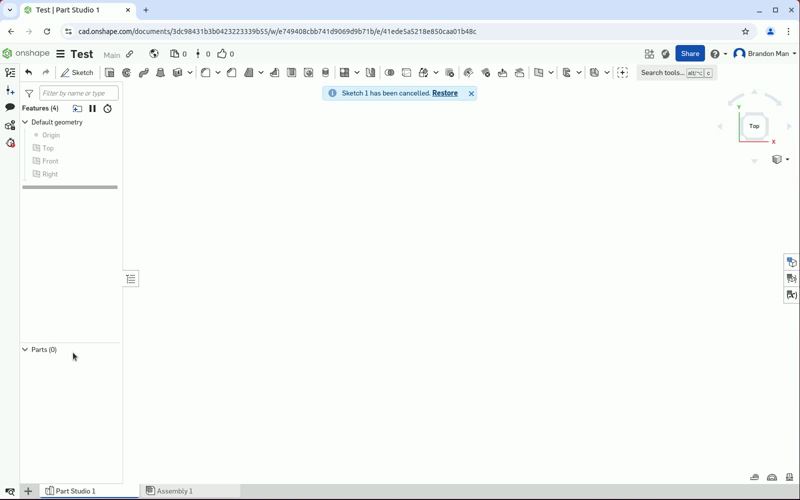
key_down(shift)
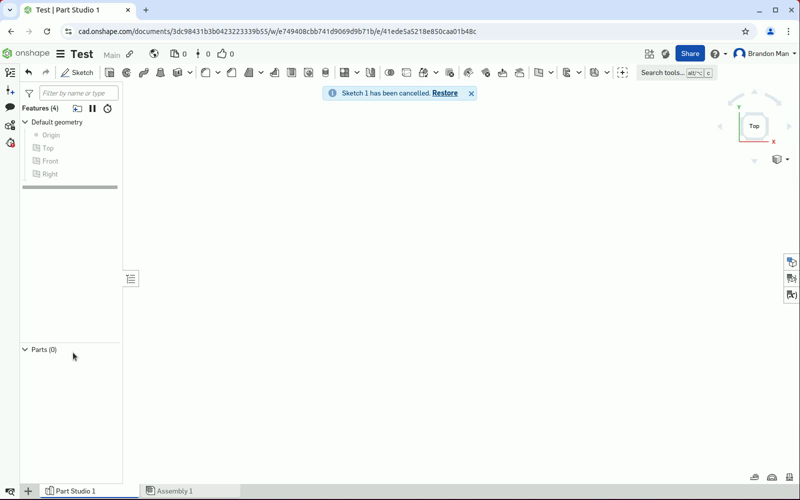
key(up)
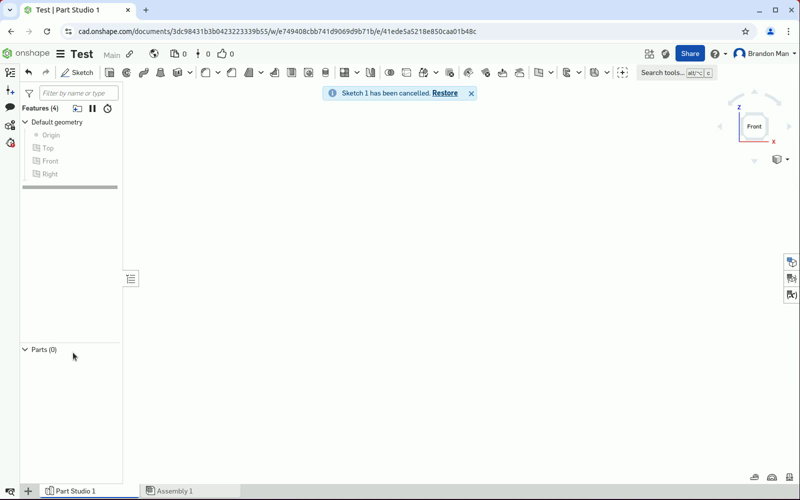
key_up(shift)
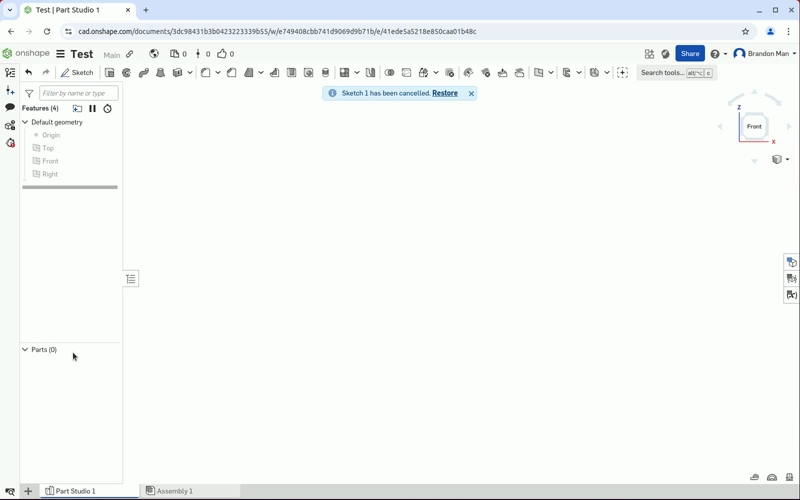
mouse_move(73, 352)
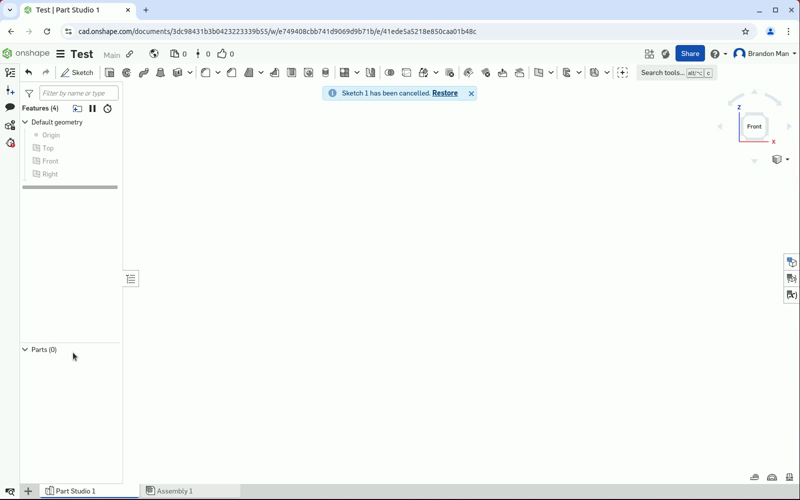
key(shift+y)
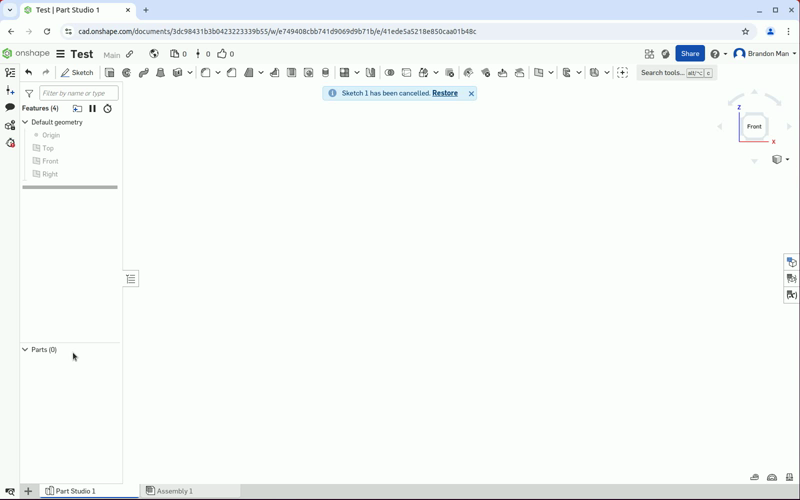
key(shift+s)
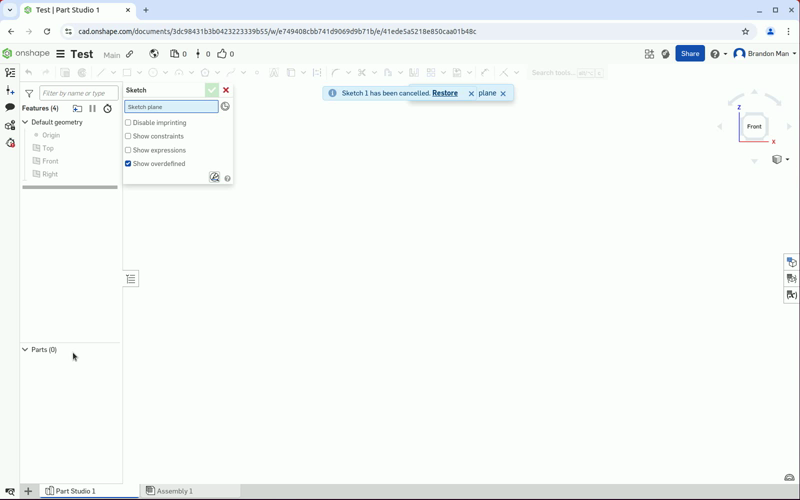
mouse_move(73, 163)
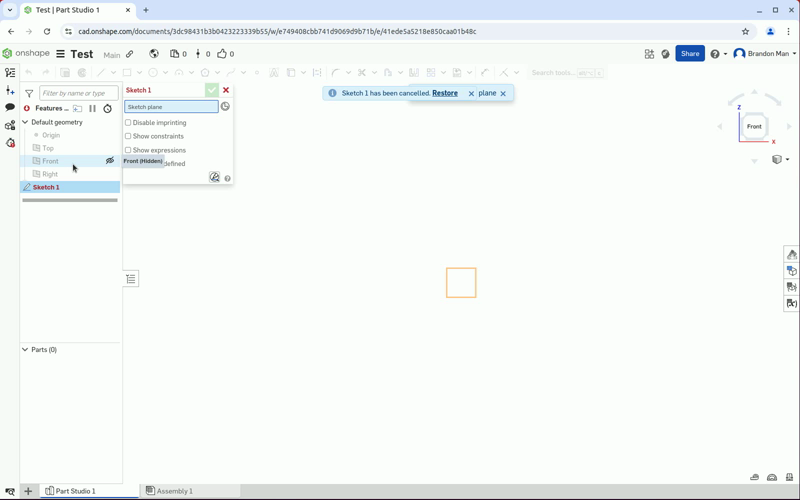
click(73, 163)
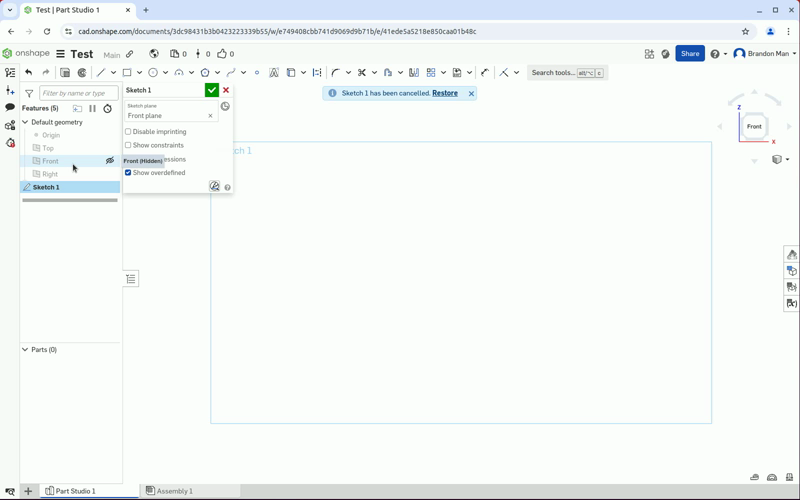
mouse_move(73, 352)
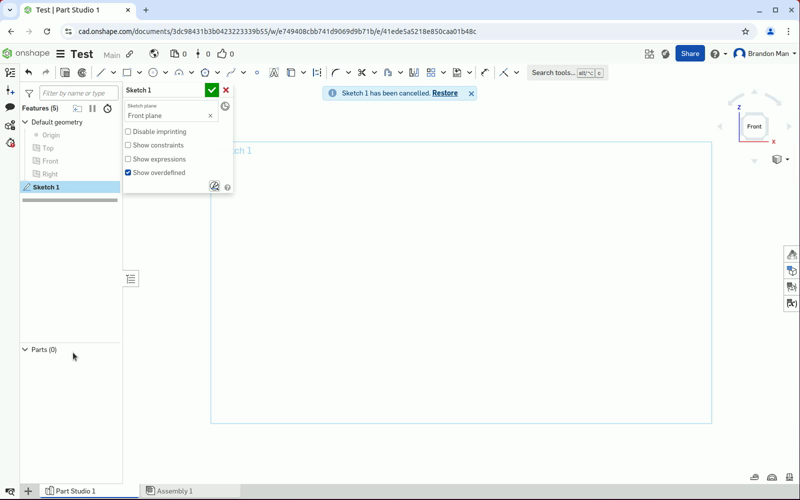
key(y)
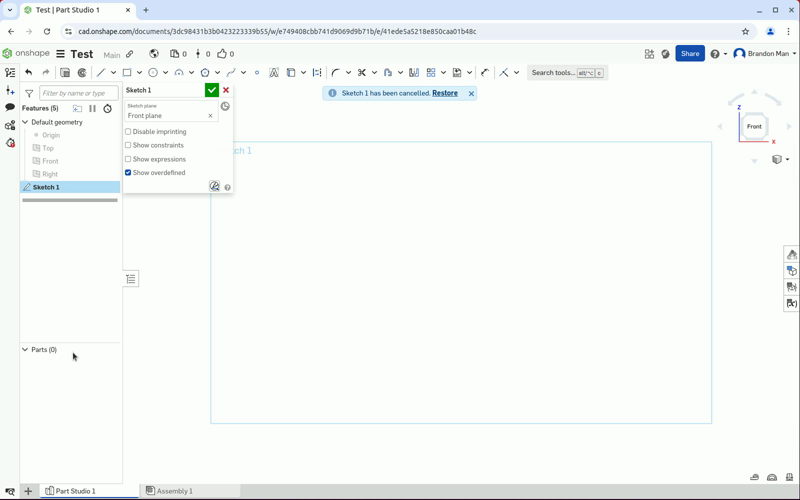
key(l)
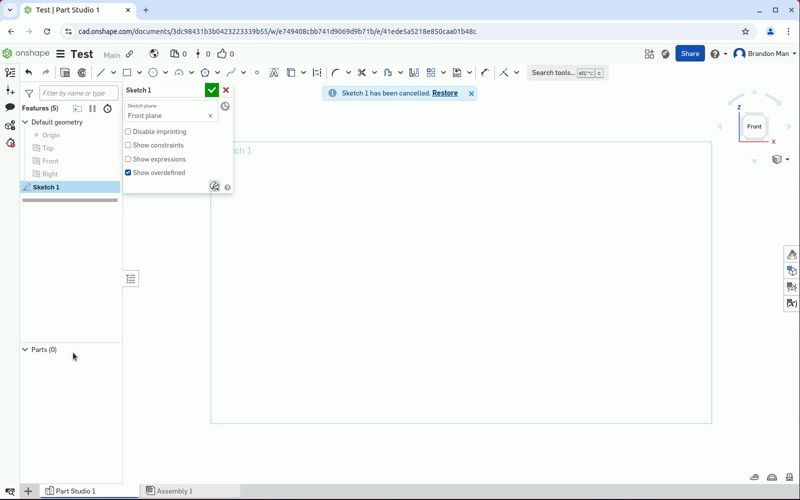
key_down(shift)
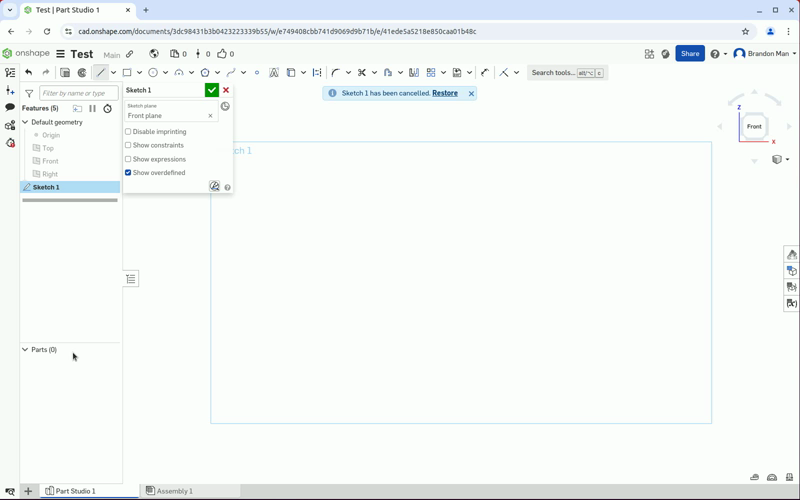
mouse_move(457, 281)
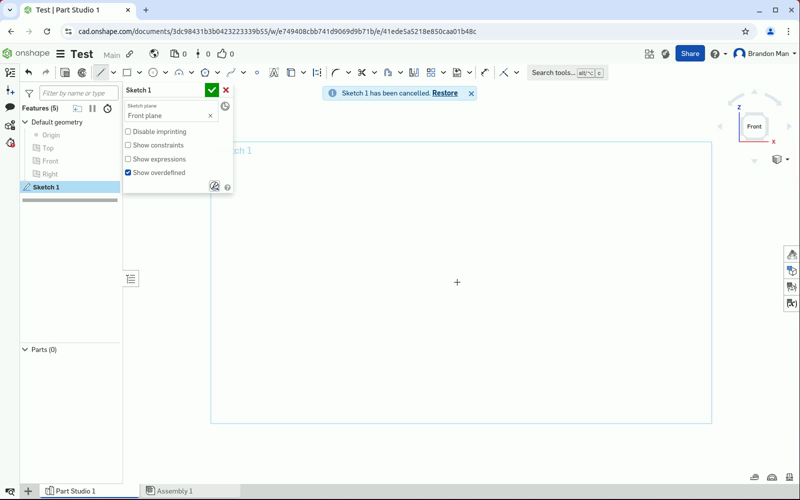
click(457, 281)
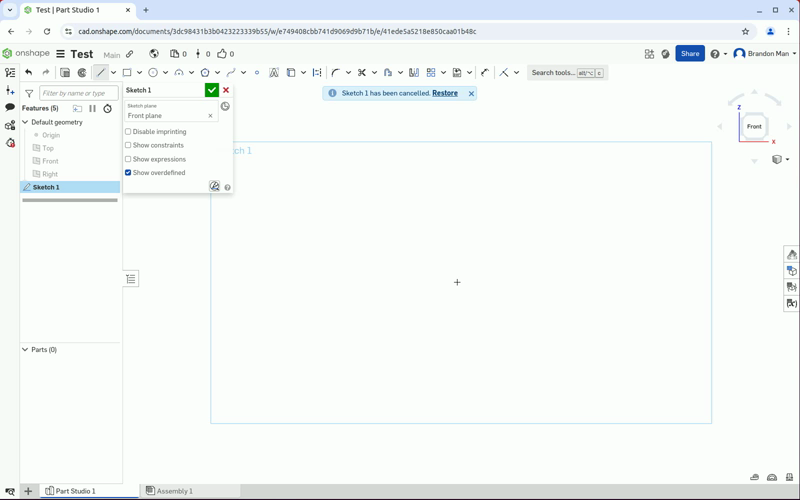
key_up(shift)
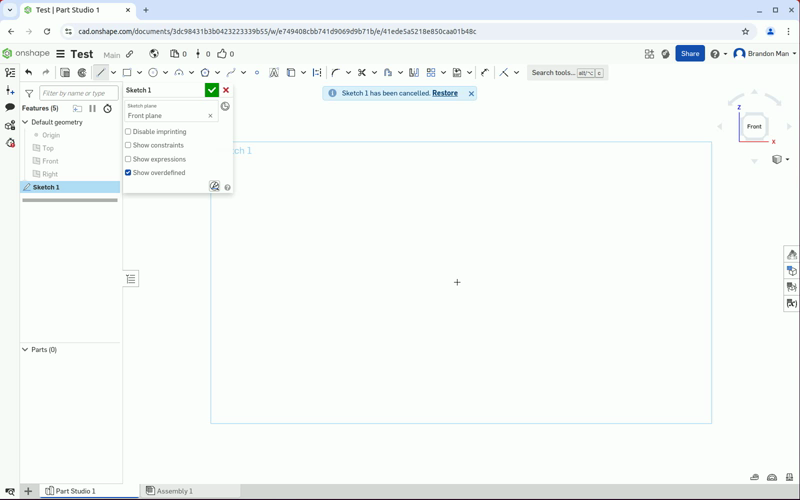
key_down(shift)
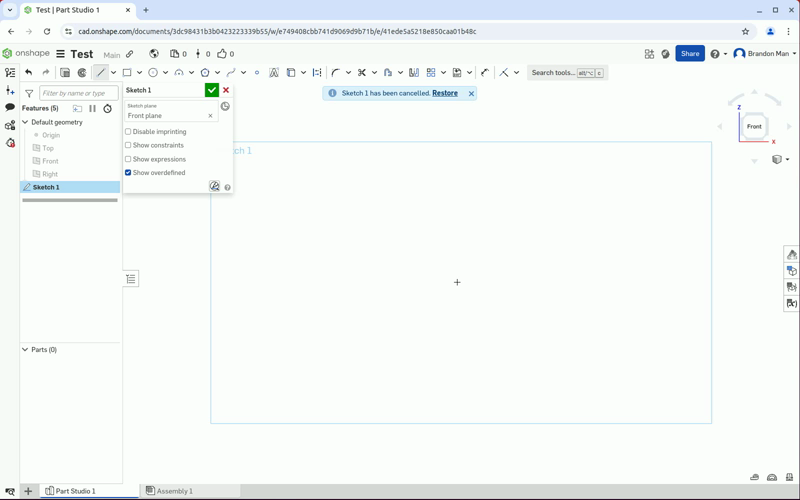
mouse_move(487, 281)
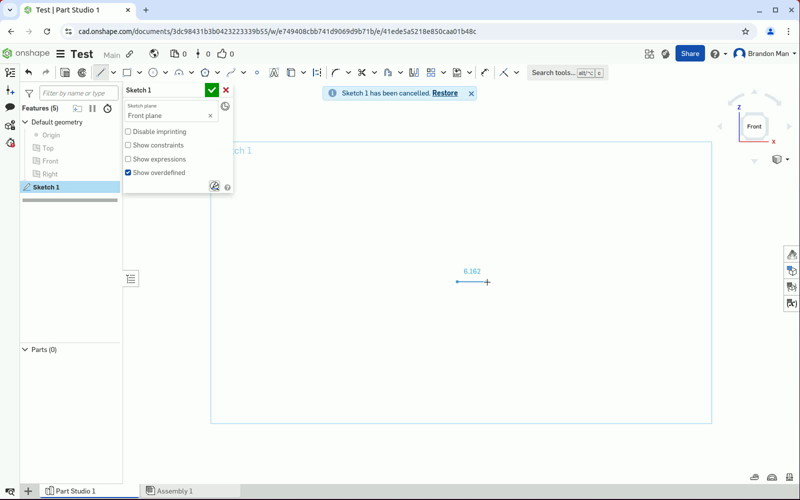
mouse_move(460, 282)
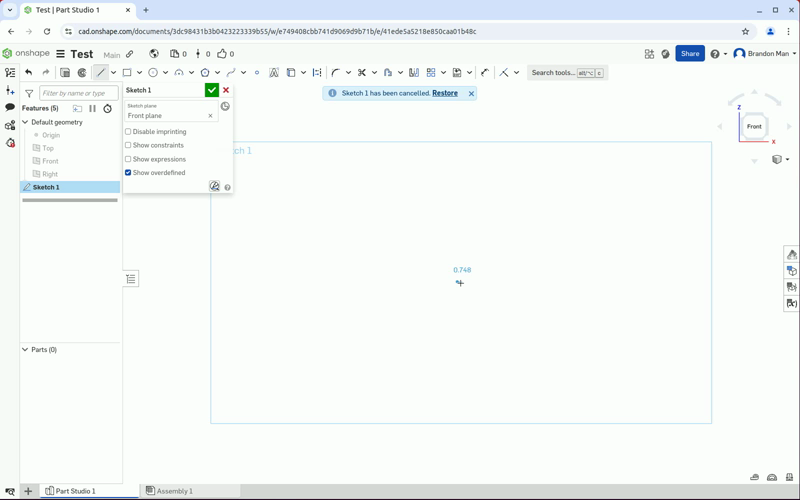
scroll(6)
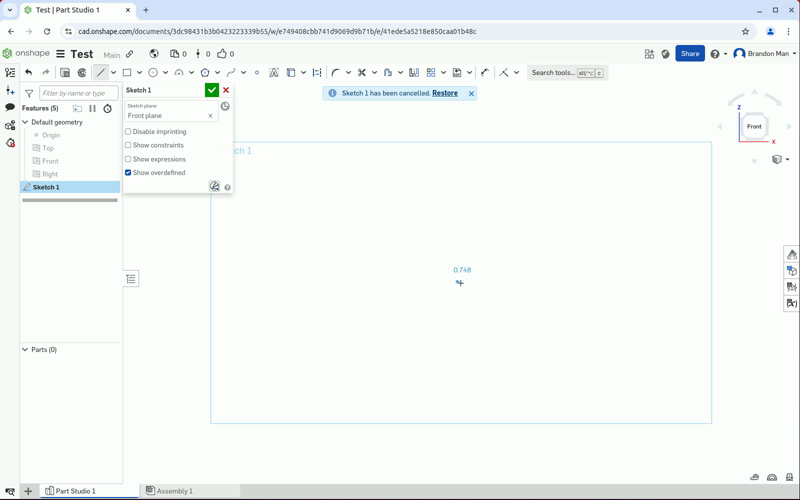
scroll(6)
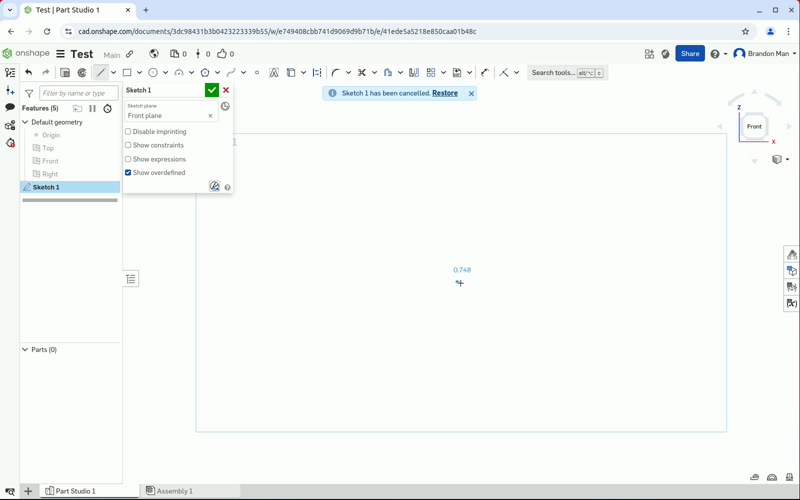
scroll(6)
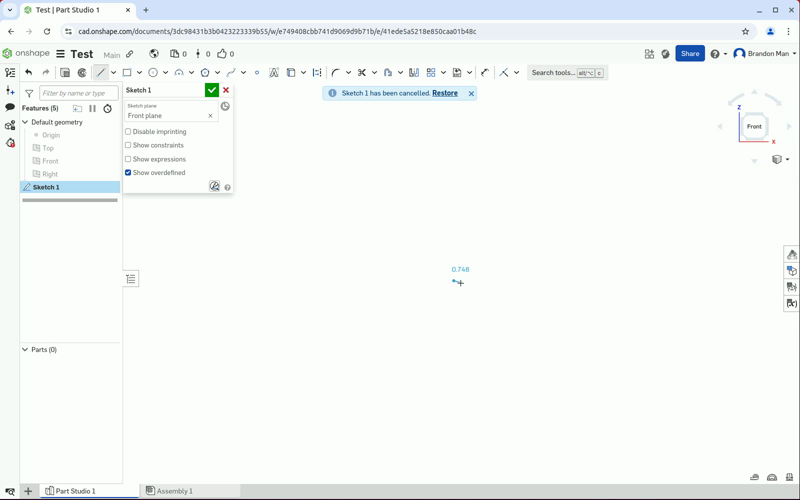
scroll(6)
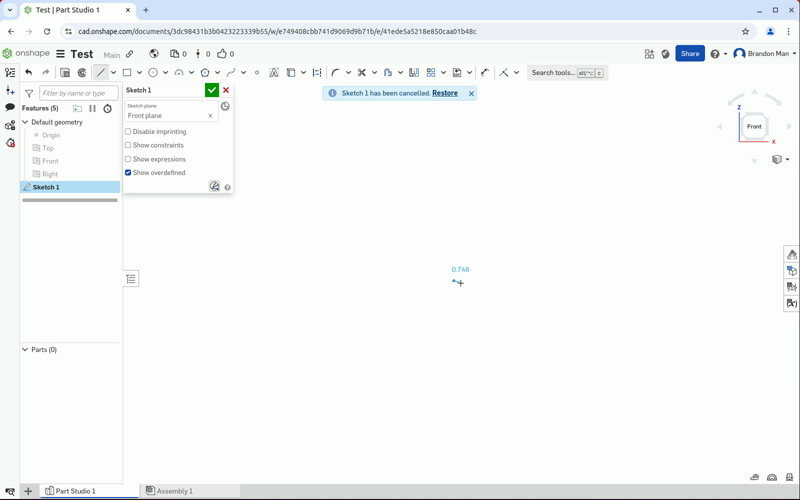
scroll(6)
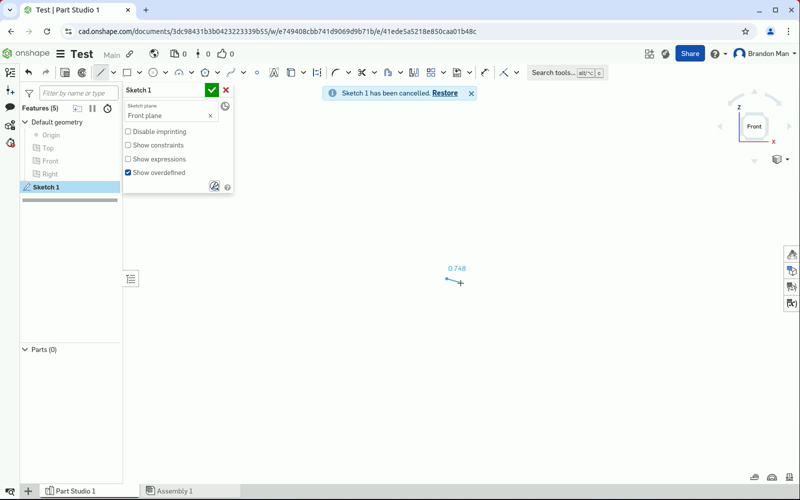
scroll(6)
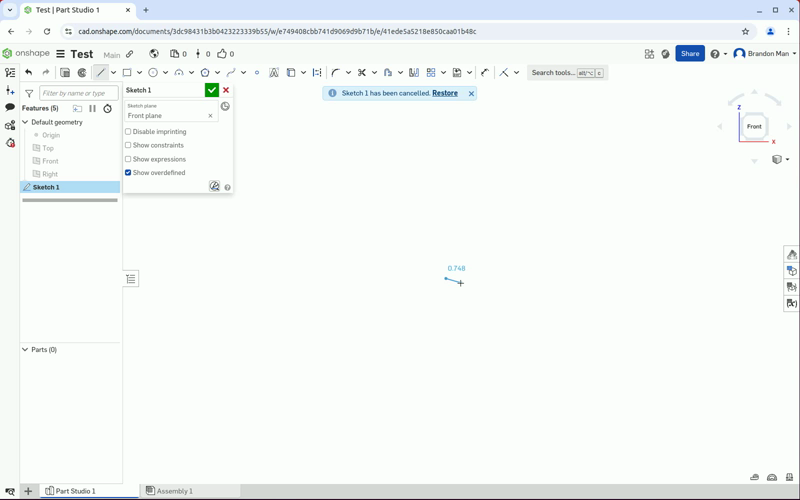
scroll(6)
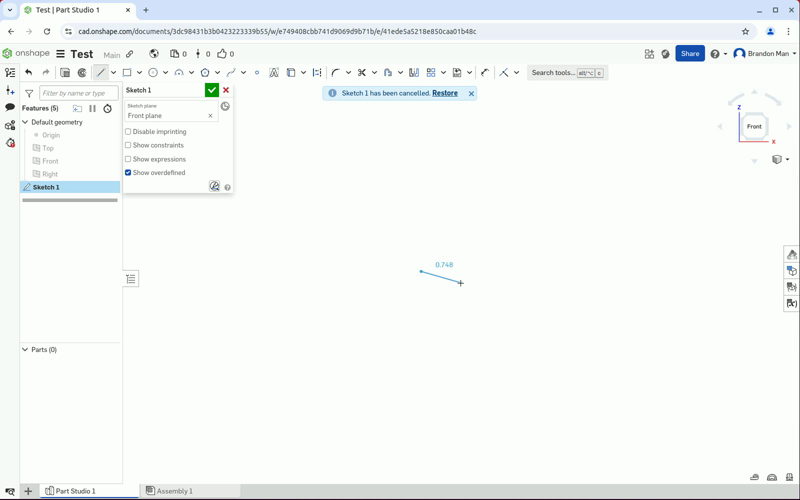
click(460, 282)
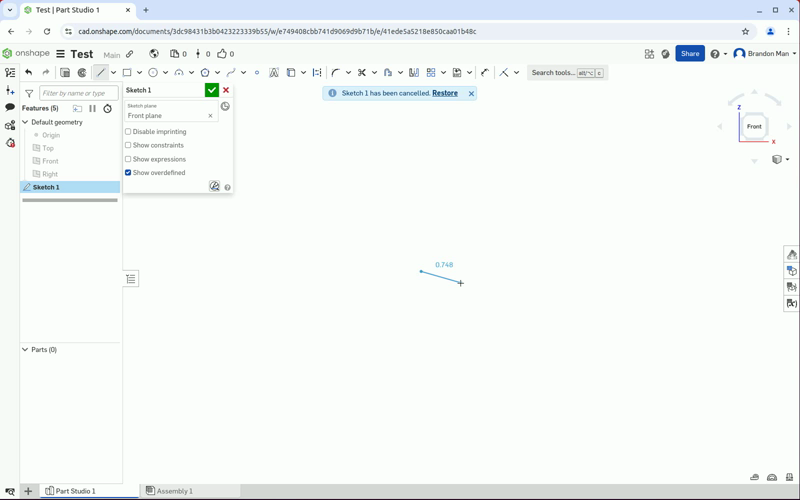
scroll(-6)
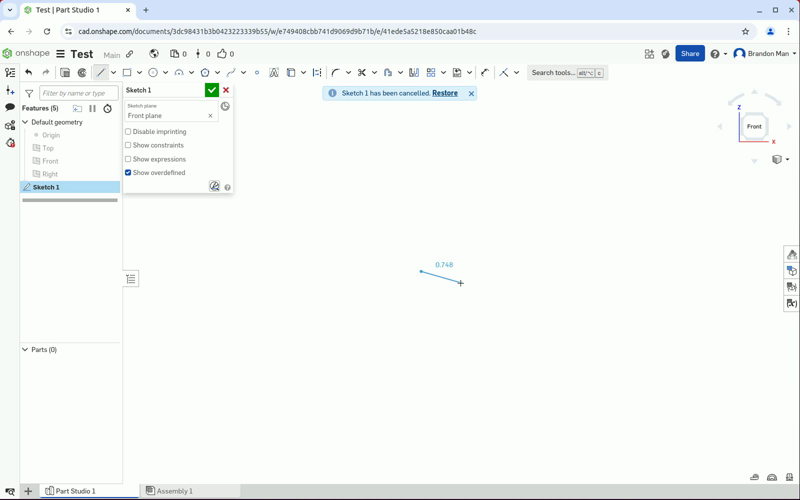
scroll(-6)
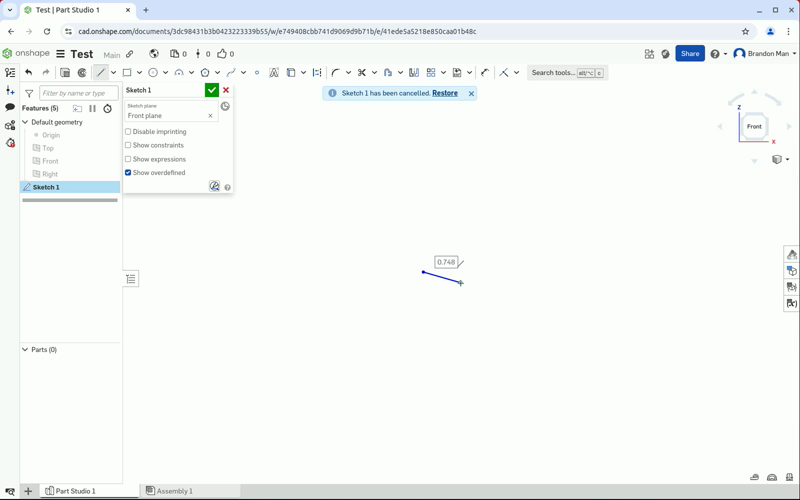
scroll(-6)
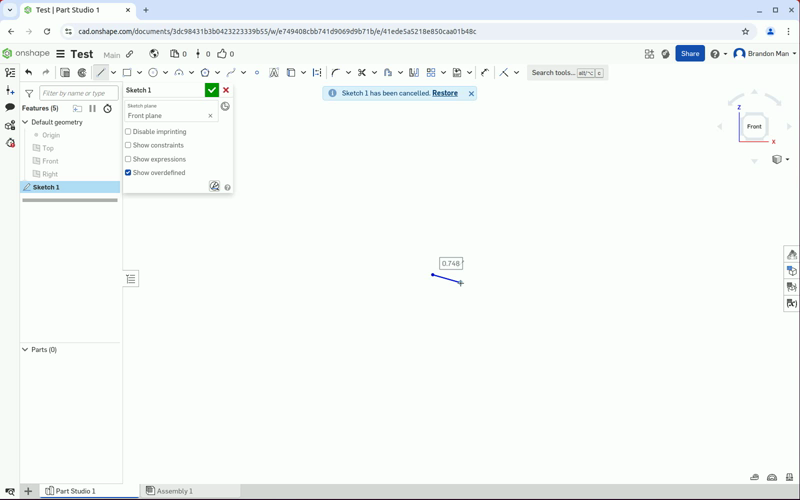
scroll(-6)
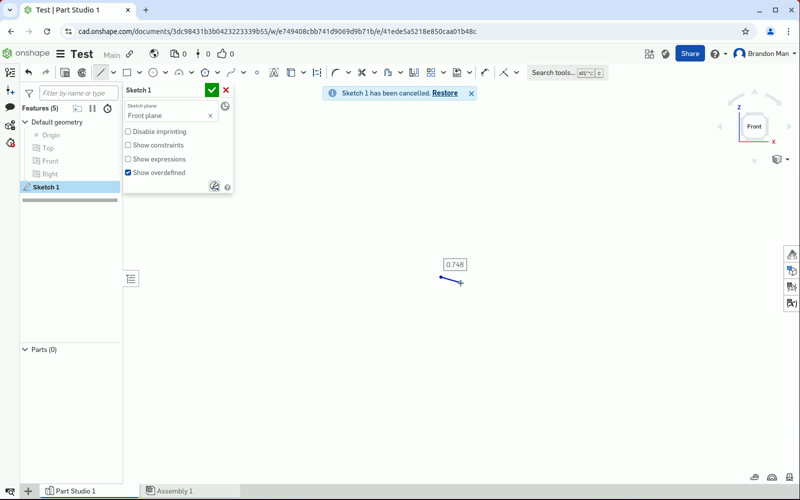
scroll(-6)
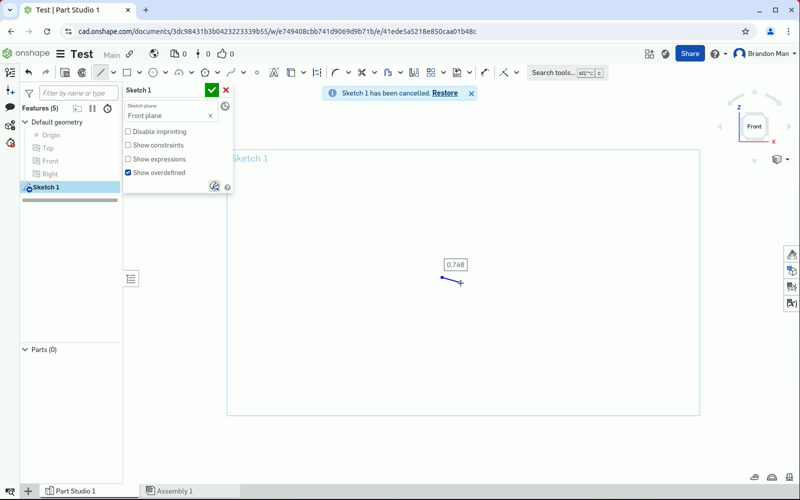
scroll(-6)
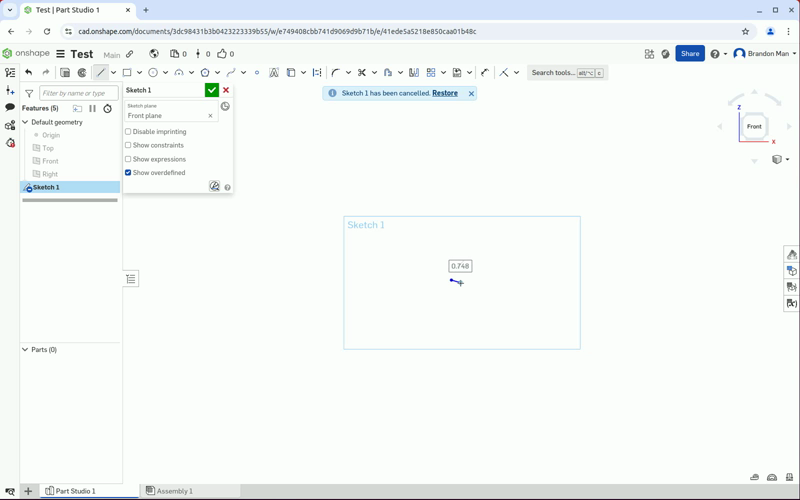
scroll(-6)
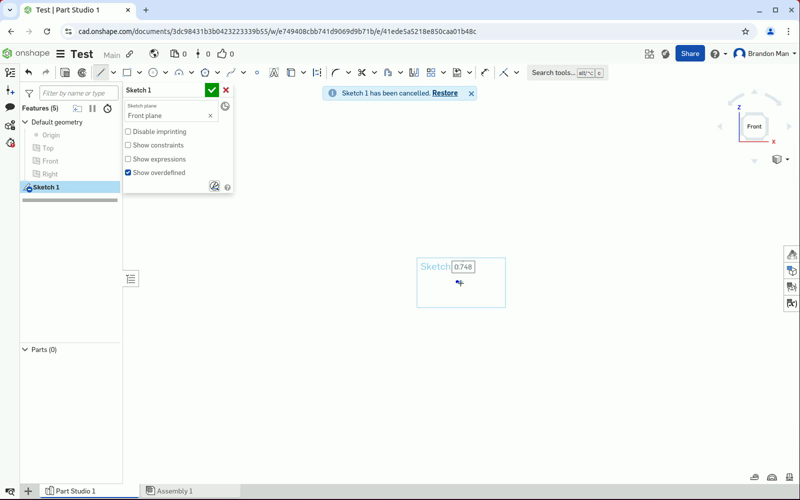
key_up(shift)
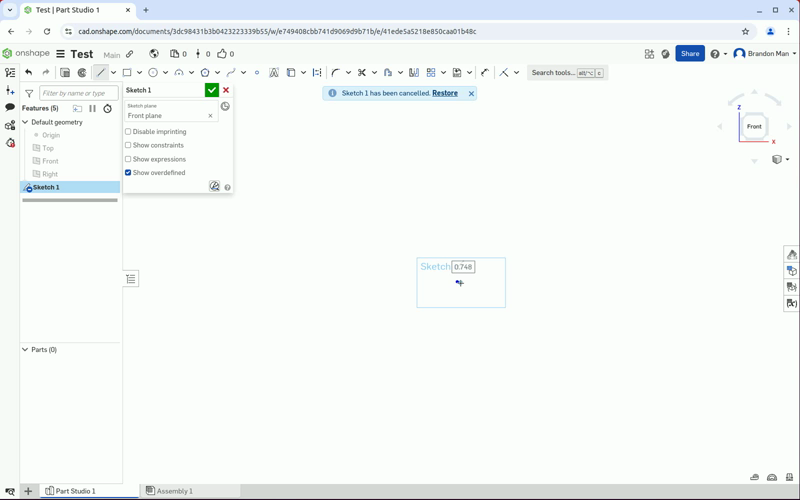
key_down(shift)
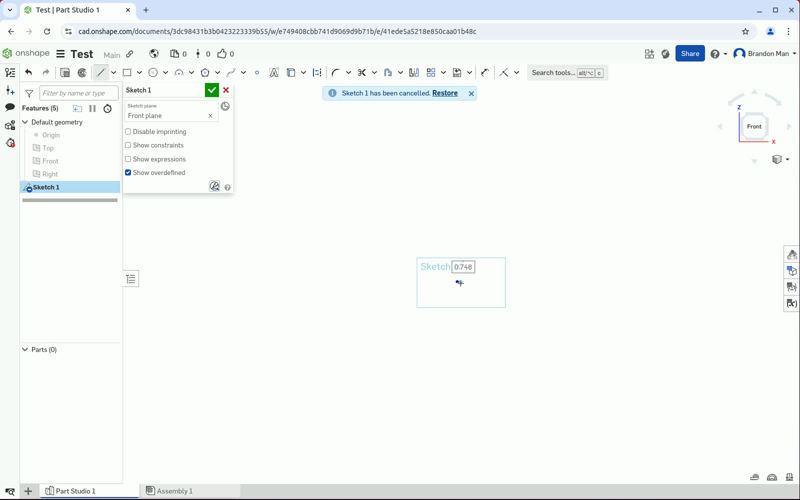
mouse_move(490, 282)
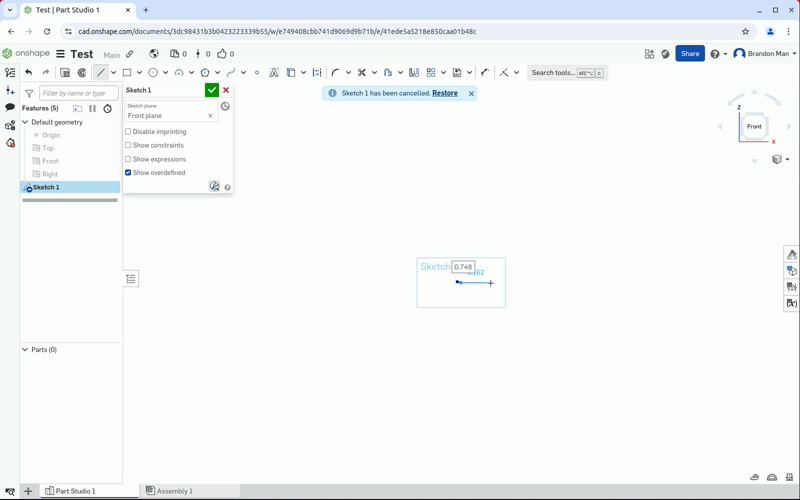
mouse_move(464, 282)
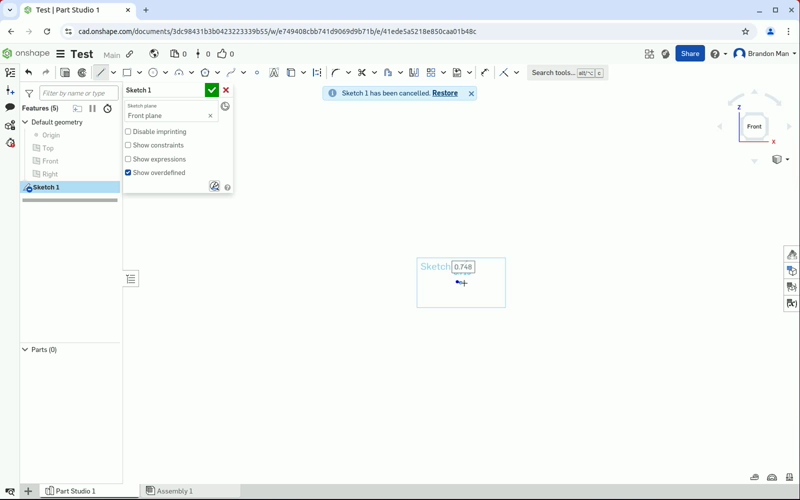
scroll(6)
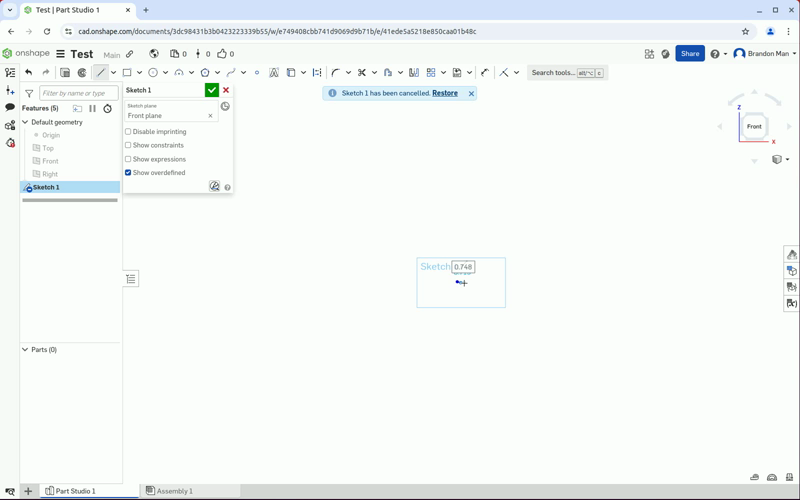
scroll(6)
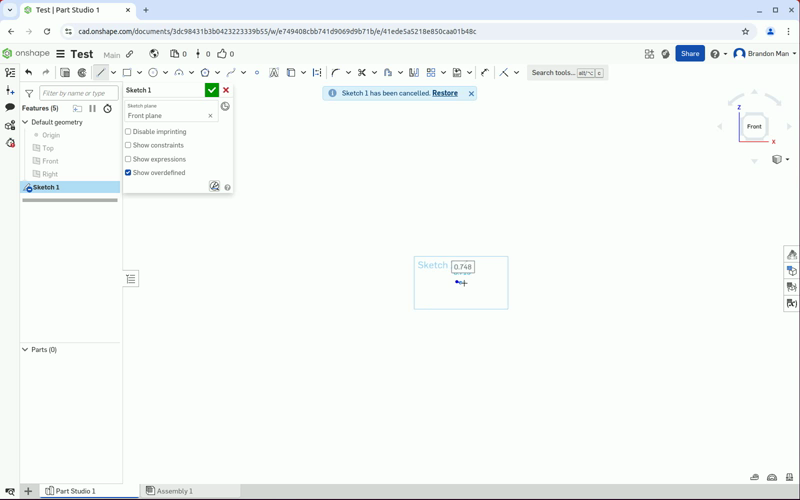
scroll(6)
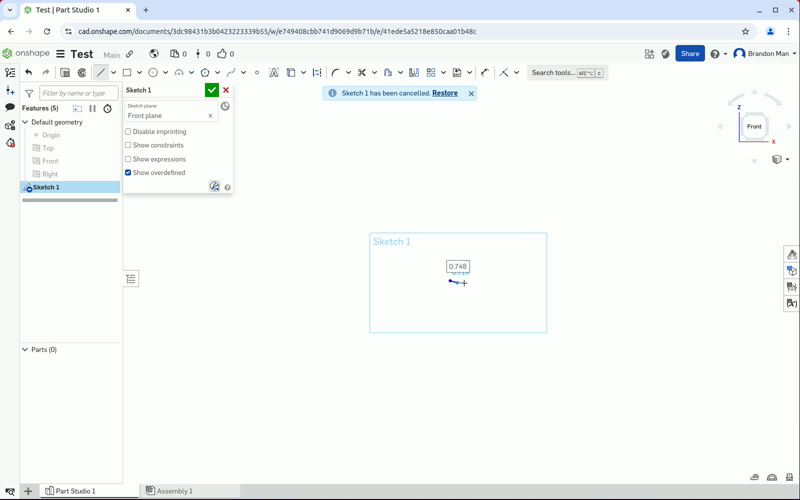
scroll(6)
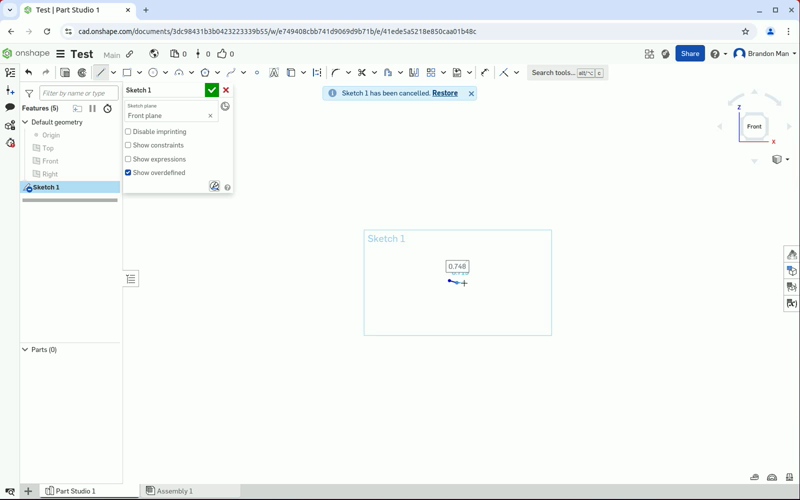
scroll(6)
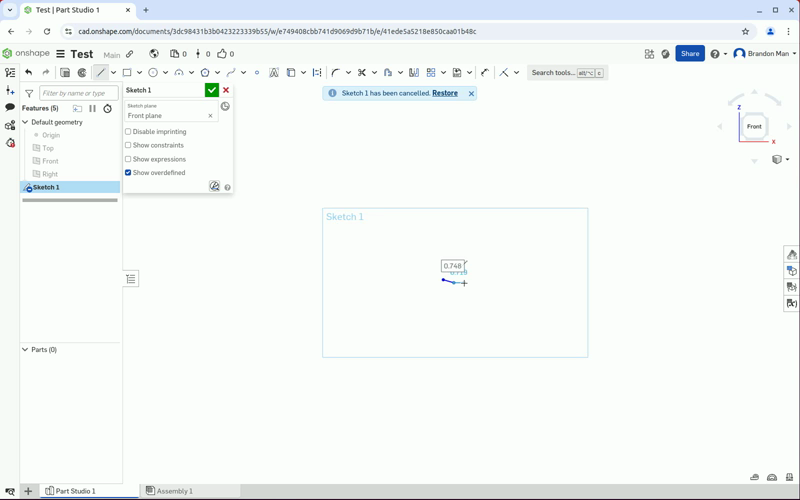
scroll(6)
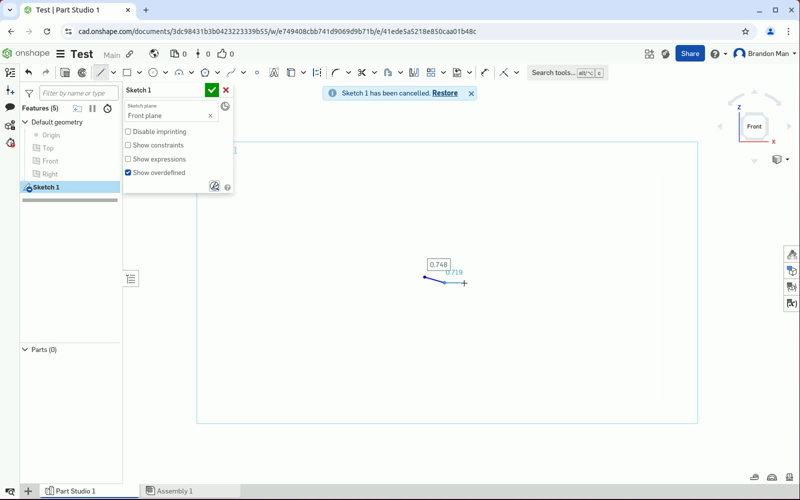
scroll(6)
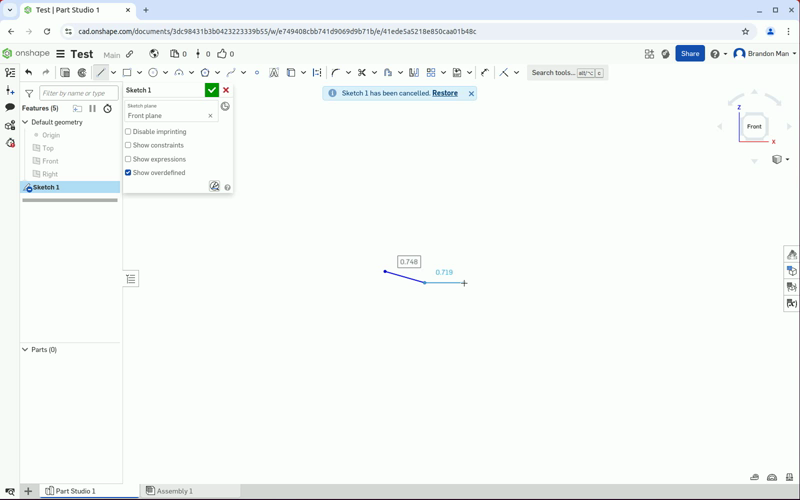
click(464, 282)
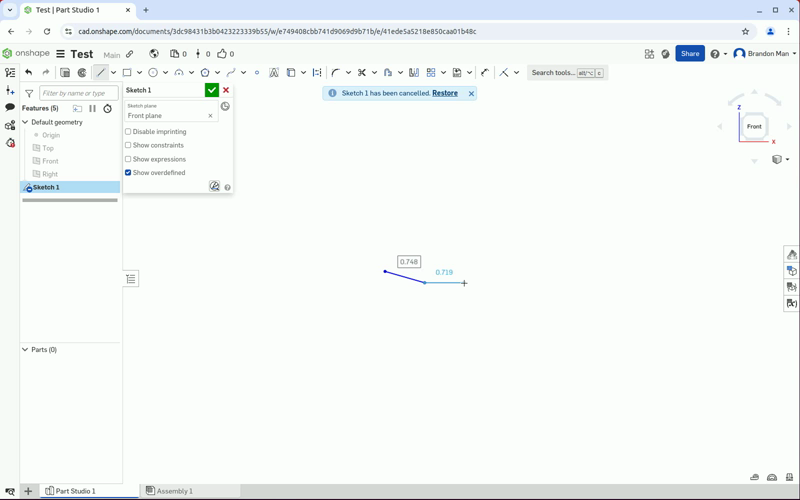
scroll(-6)
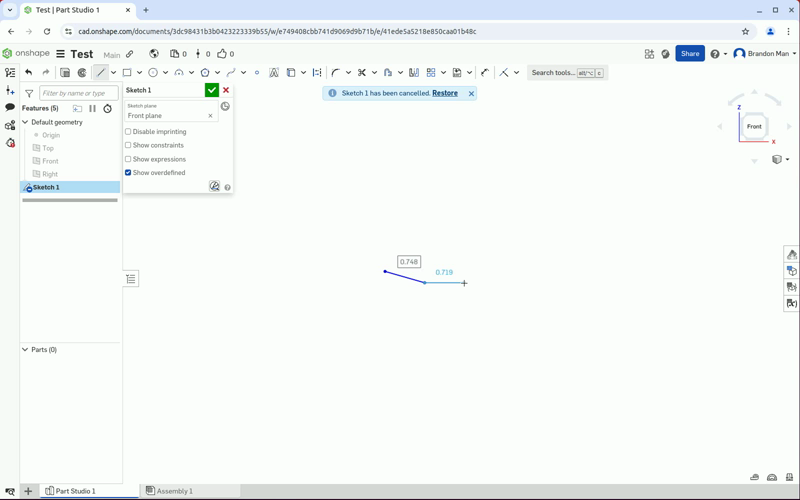
scroll(-6)
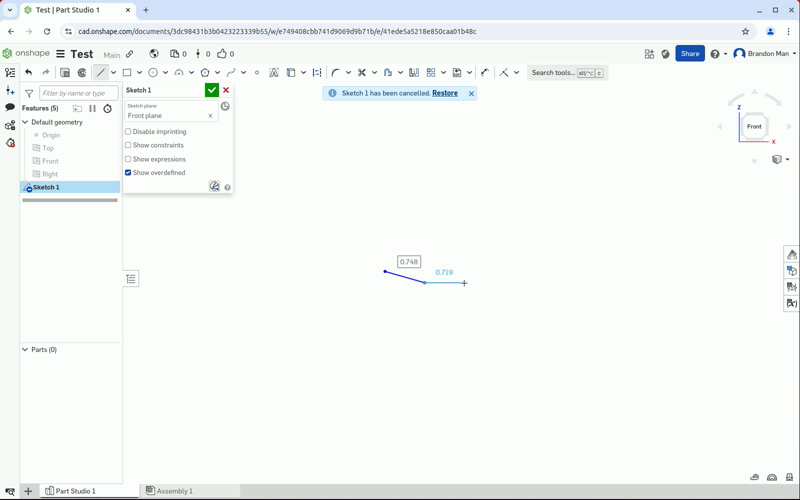
scroll(-6)
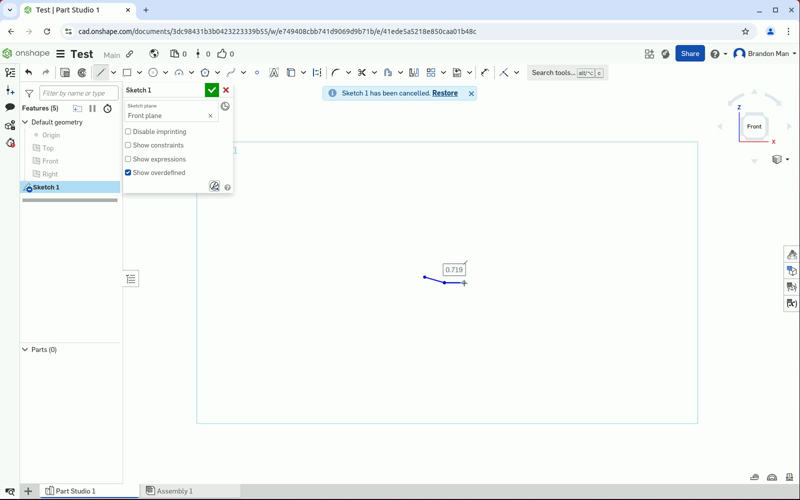
scroll(-6)
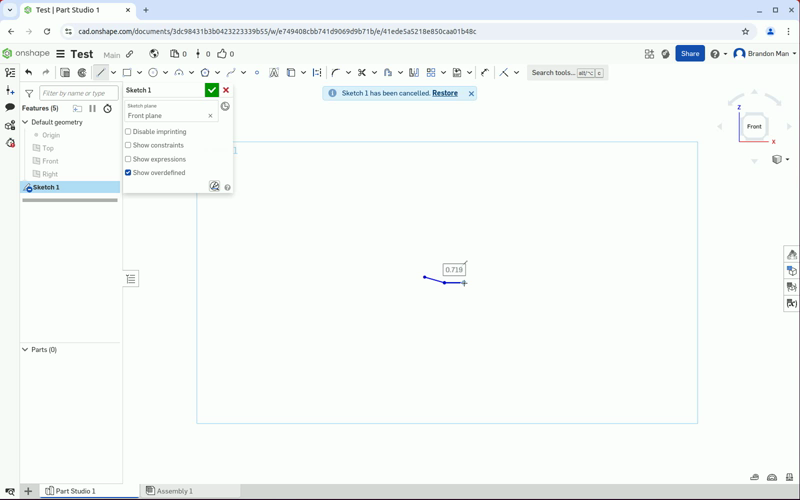
scroll(-6)
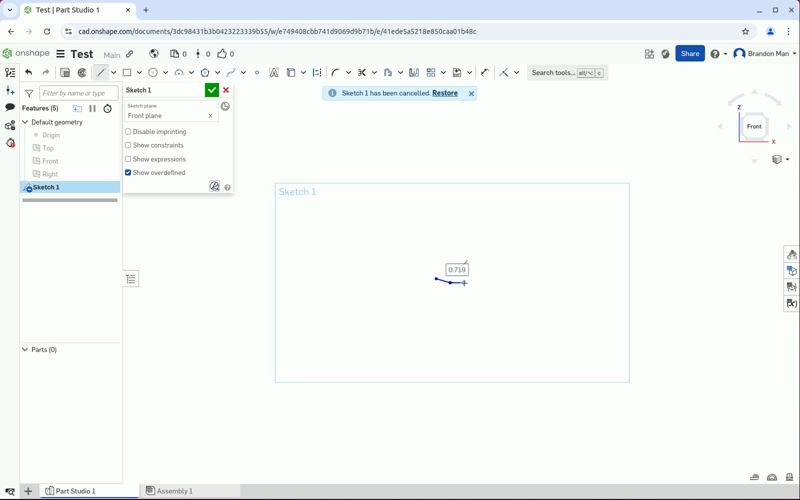
scroll(-6)
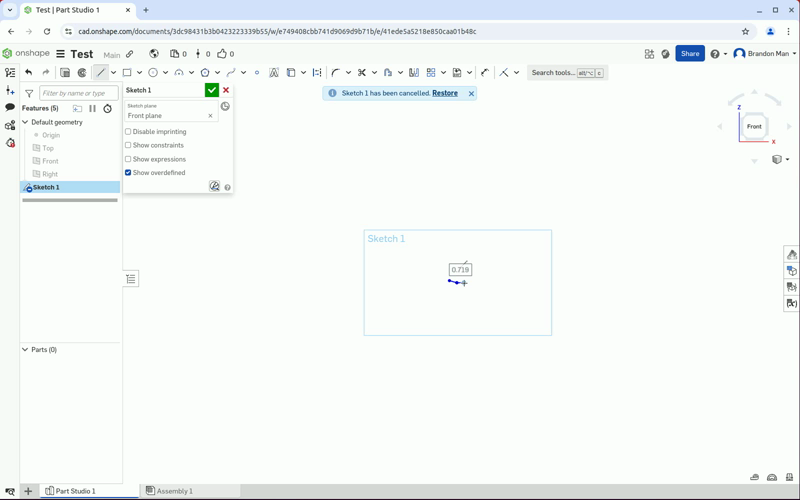
scroll(-6)
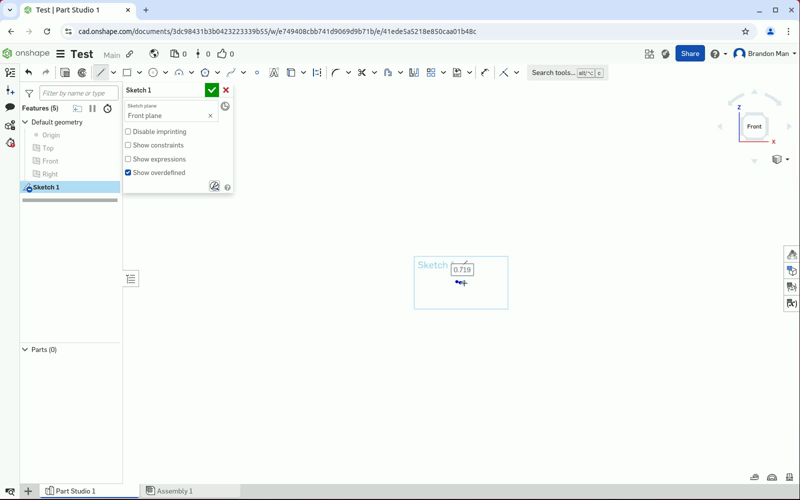
key_up(shift)
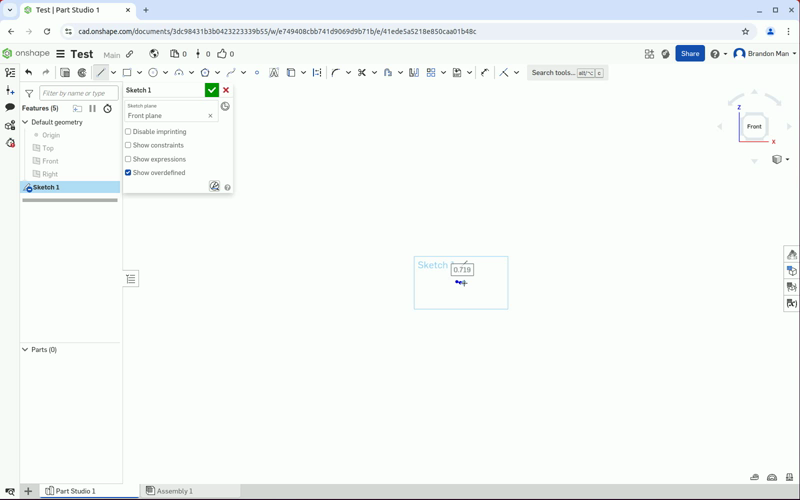
key_down(shift)
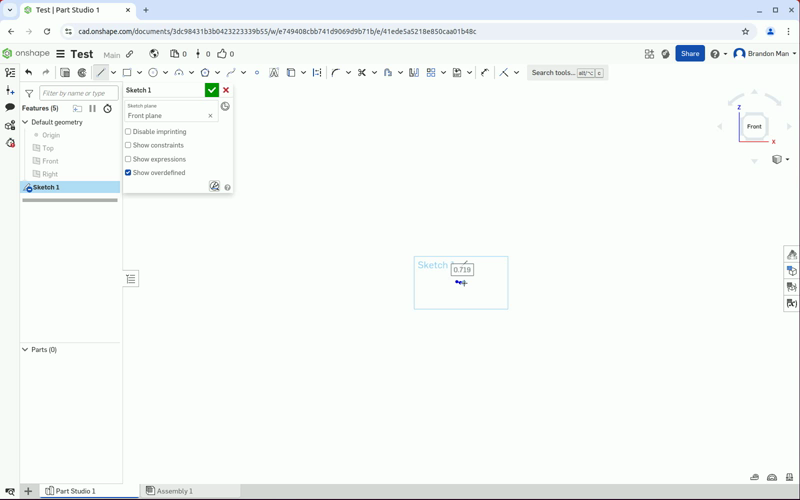
mouse_move(490, 171)
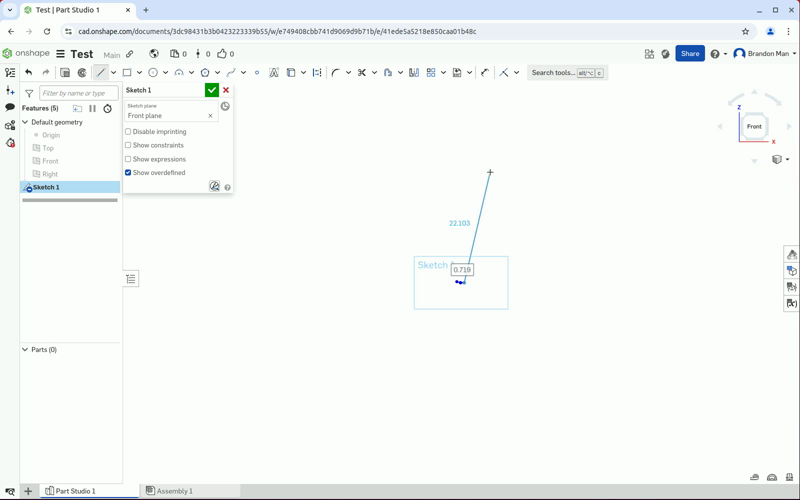
click(490, 171)
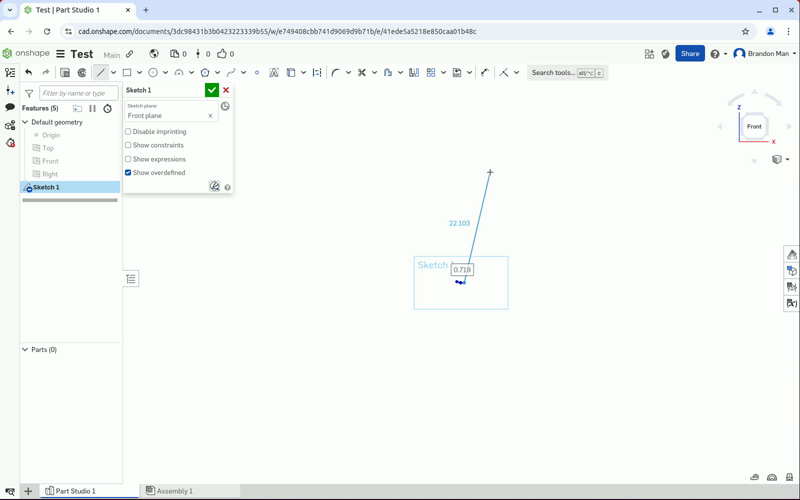
key_up(shift)
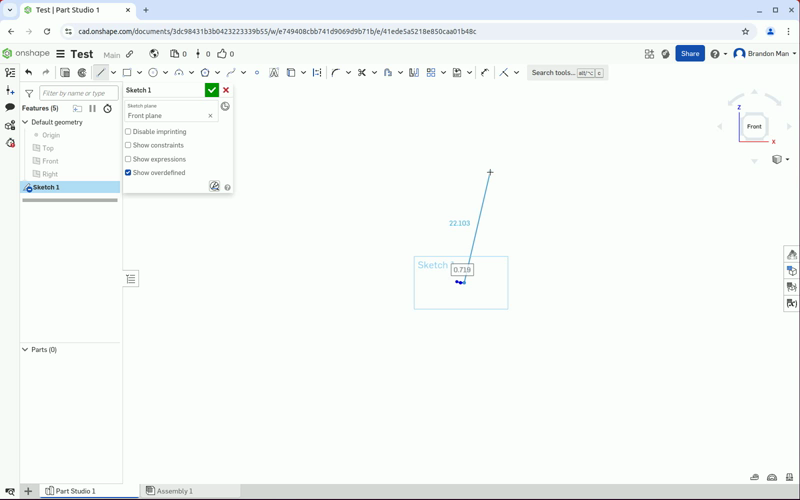
key_down(shift)
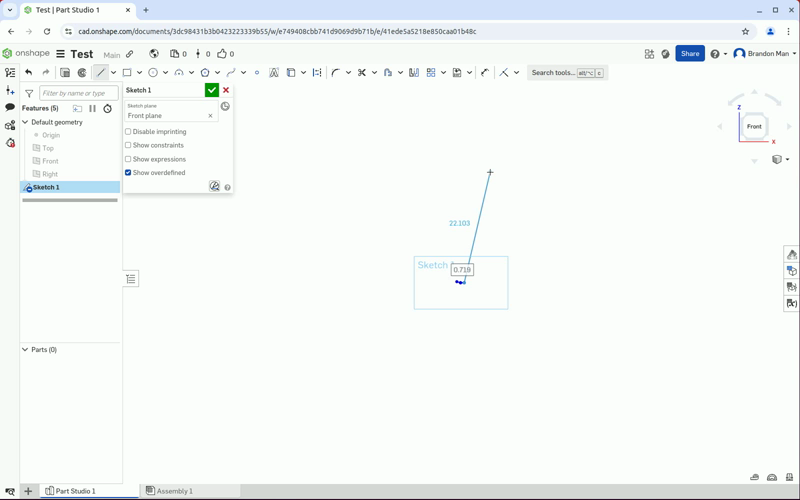
mouse_move(520, 171)
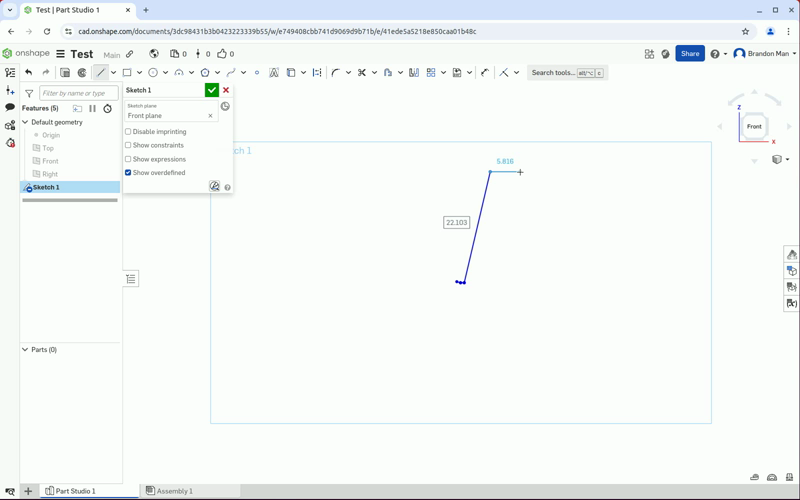
mouse_move(486, 171)
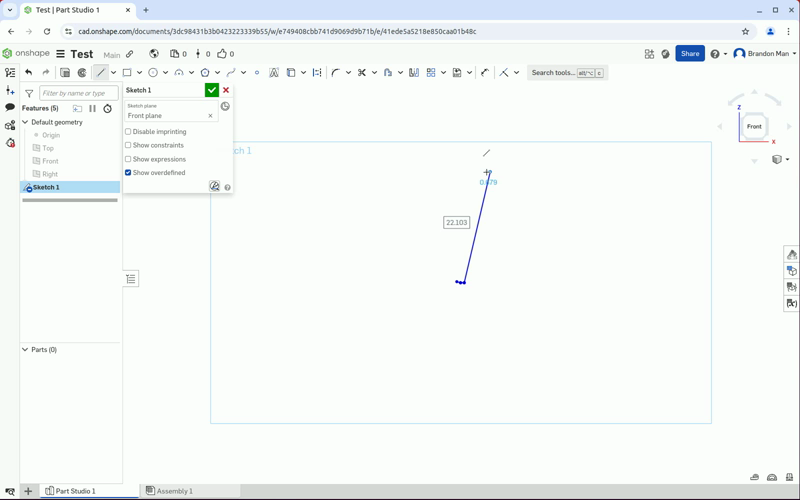
scroll(6)
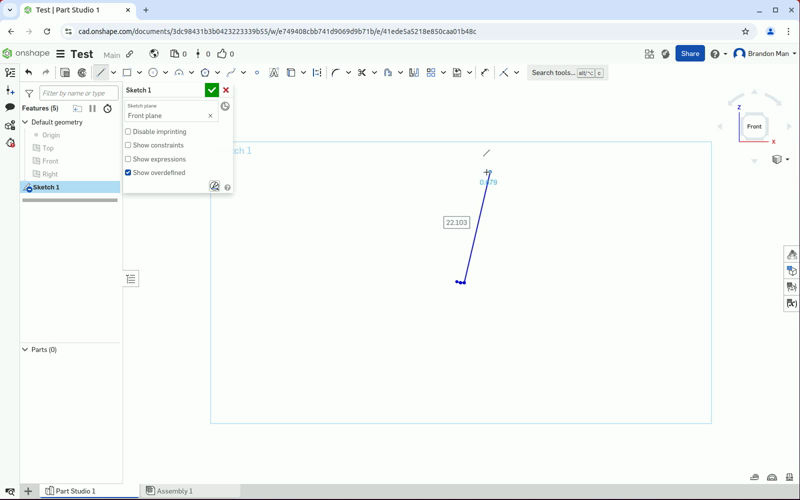
scroll(6)
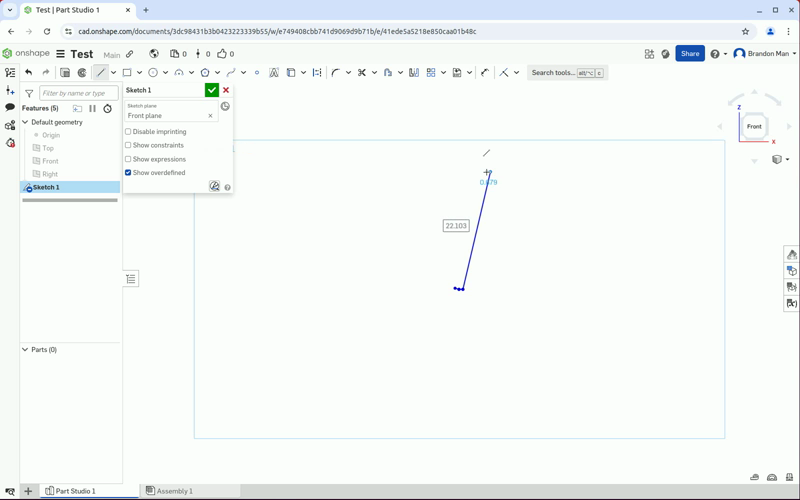
scroll(6)
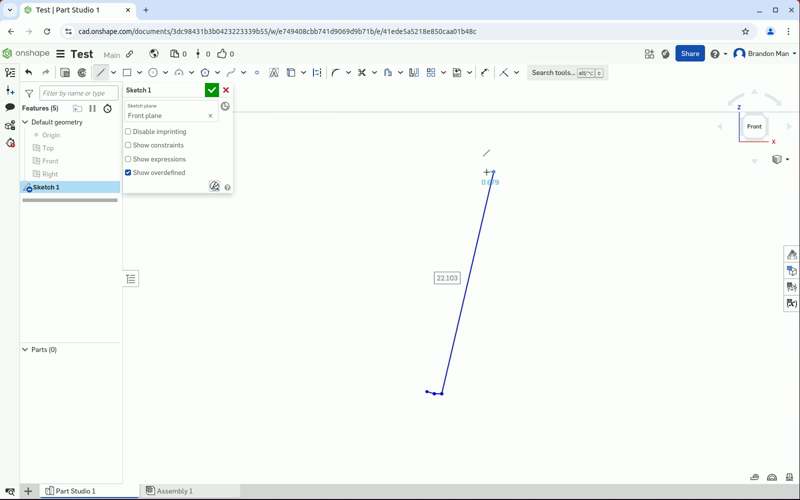
scroll(6)
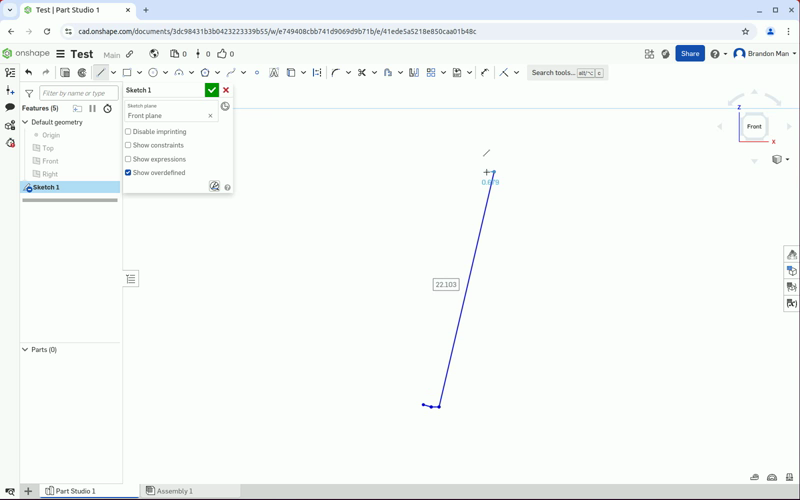
scroll(6)
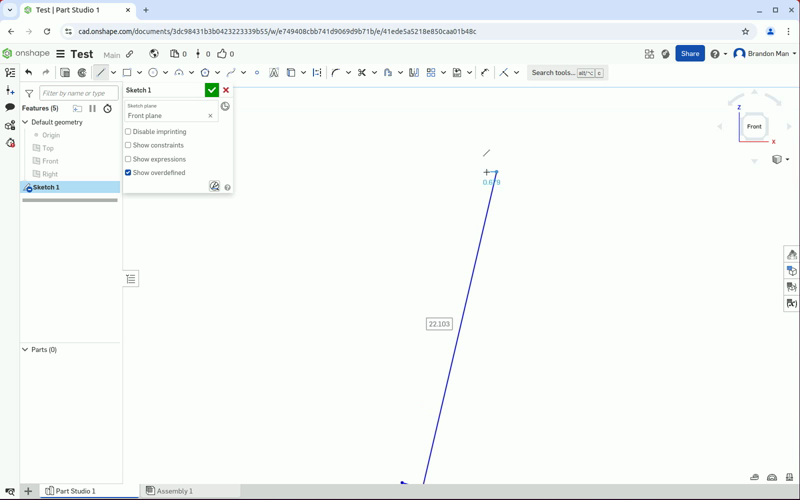
scroll(6)
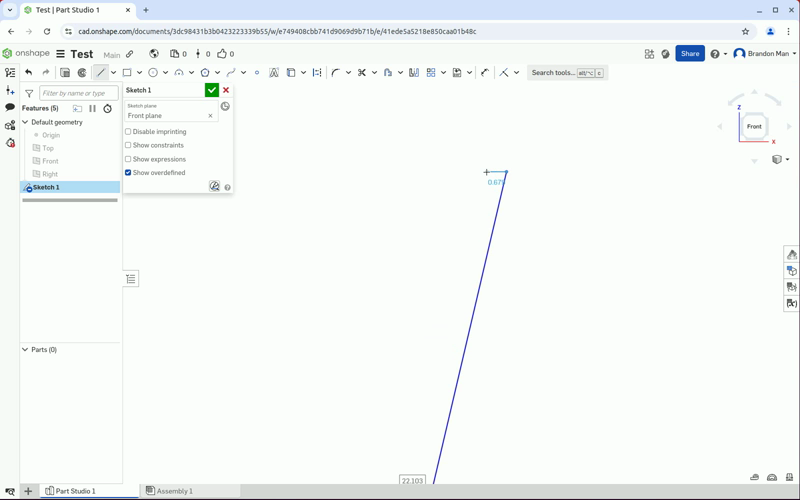
scroll(6)
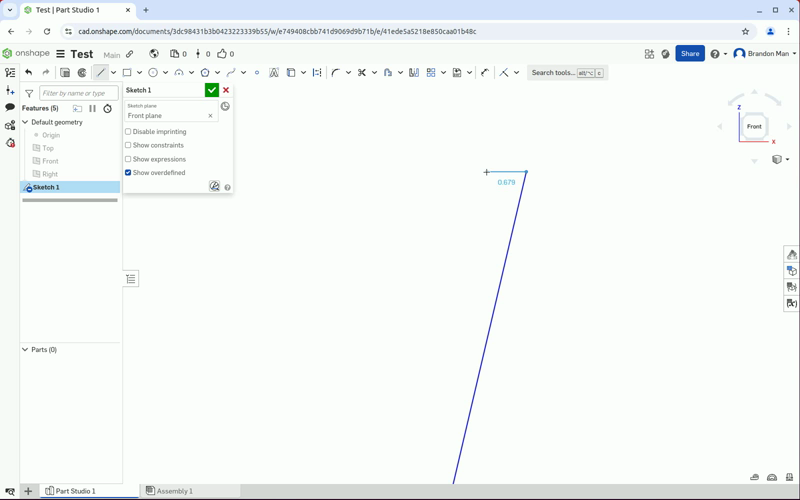
click(486, 171)
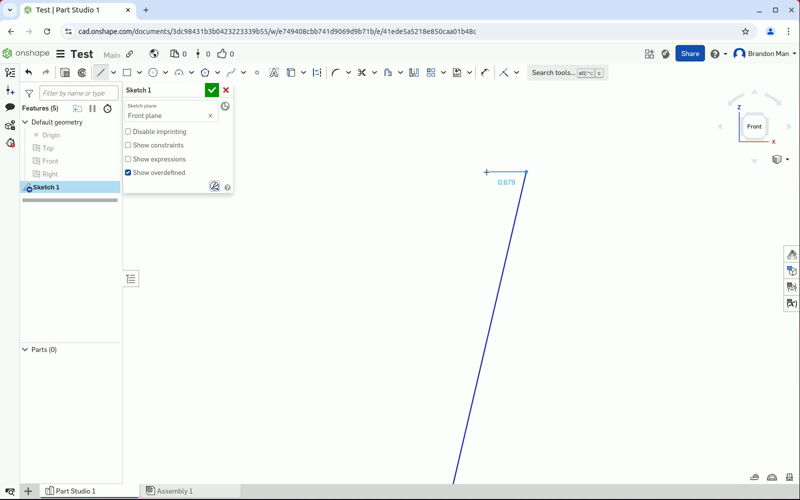
scroll(-6)
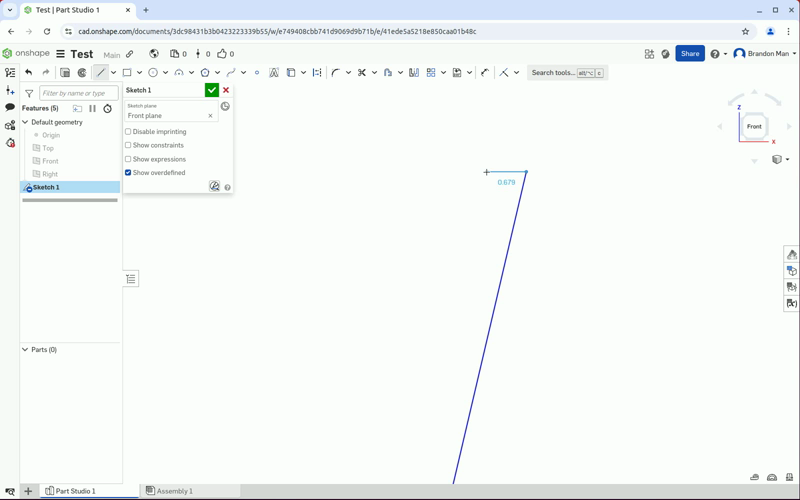
scroll(-6)
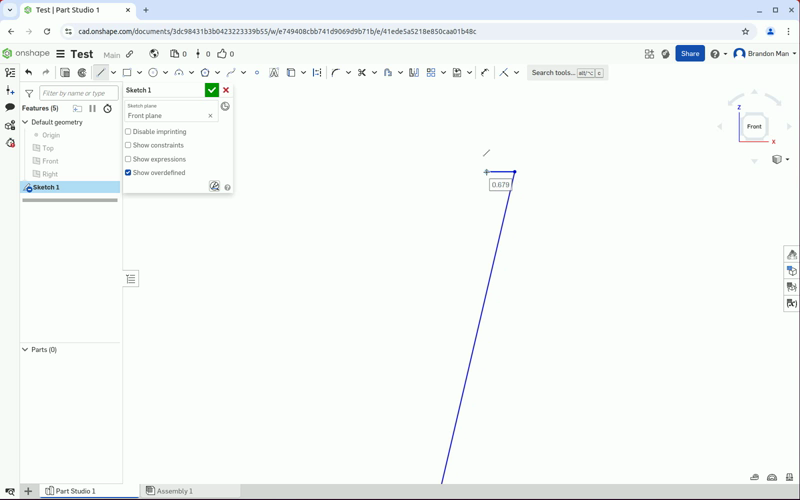
scroll(-6)
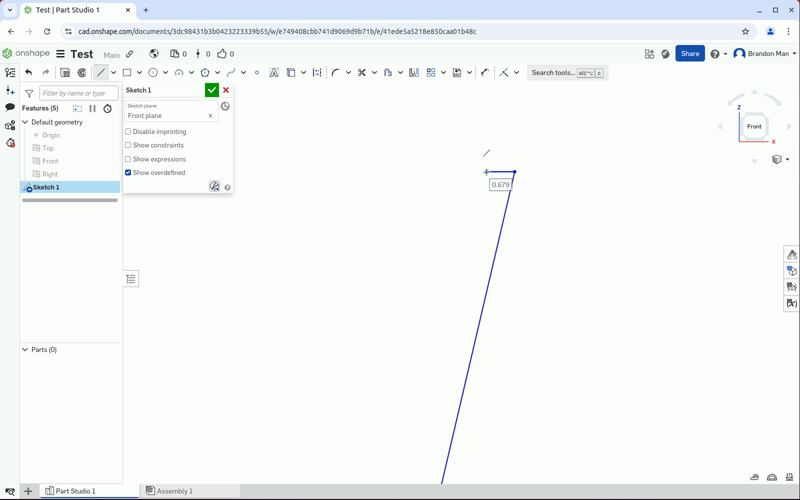
scroll(-6)
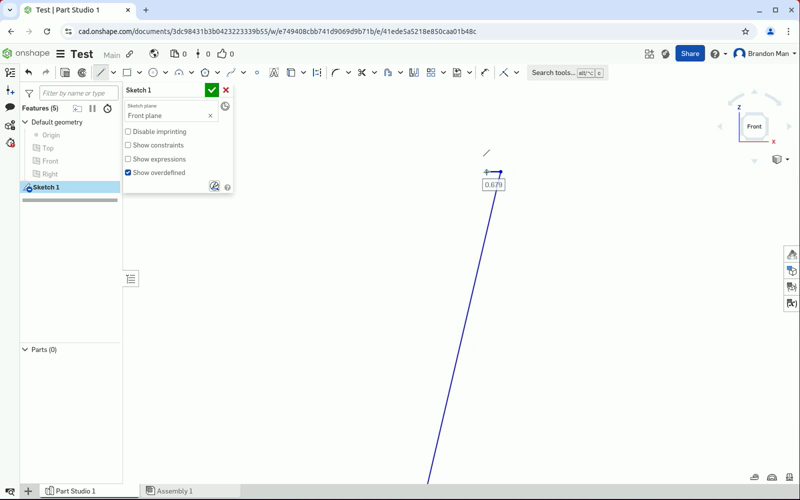
scroll(-6)
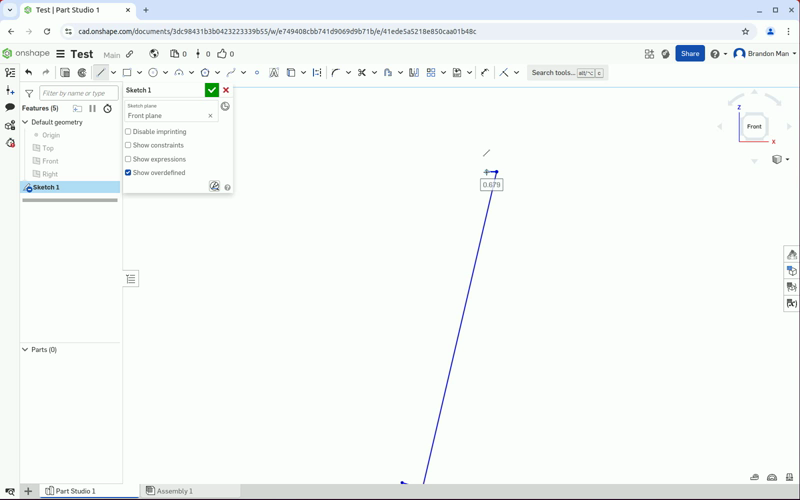
scroll(-6)
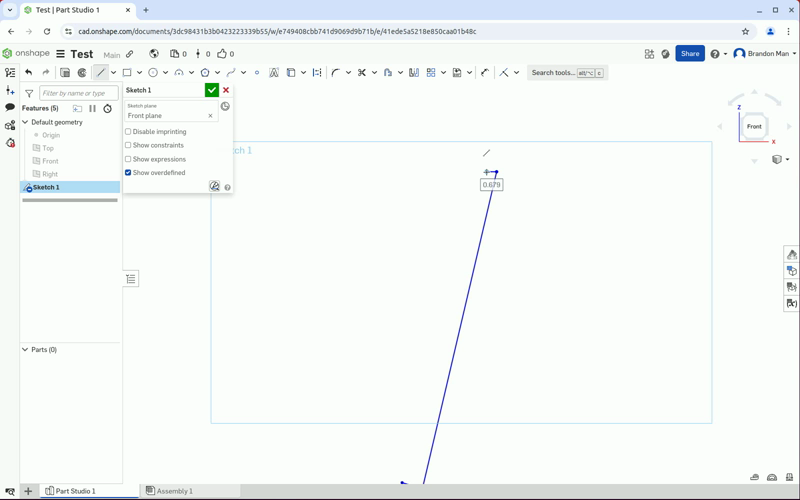
scroll(-6)
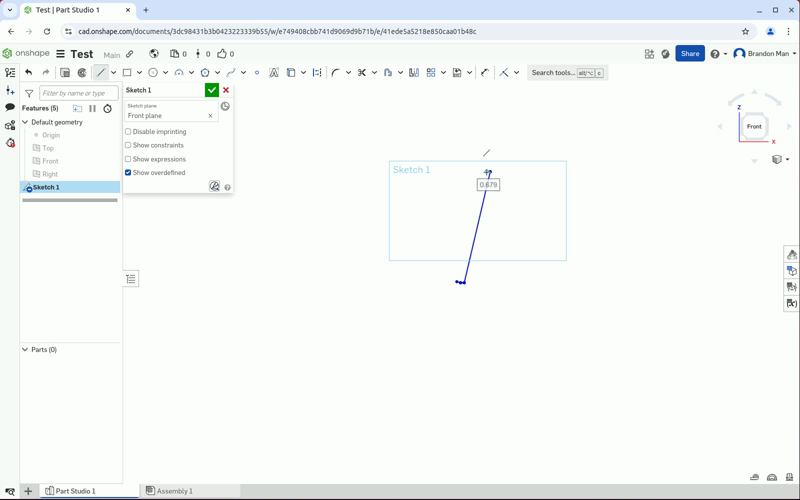
key_up(shift)
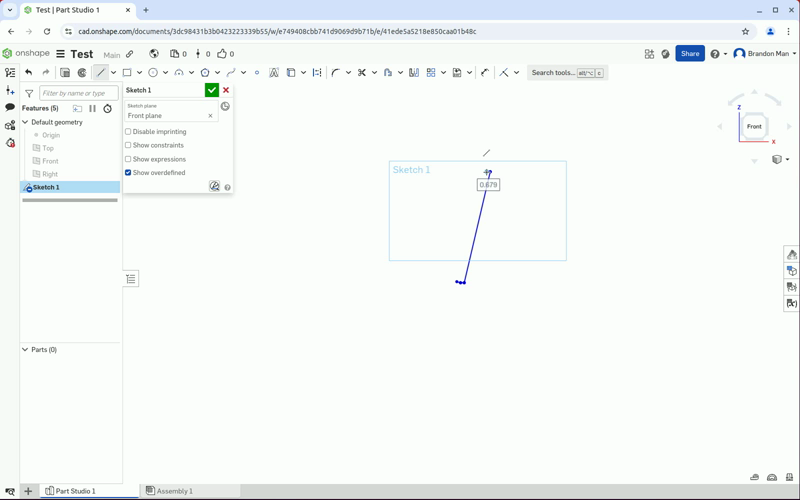
key_down(shift)
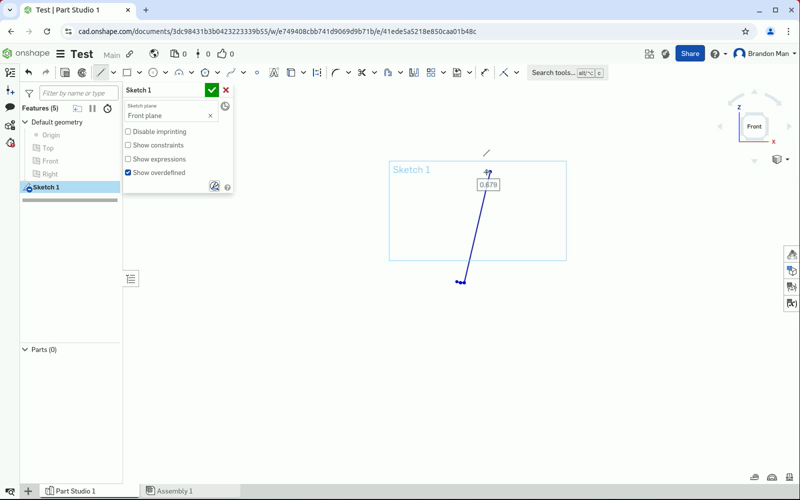
mouse_move(516, 171)
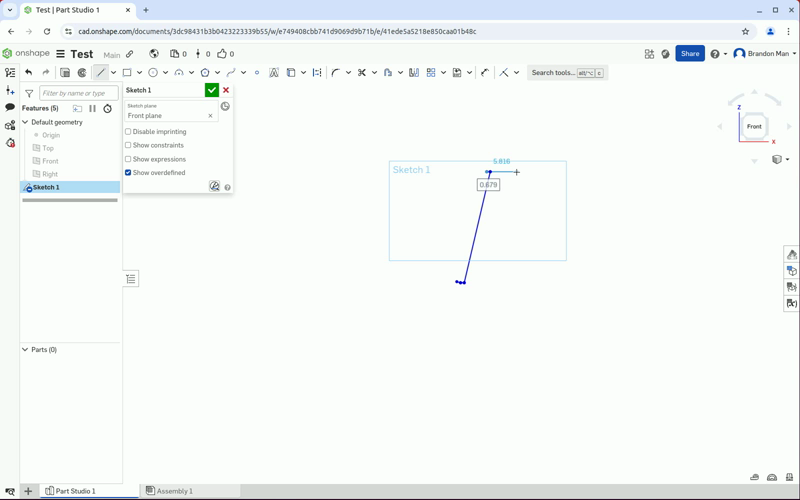
mouse_move(483, 170)
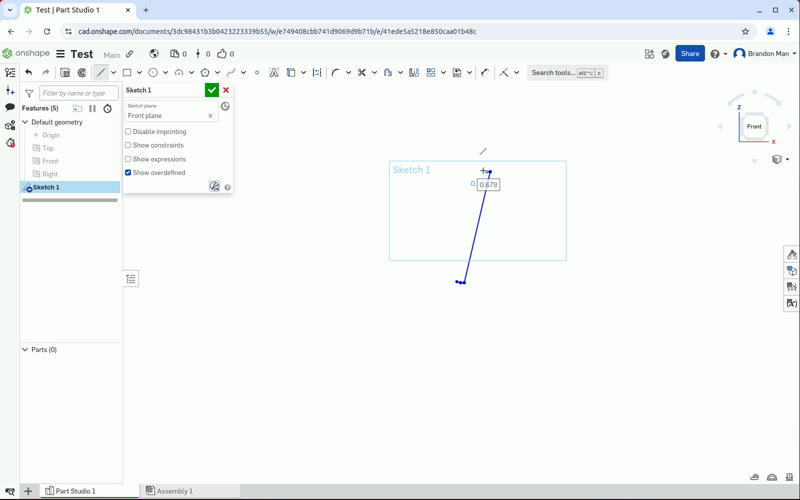
scroll(6)
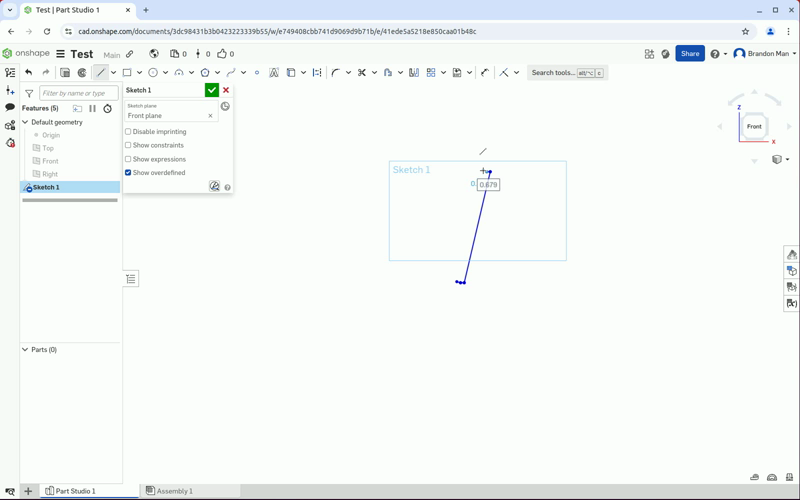
scroll(6)
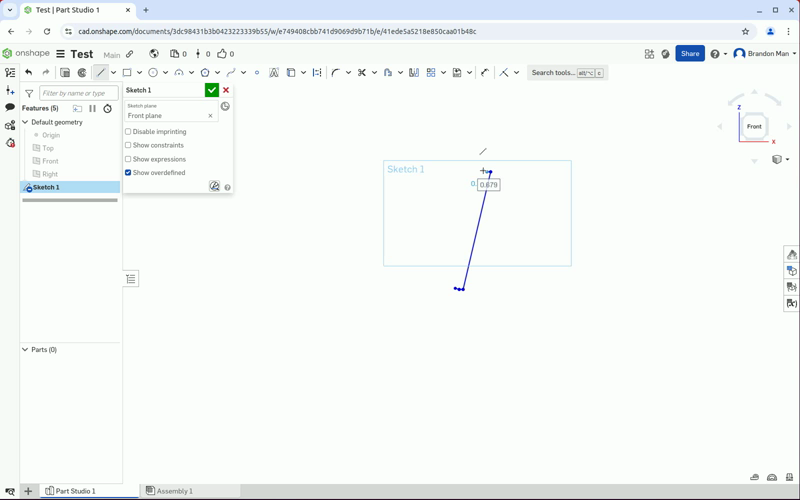
scroll(6)
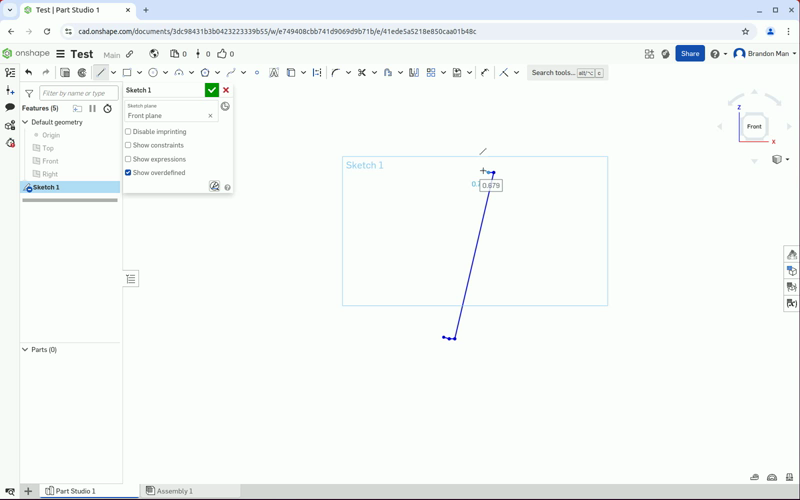
scroll(6)
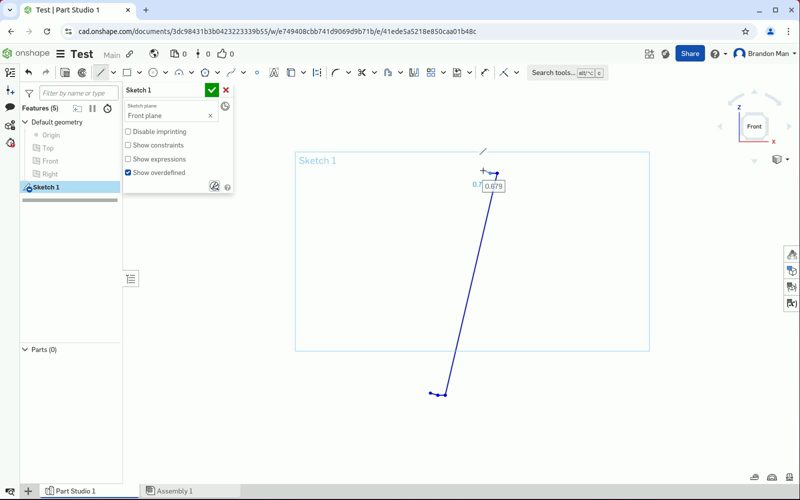
scroll(6)
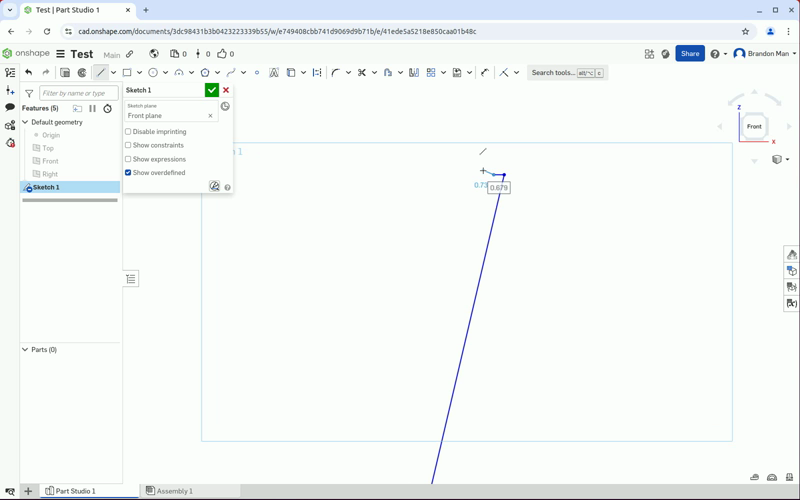
scroll(6)
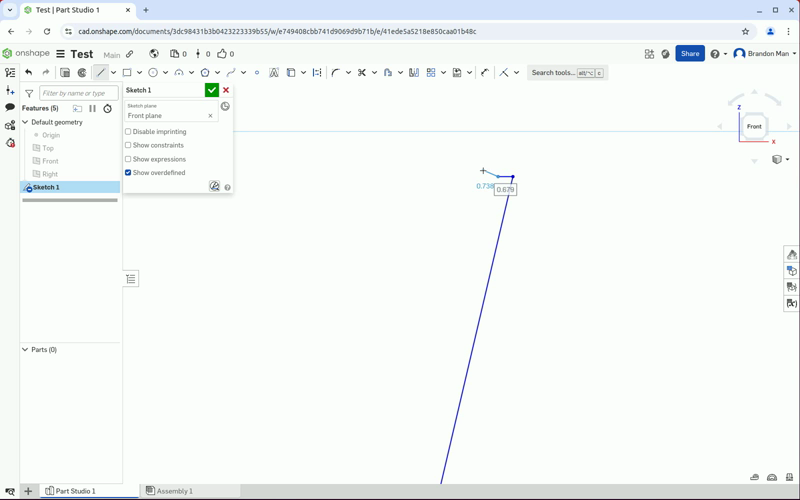
scroll(6)
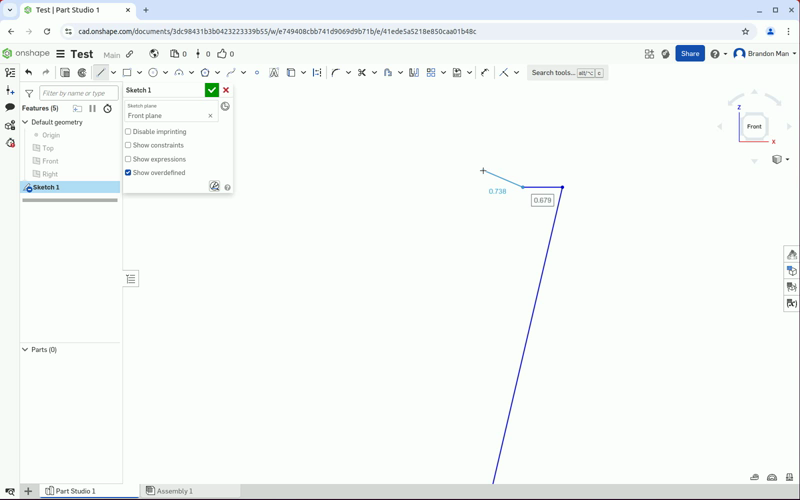
click(483, 170)
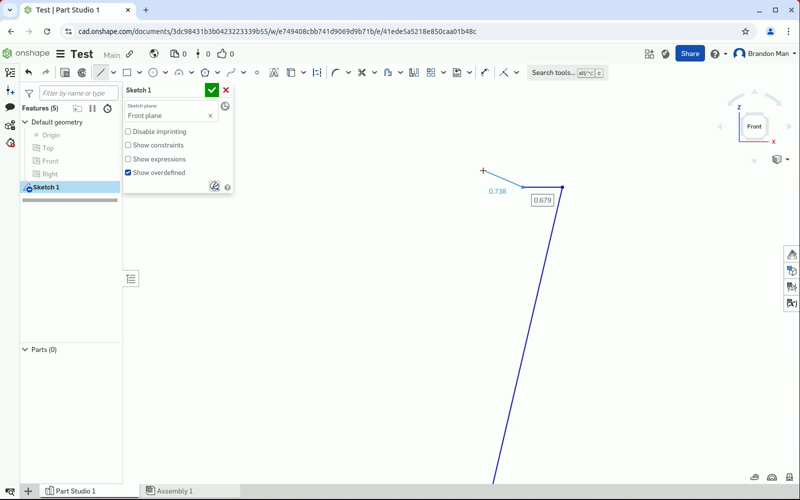
scroll(-6)
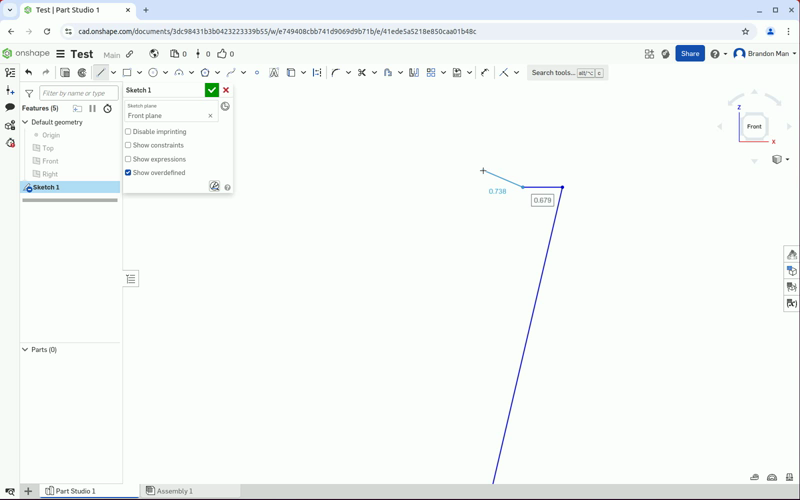
scroll(-6)
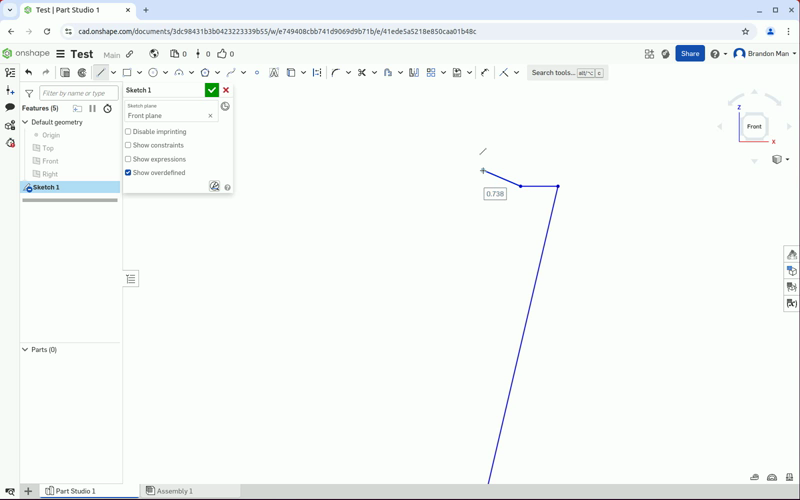
scroll(-6)
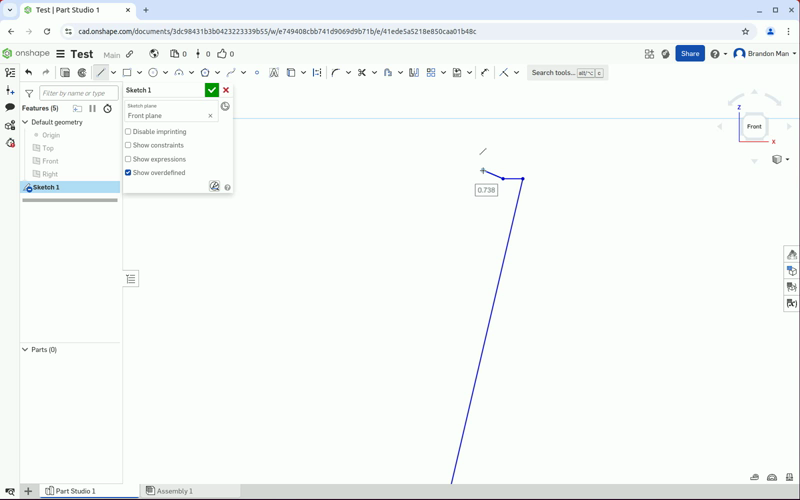
scroll(-6)
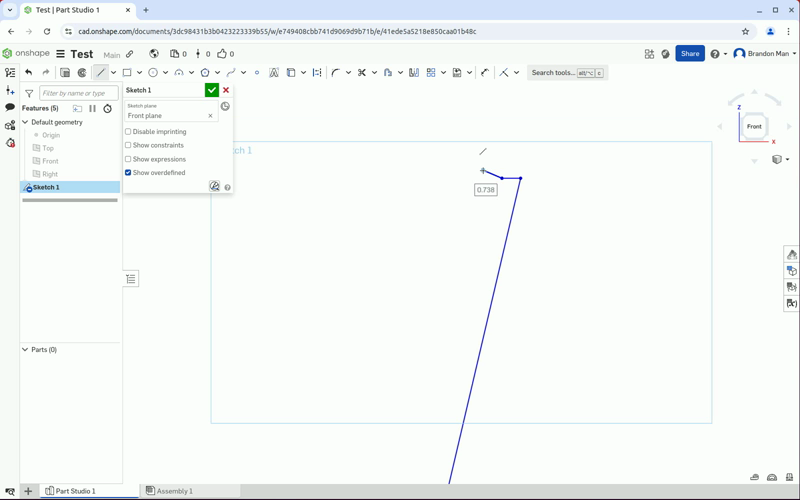
scroll(-6)
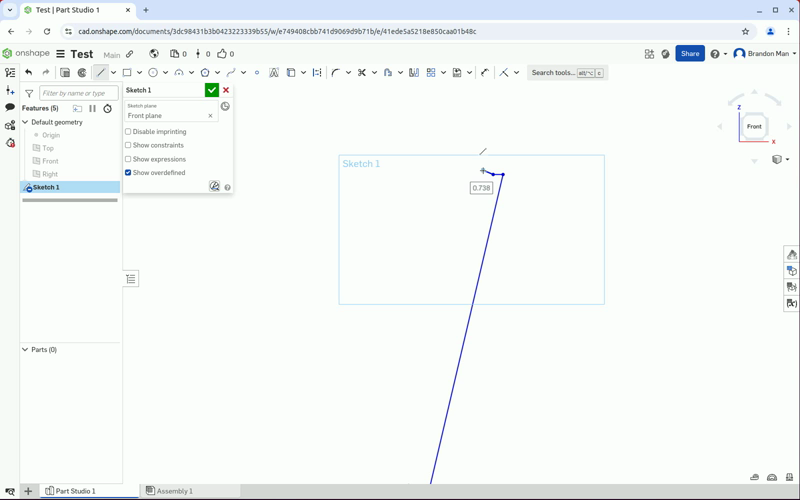
scroll(-6)
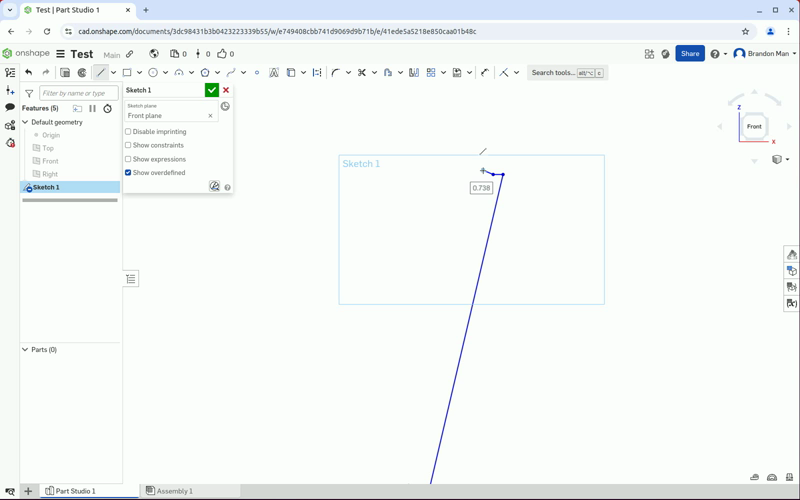
scroll(-6)
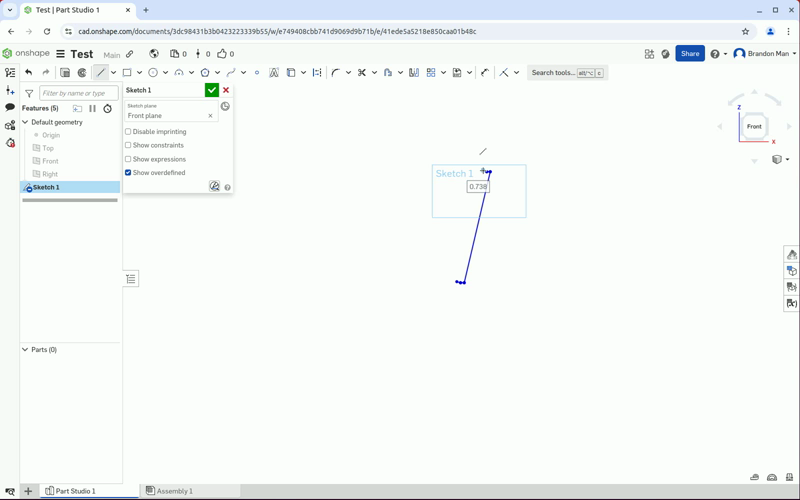
key_up(shift)
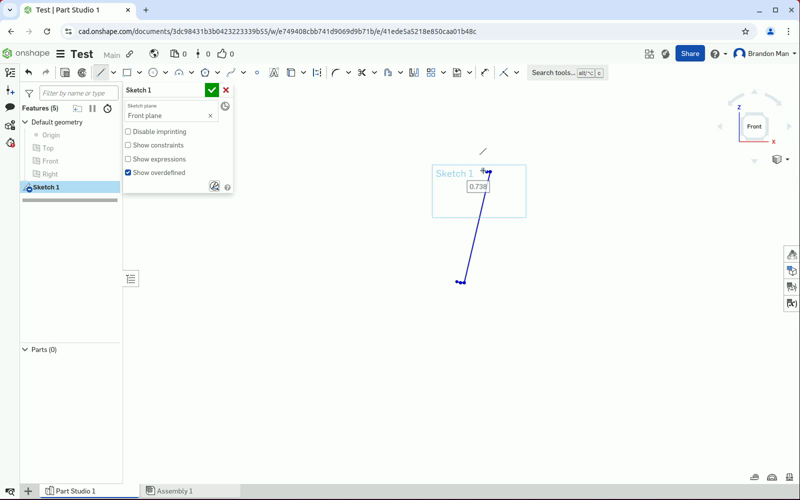
key_down(shift)
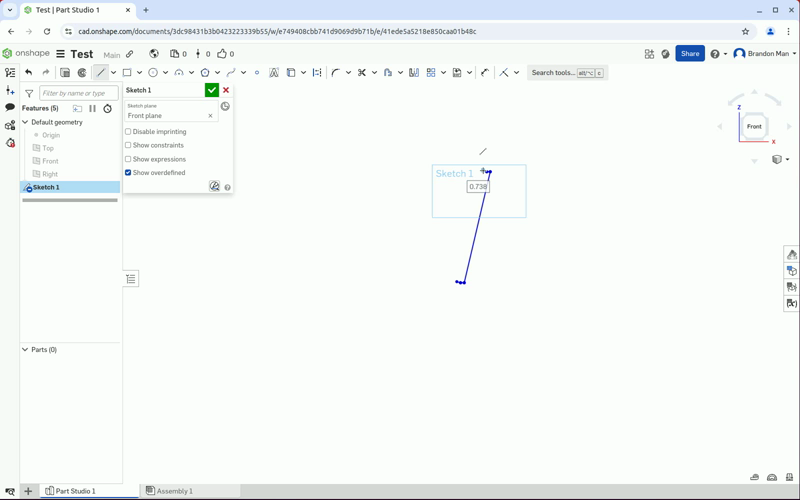
mouse_move(457, 280)
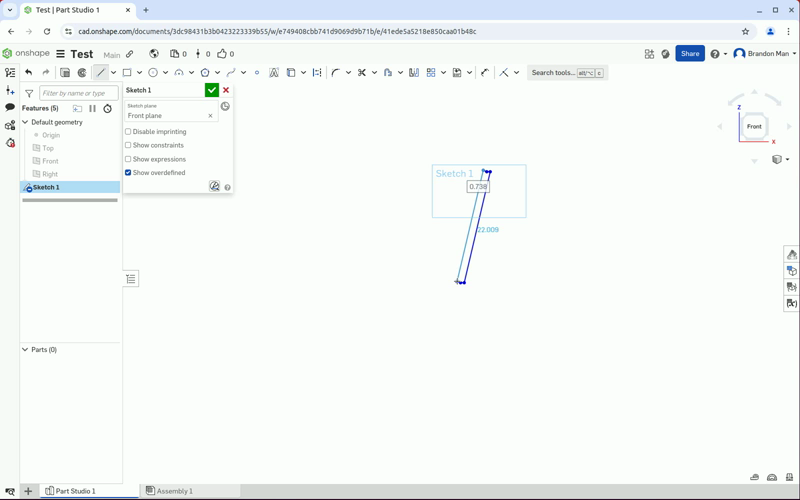
scroll(6)
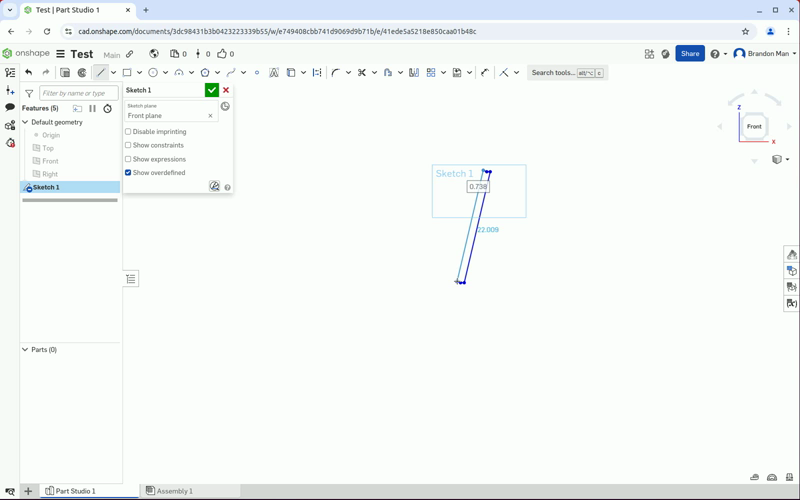
scroll(6)
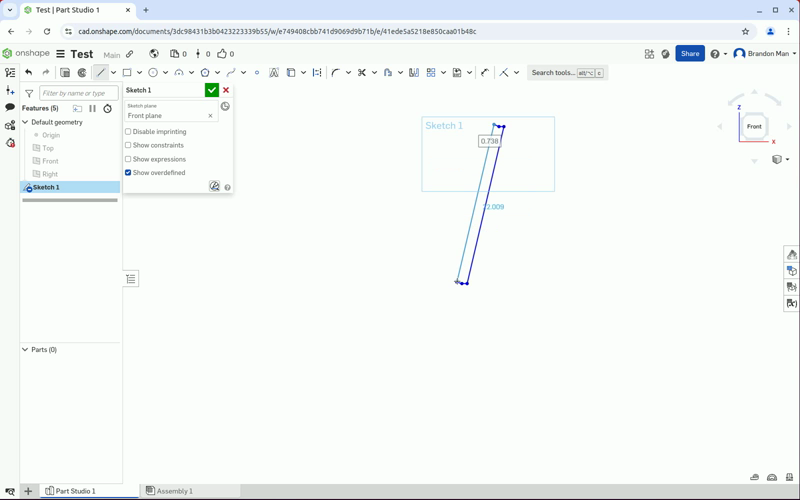
scroll(6)
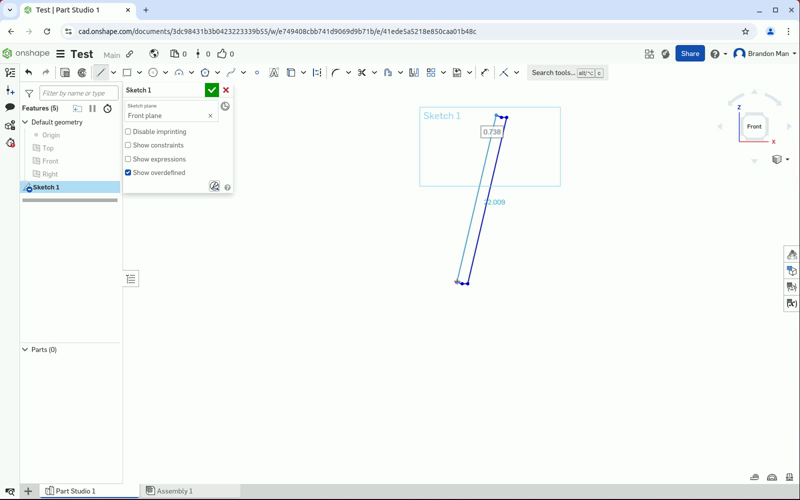
scroll(6)
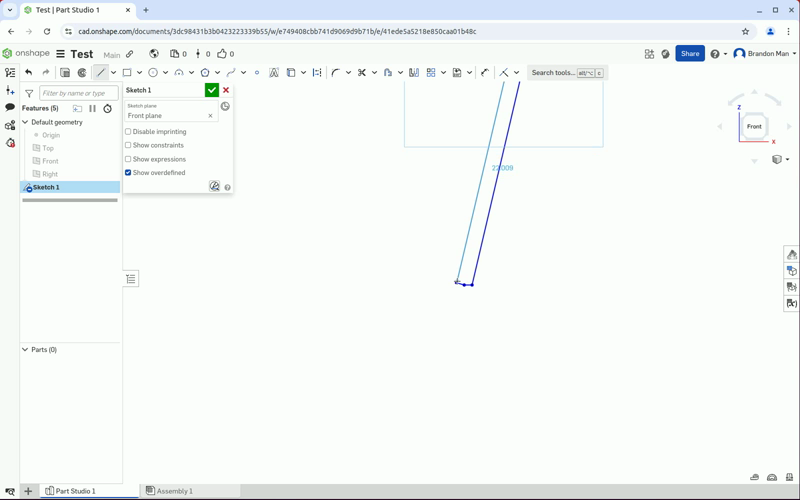
scroll(6)
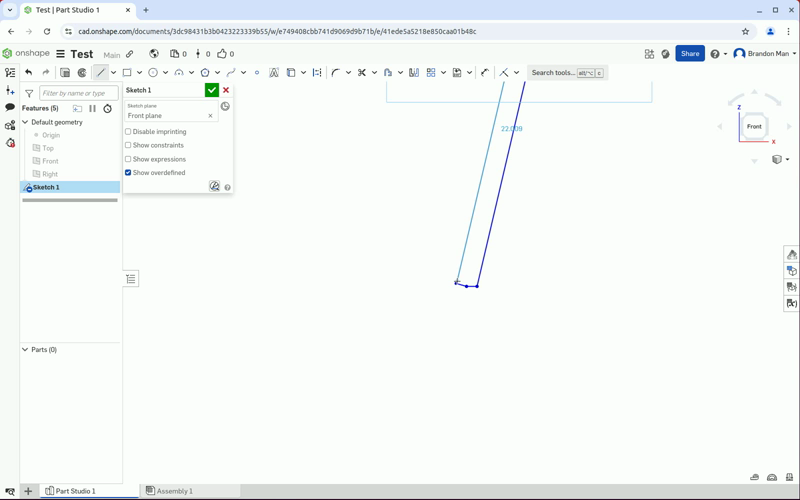
scroll(6)
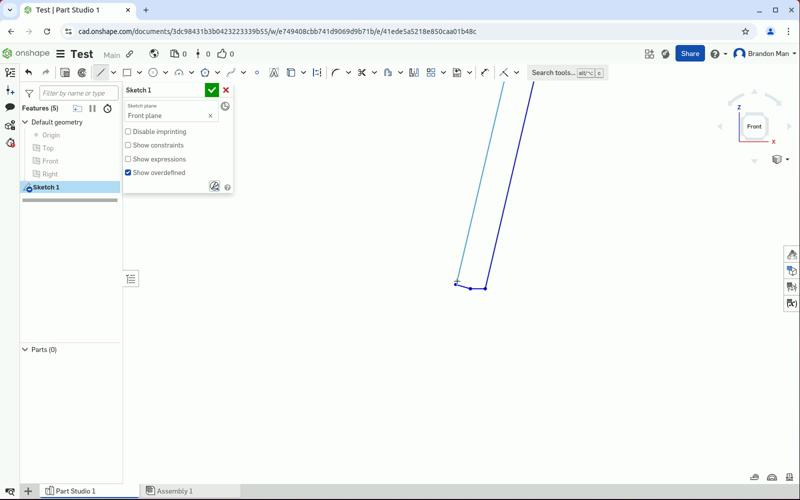
scroll(6)
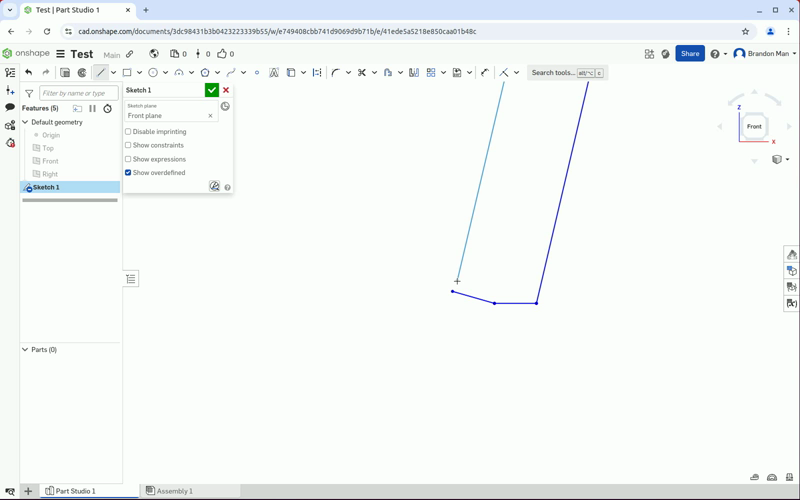
click(457, 280)
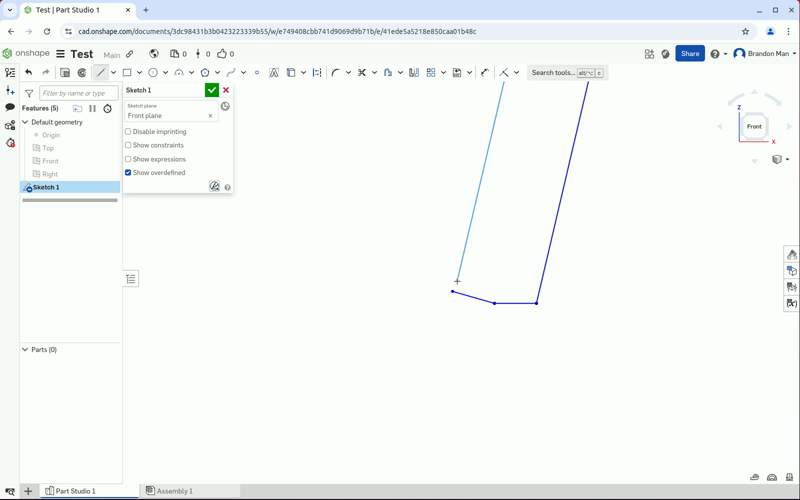
scroll(-6)
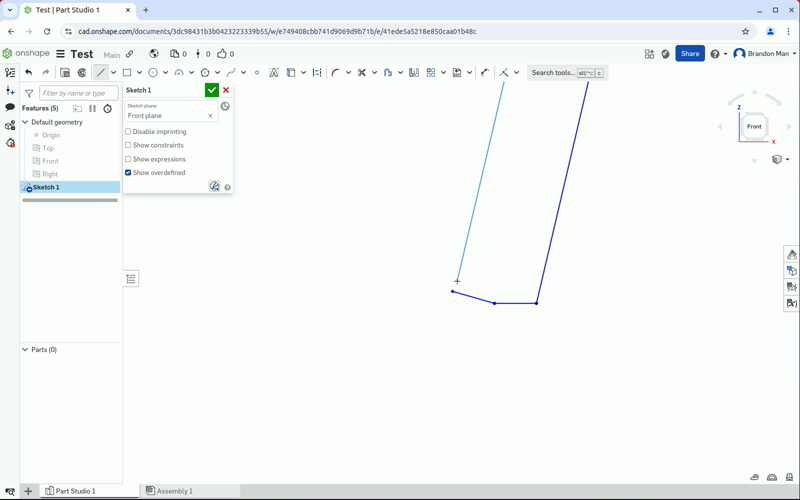
scroll(-6)
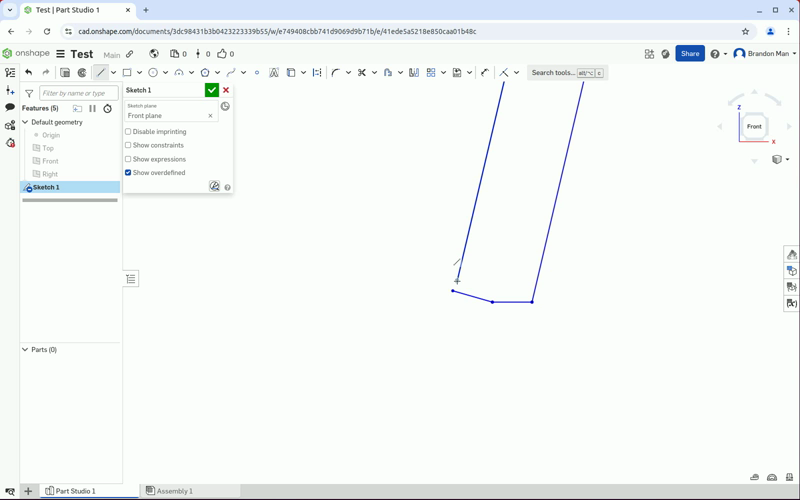
scroll(-6)
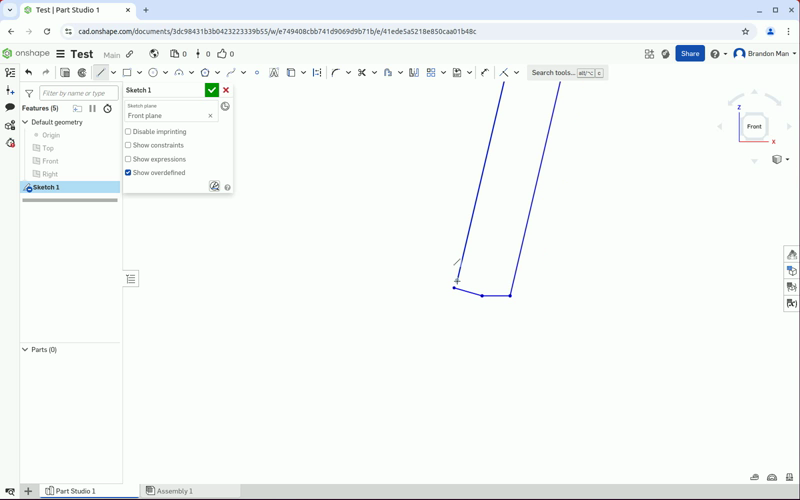
scroll(-6)
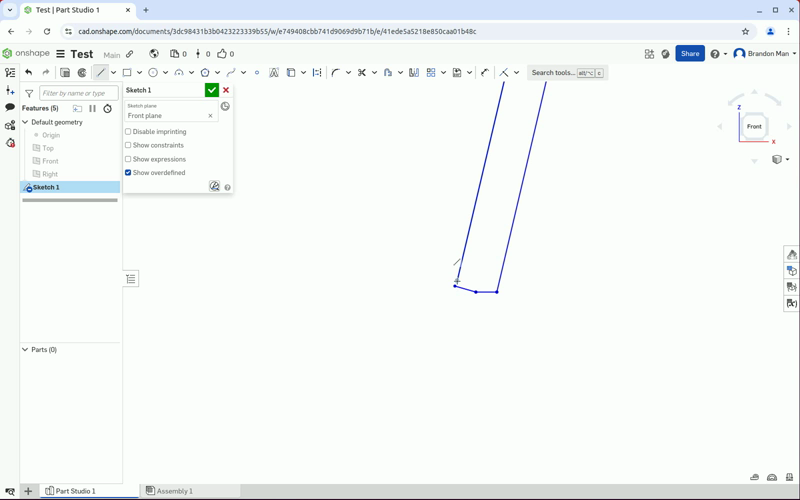
scroll(-6)
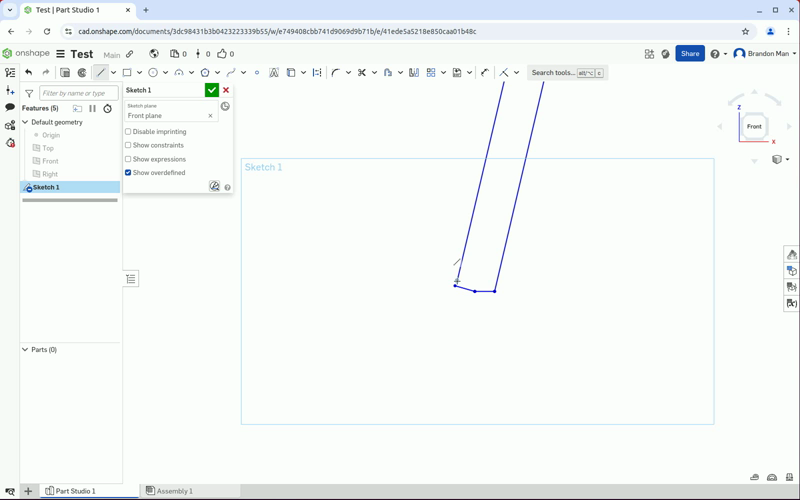
scroll(-6)
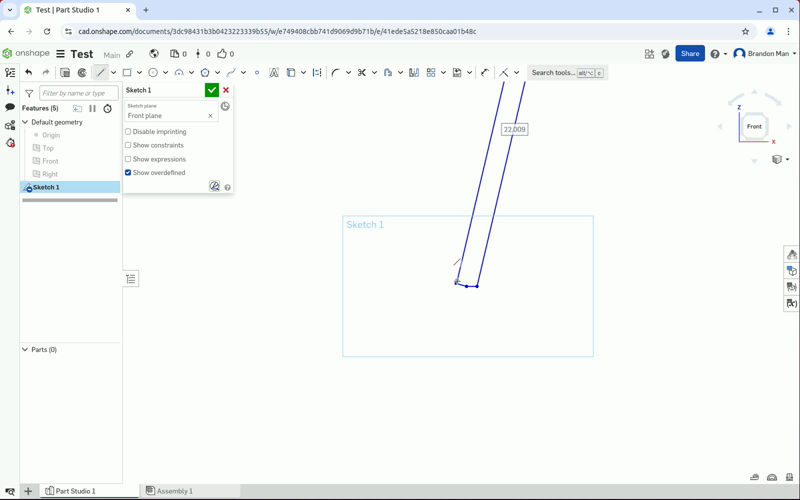
scroll(-6)
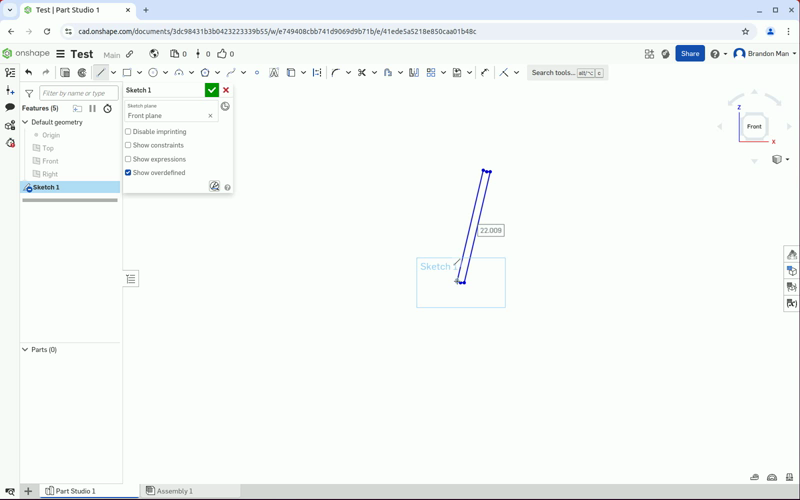
key_up(shift)
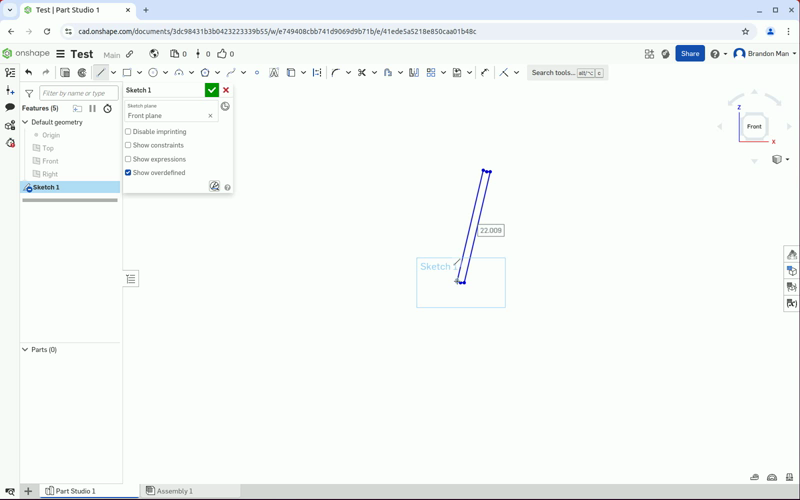
mouse_move(487, 280)
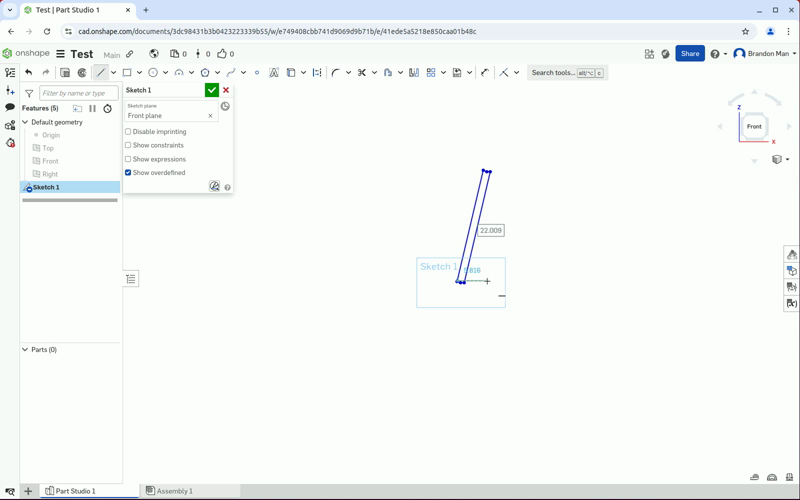
key_down(shift)
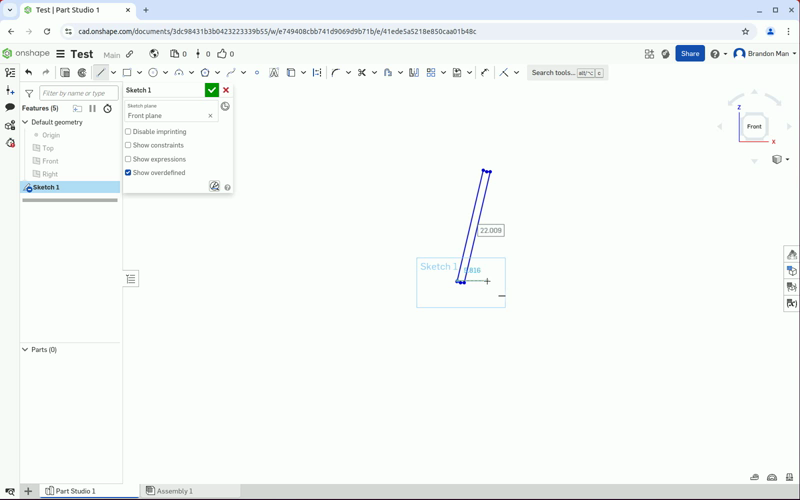
mouse_move(457, 281)
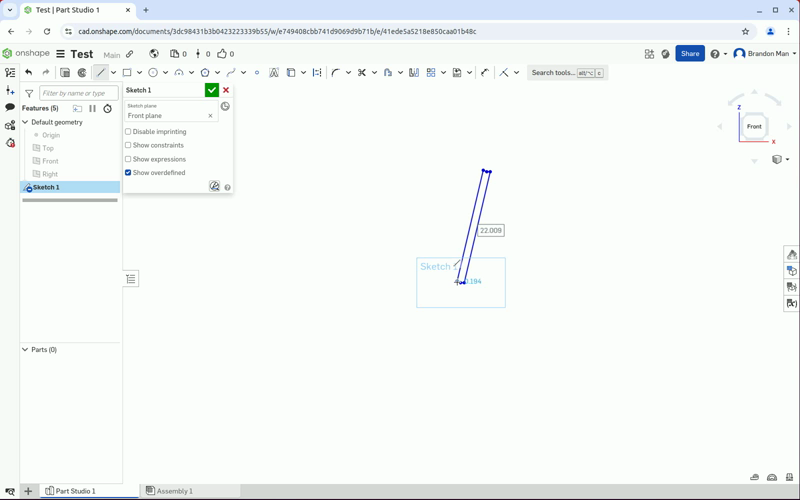
scroll(6)
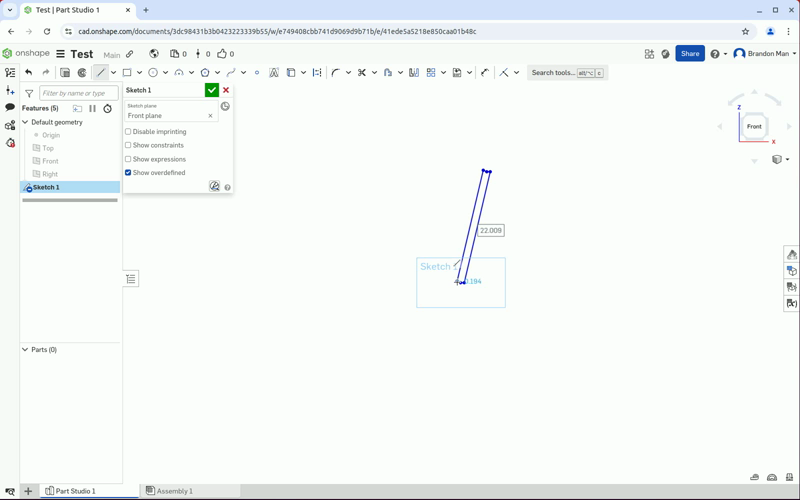
scroll(6)
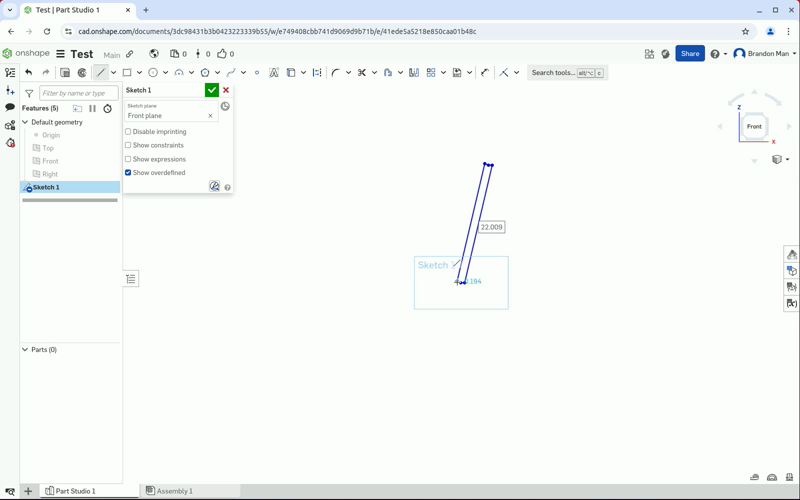
scroll(6)
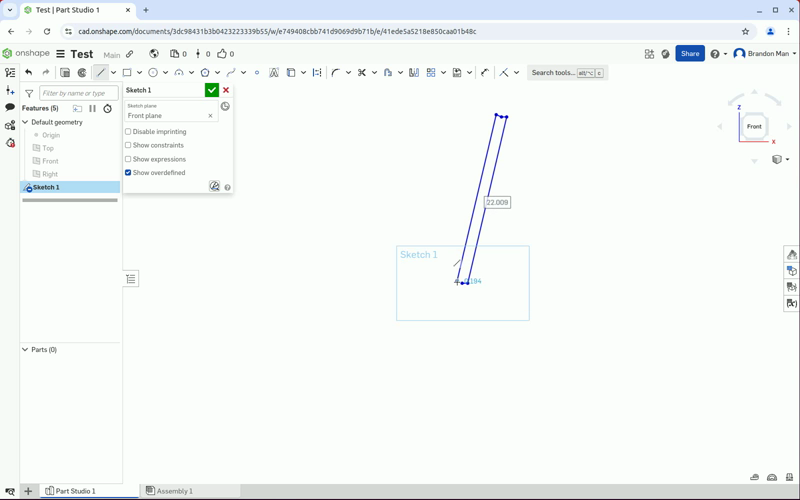
scroll(6)
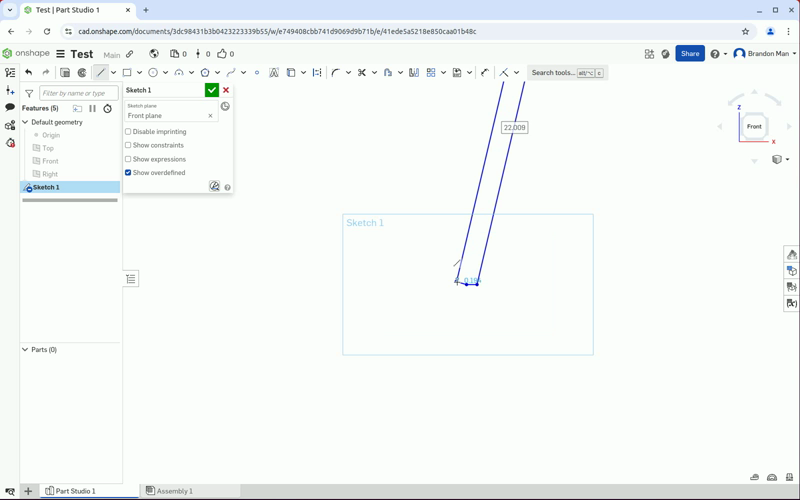
scroll(6)
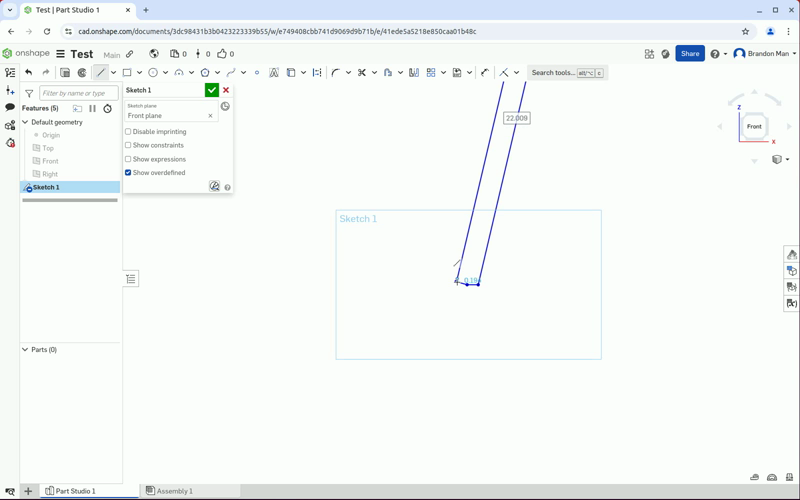
scroll(6)
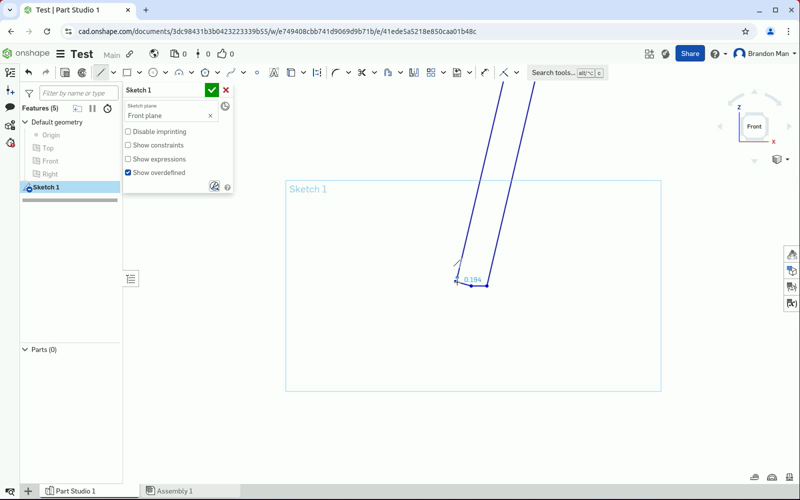
scroll(6)
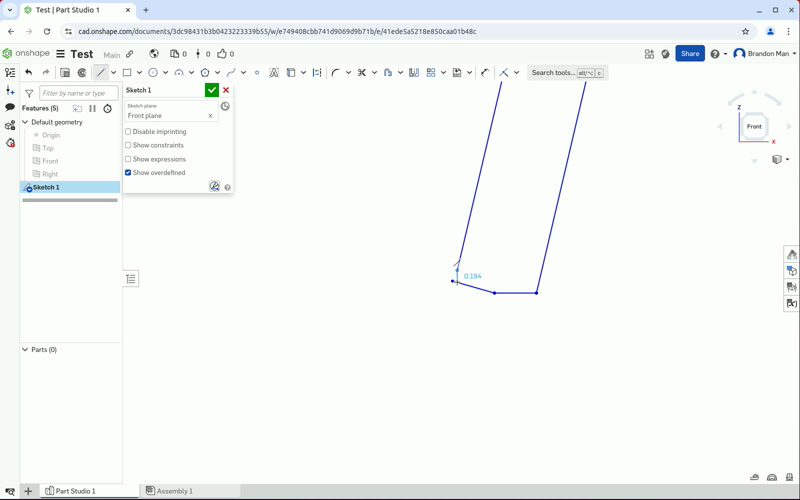
key_up(shift)
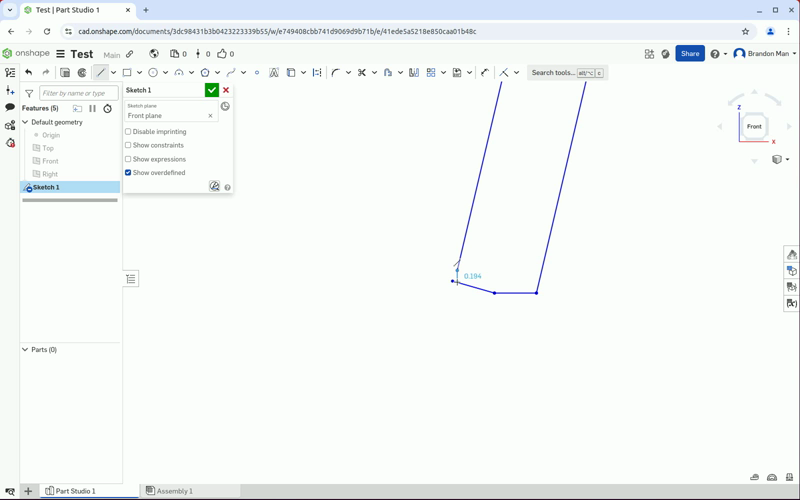
click(457, 281)
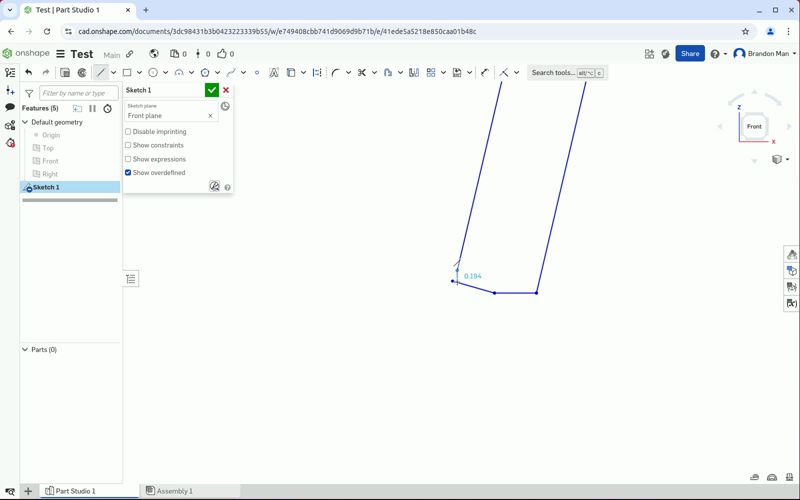
scroll(-6)
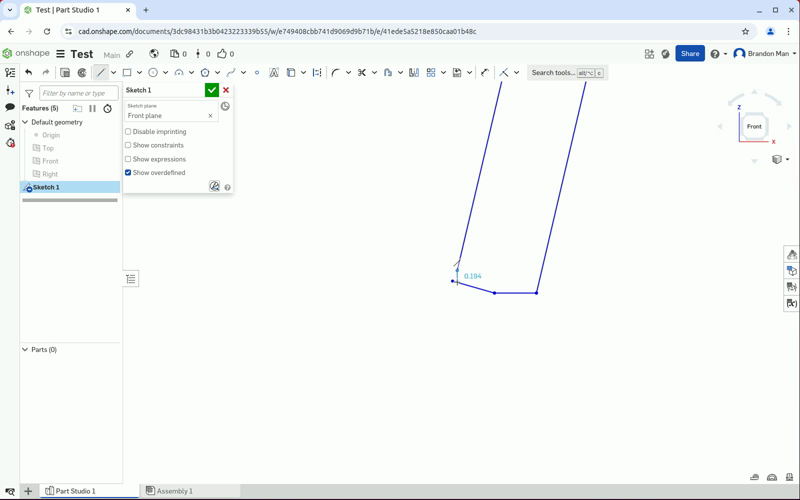
scroll(-6)
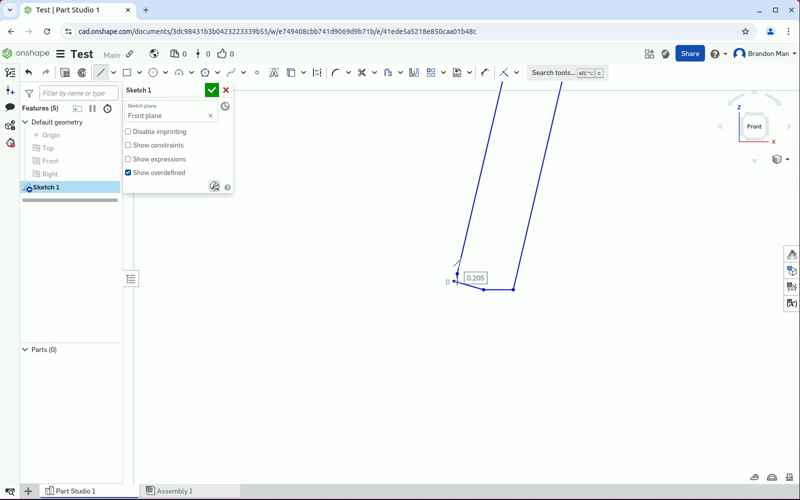
scroll(-6)
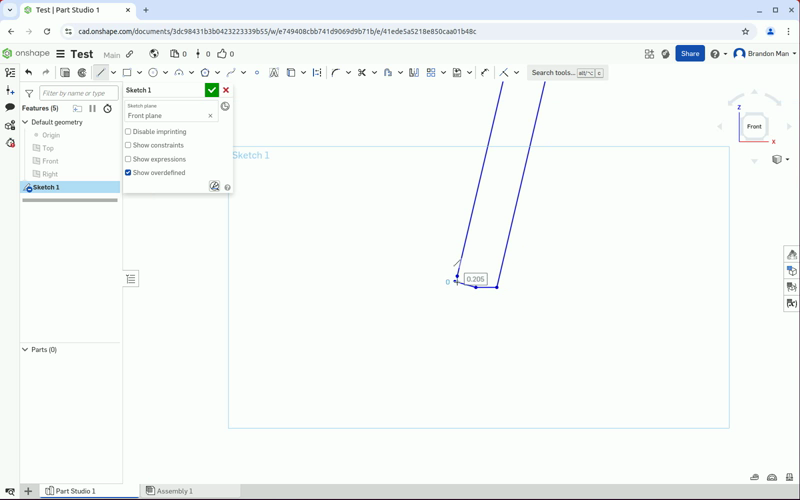
scroll(-6)
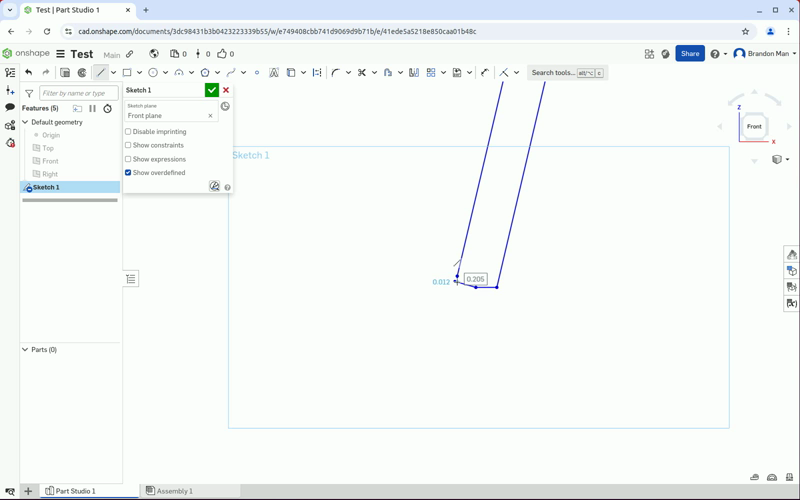
scroll(-6)
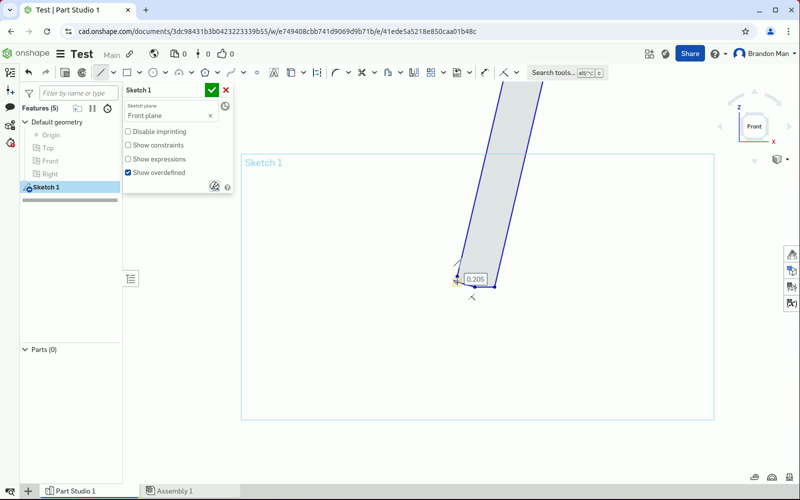
scroll(-6)
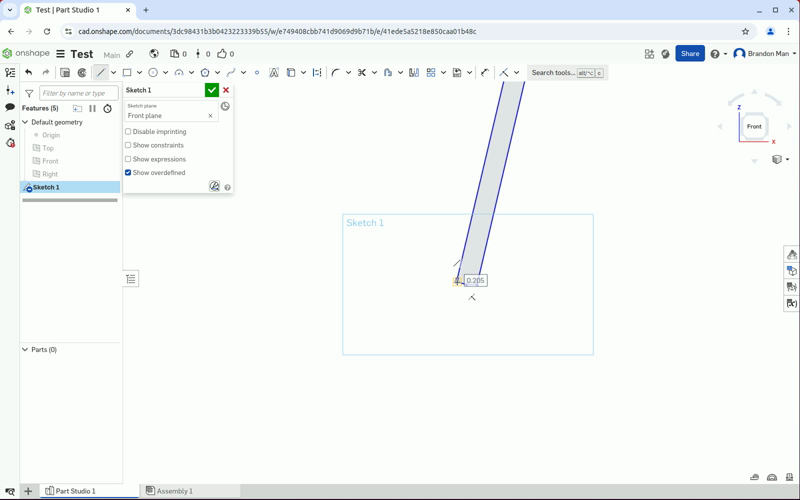
scroll(-6)
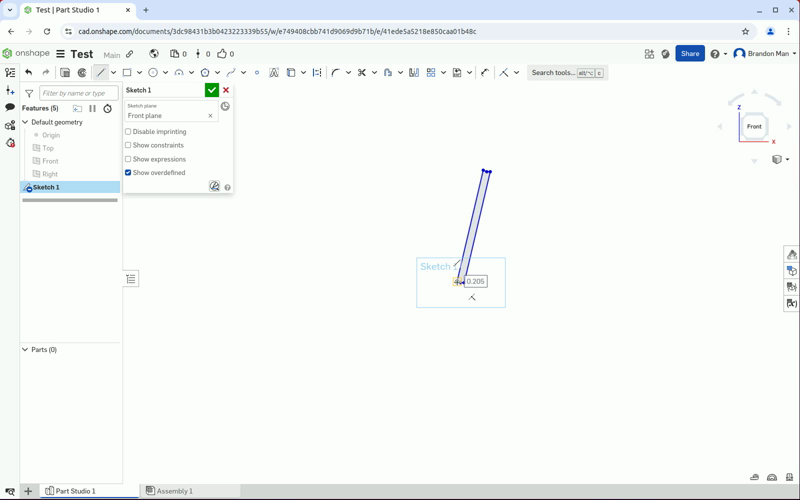
key(esc)
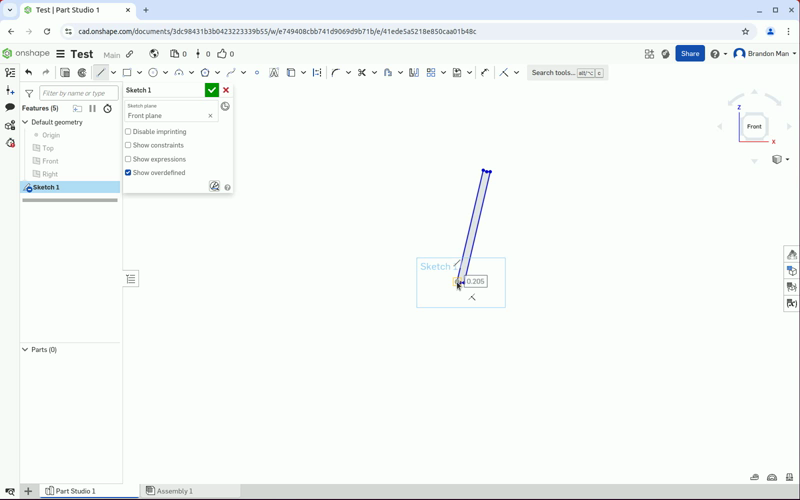
mouse_move(463, 280)
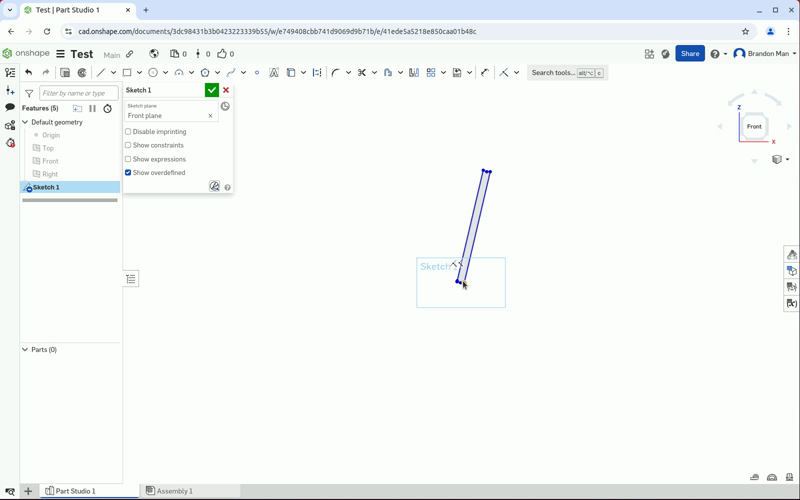
scroll(6)
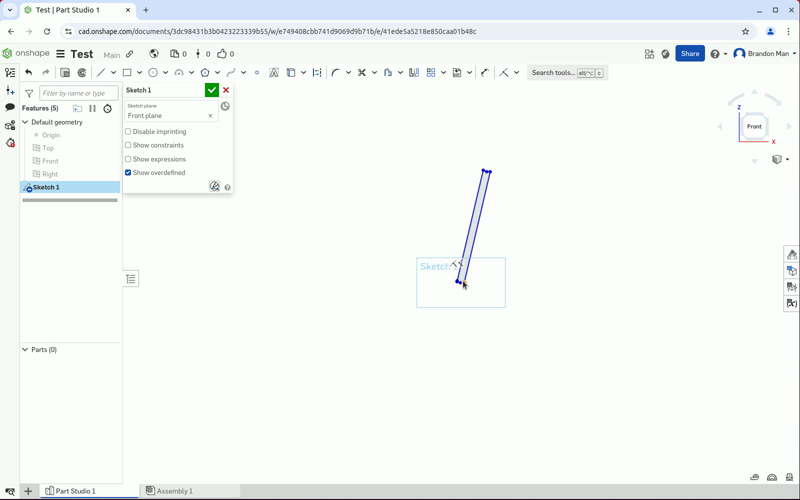
scroll(6)
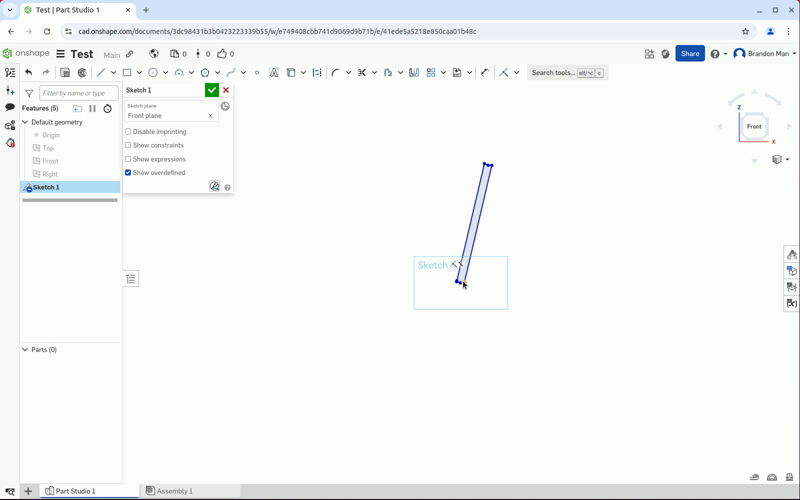
scroll(6)
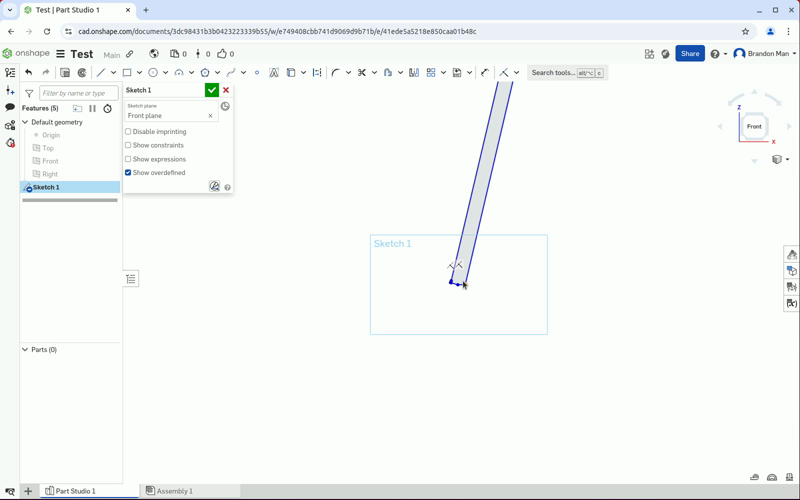
scroll(6)
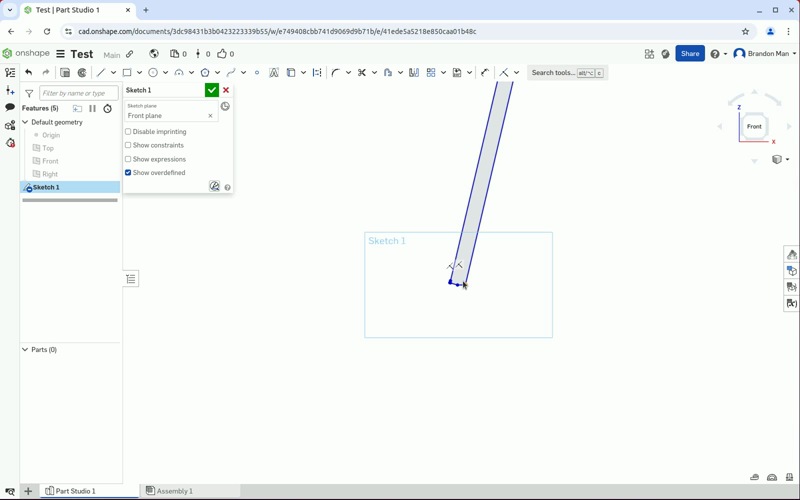
scroll(6)
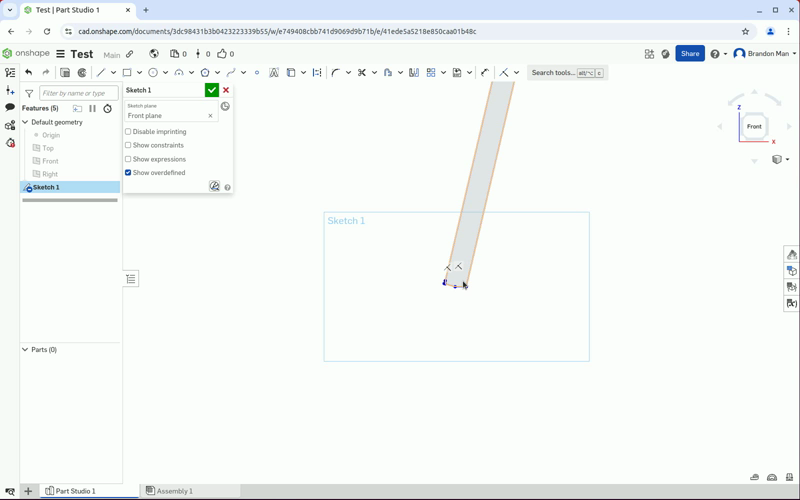
scroll(6)
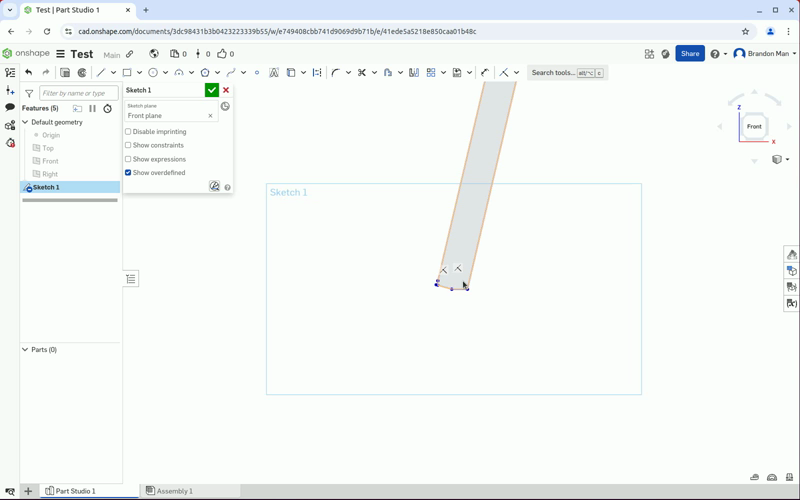
scroll(6)
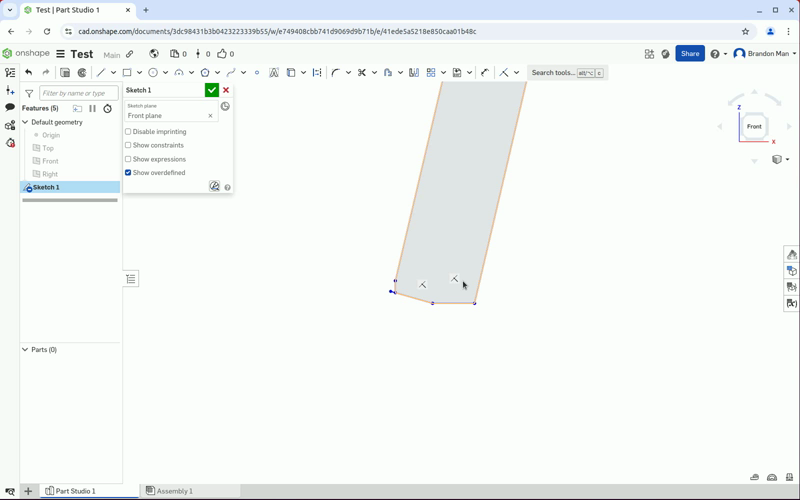
click(463, 280)
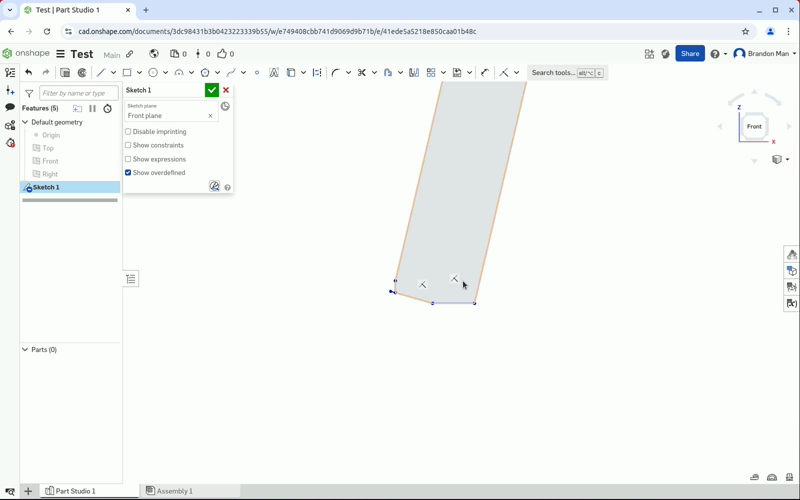
scroll(-6)
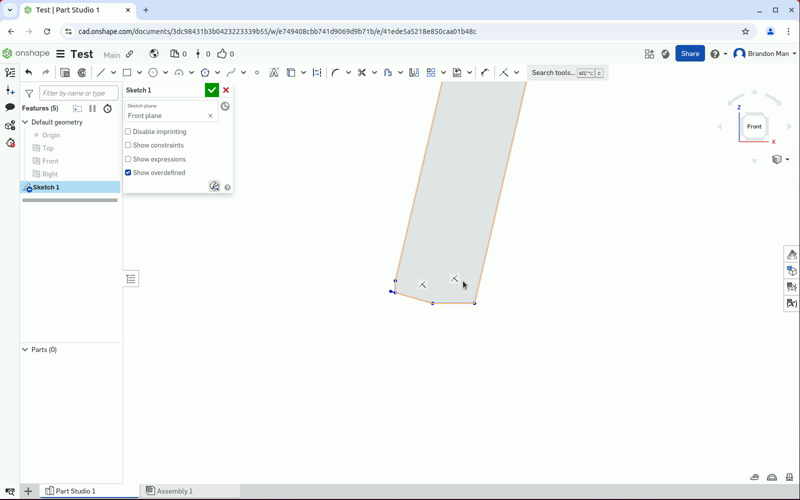
scroll(-6)
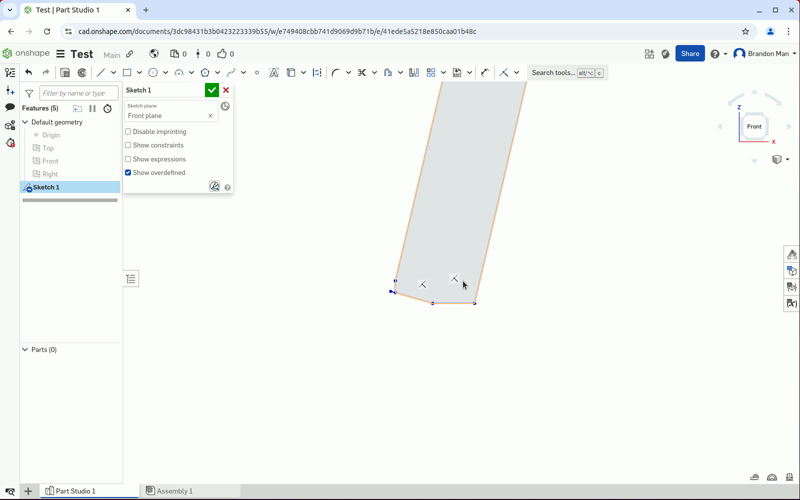
scroll(-6)
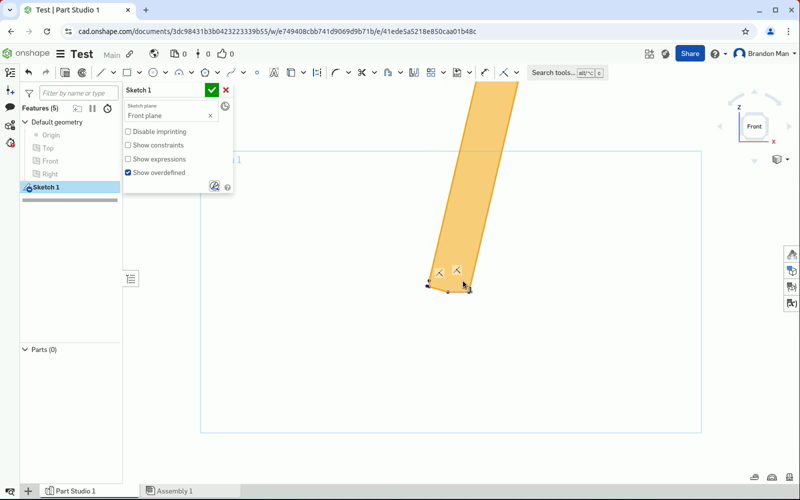
scroll(-6)
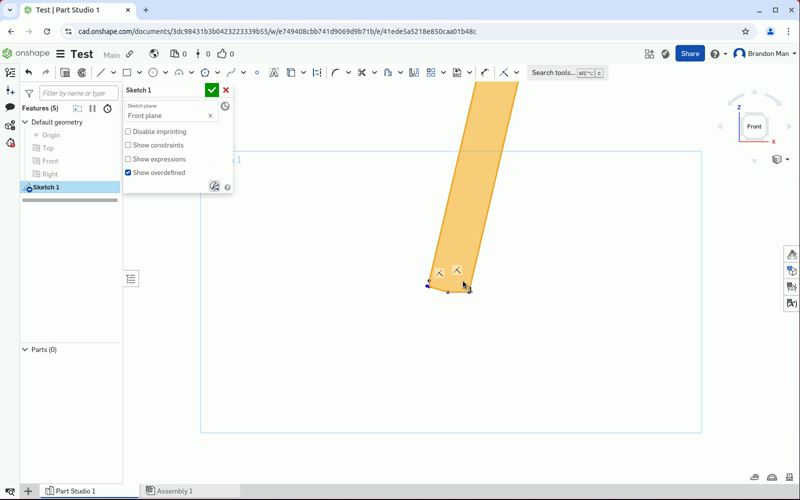
scroll(-6)
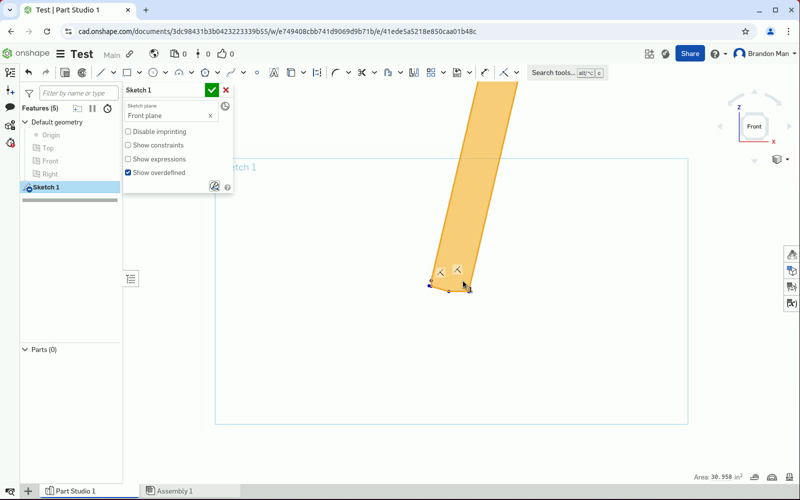
scroll(-6)
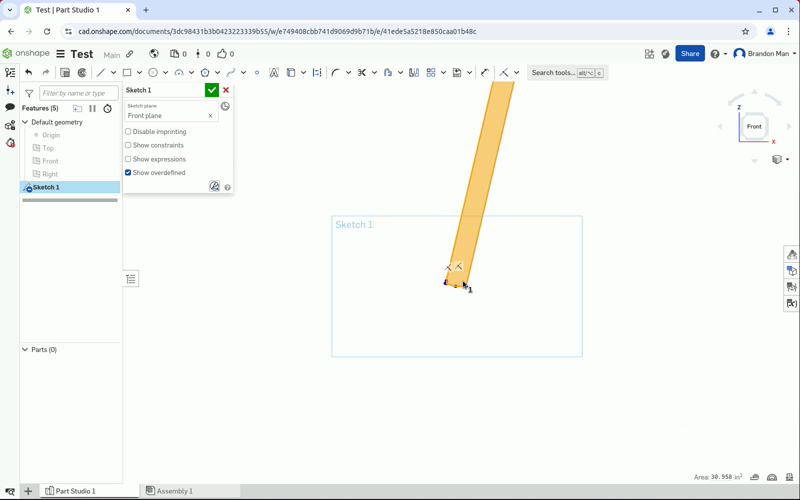
scroll(-6)
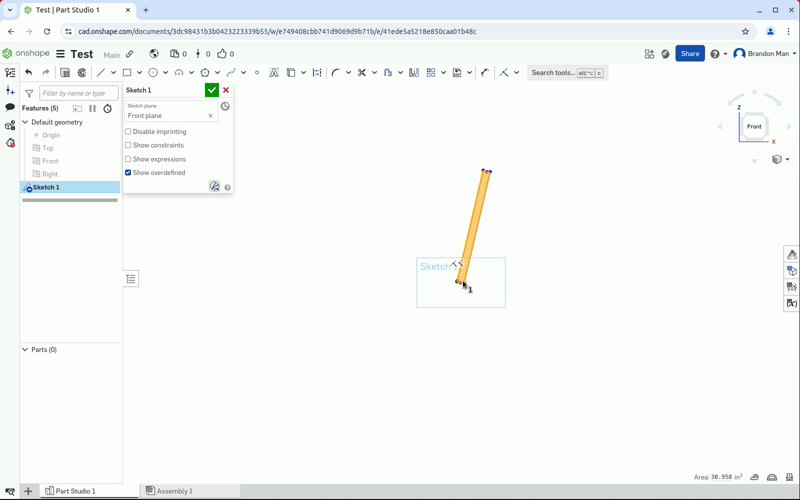
mouse_move(73, 352)
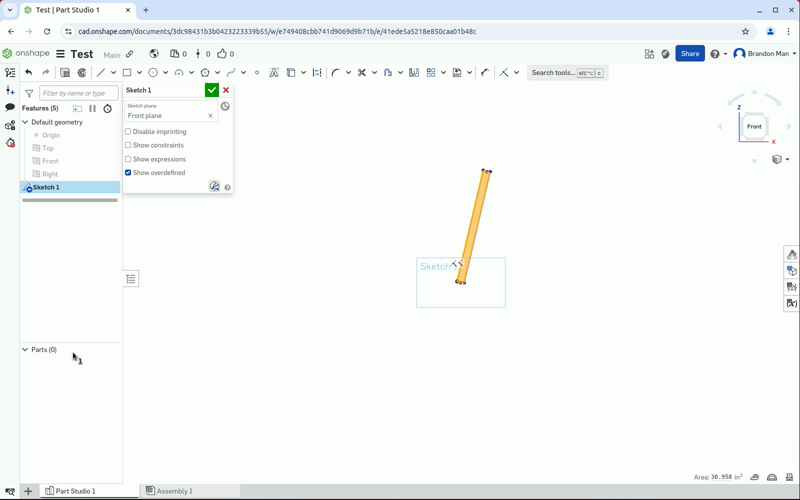
key(shift+y)
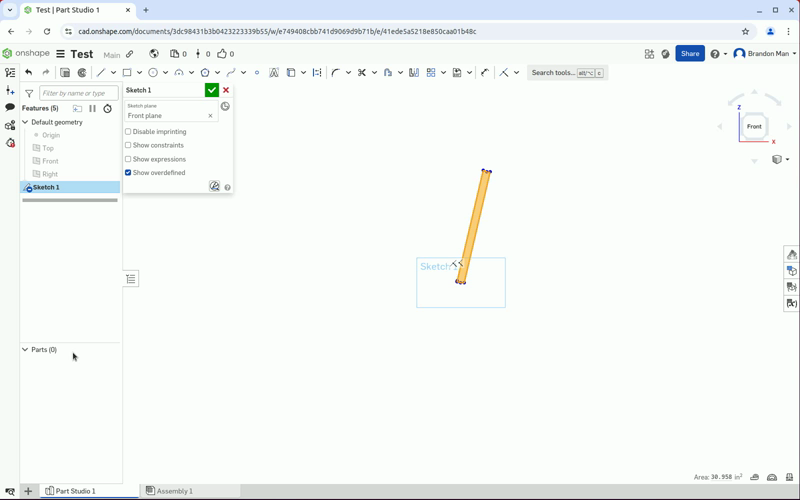
key(shift+e)
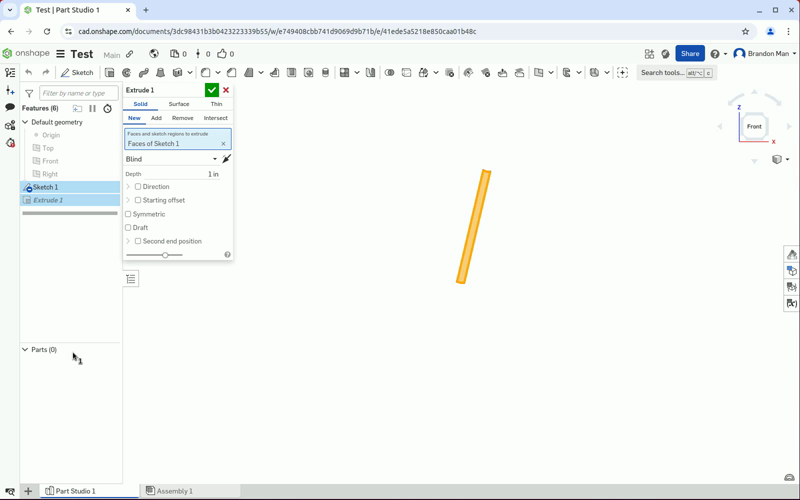
mouse_move(143, 106)
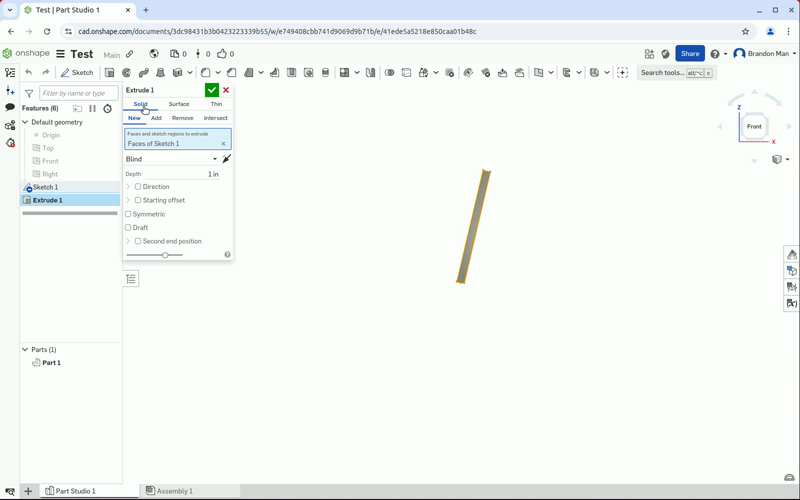
click(143, 106)
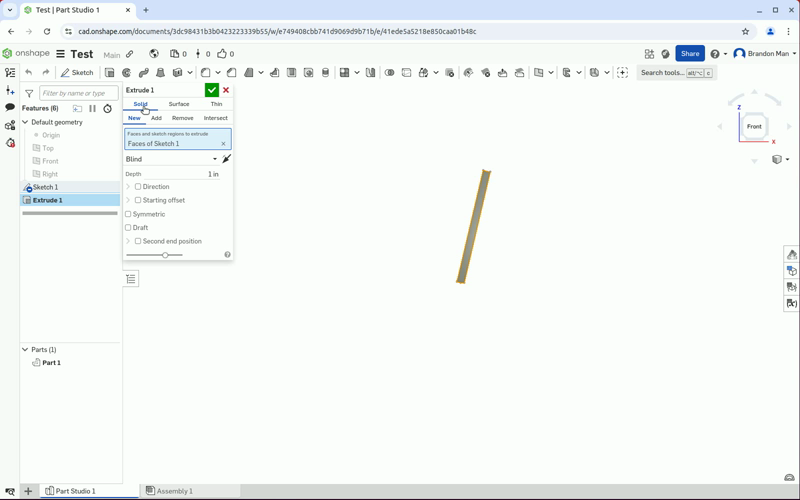
mouse_move(137, 120)
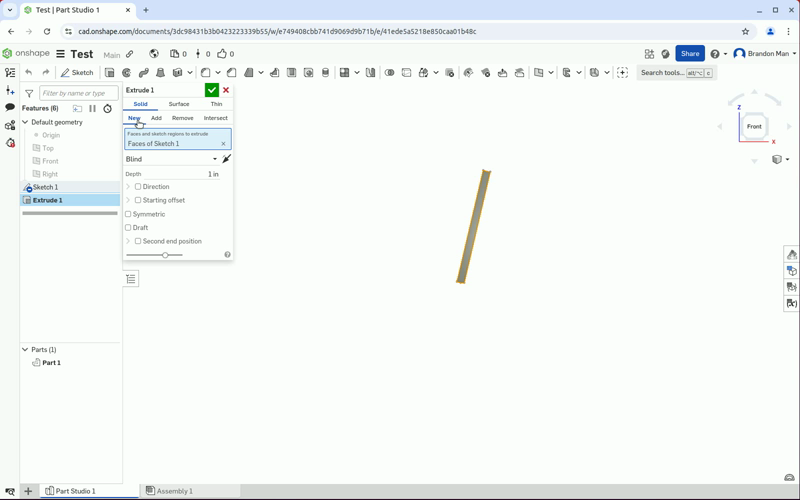
click(137, 120)
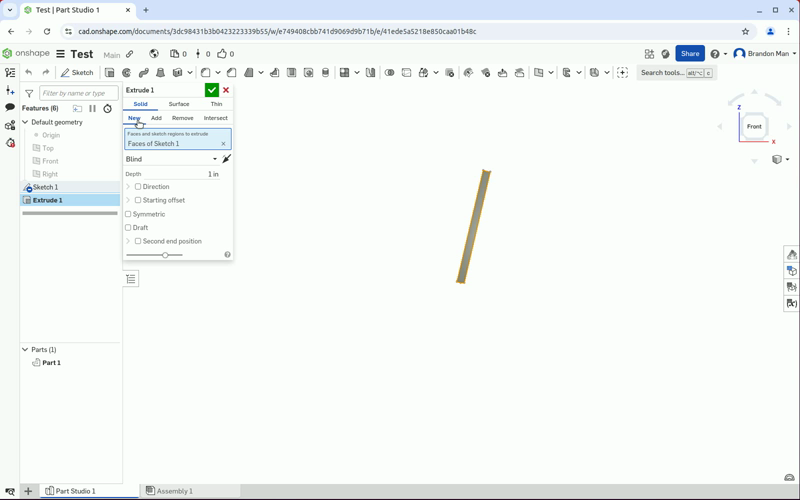
key(tab, 4)
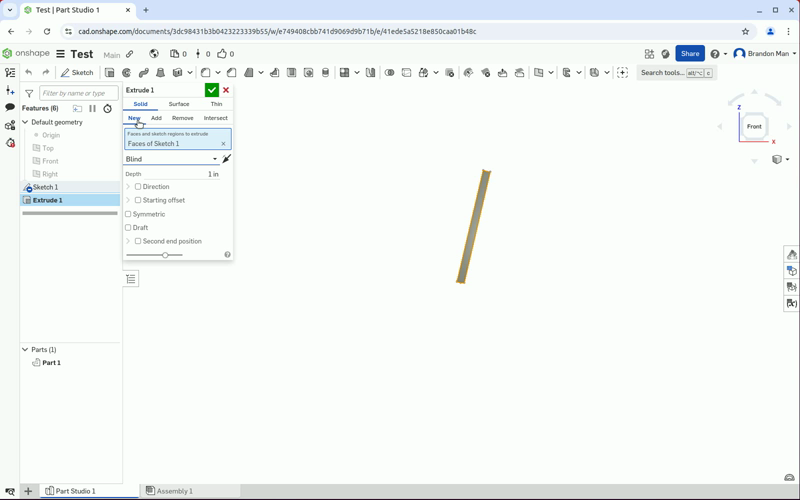
text(0.722)
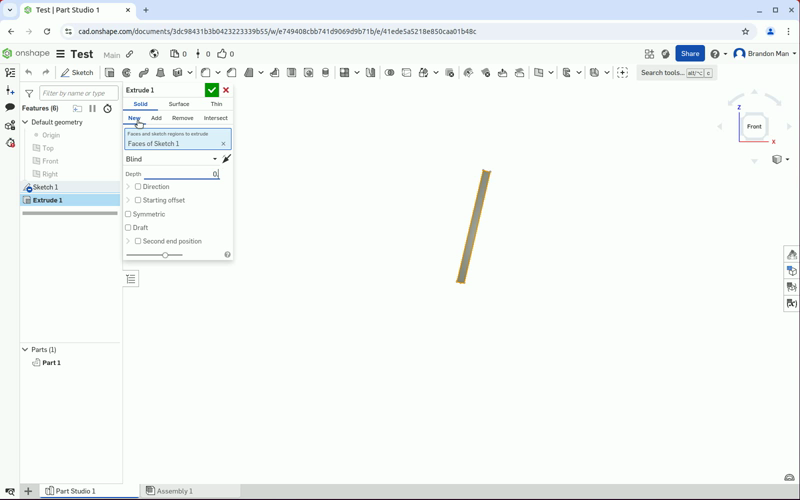
key(enter)
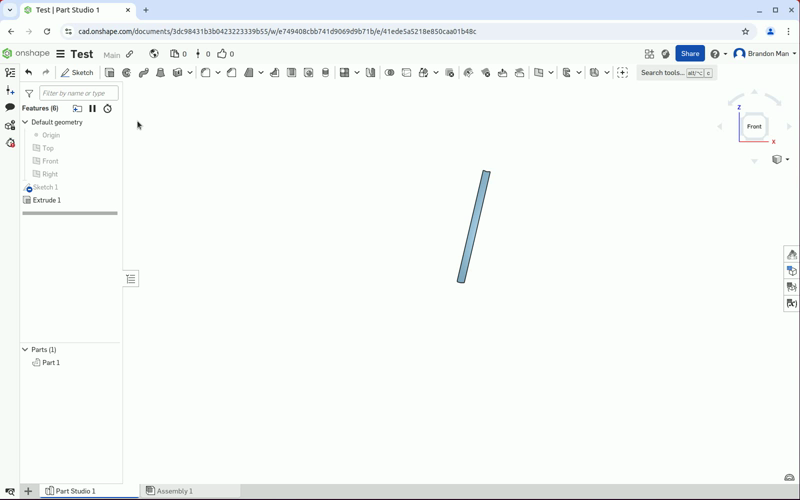
key(shift+h)
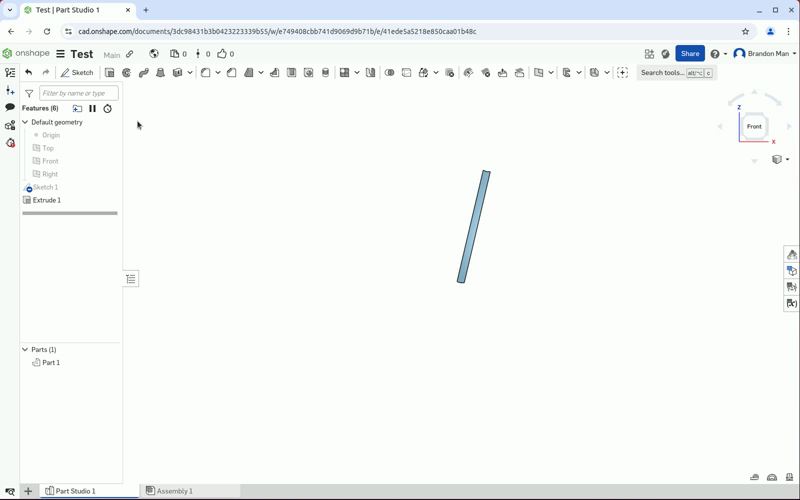
key(shift+h)
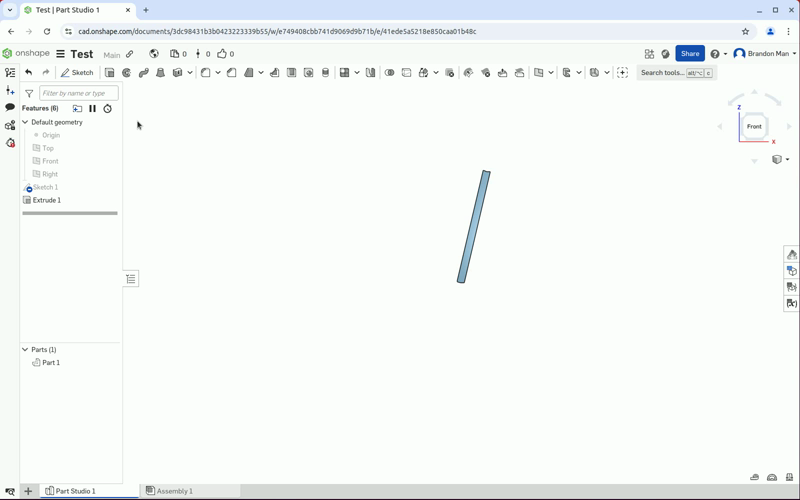
mouse_move(73, 189)
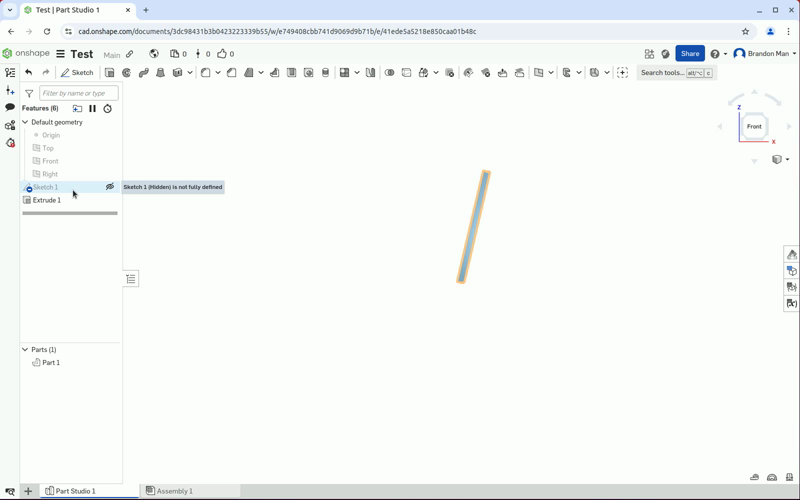
click(73, 189)
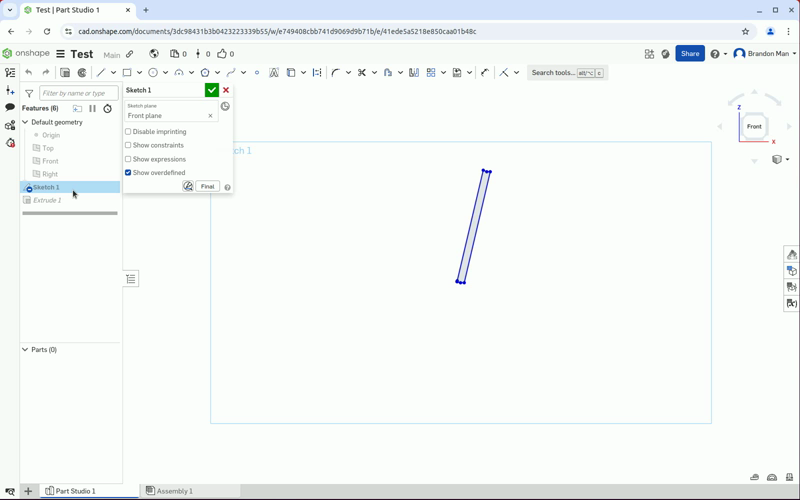
mouse_move(229, 92)
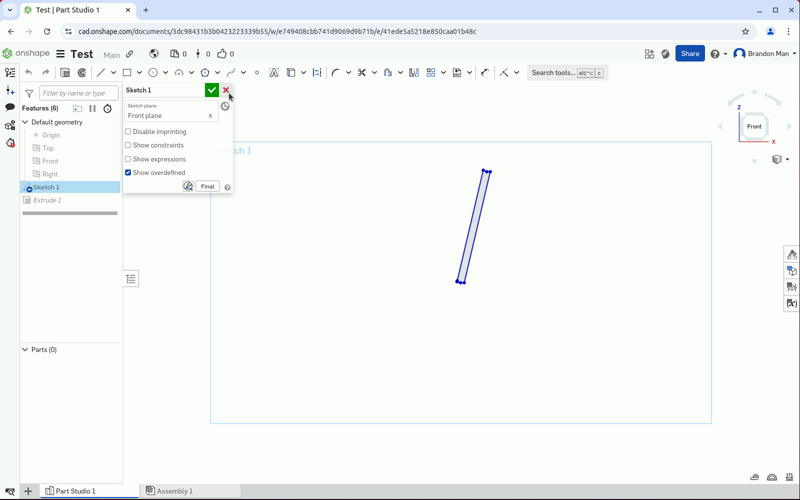
click(229, 92)
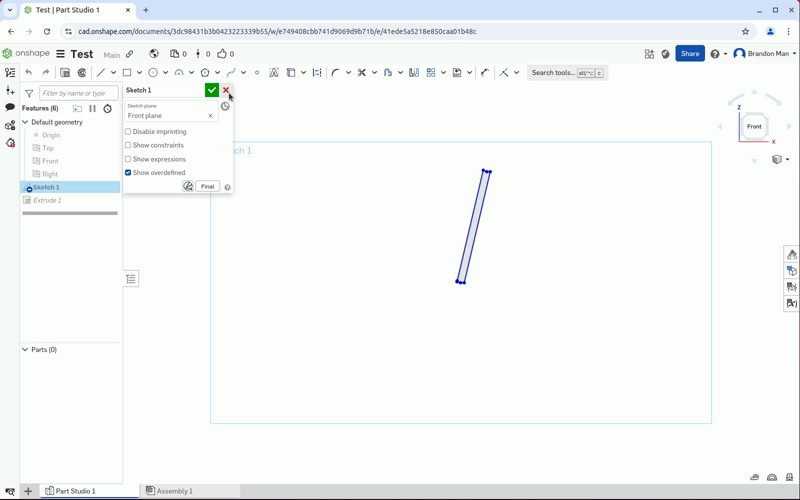
key(shift+s)
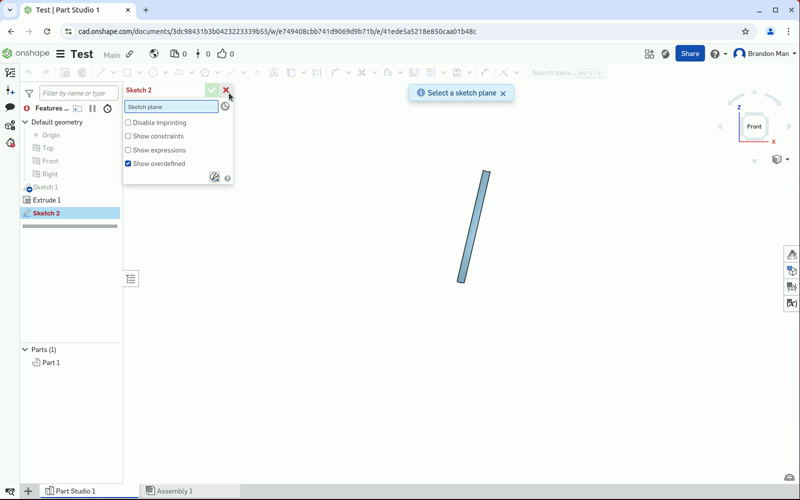
mouse_move(73, 163)
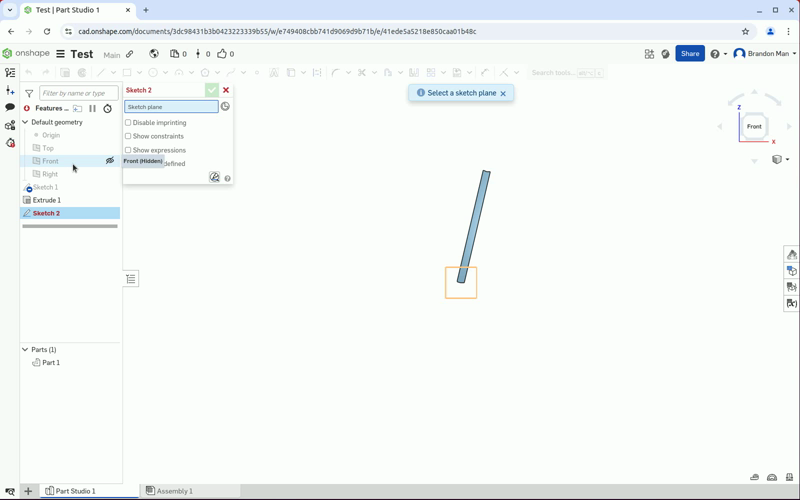
click(73, 163)
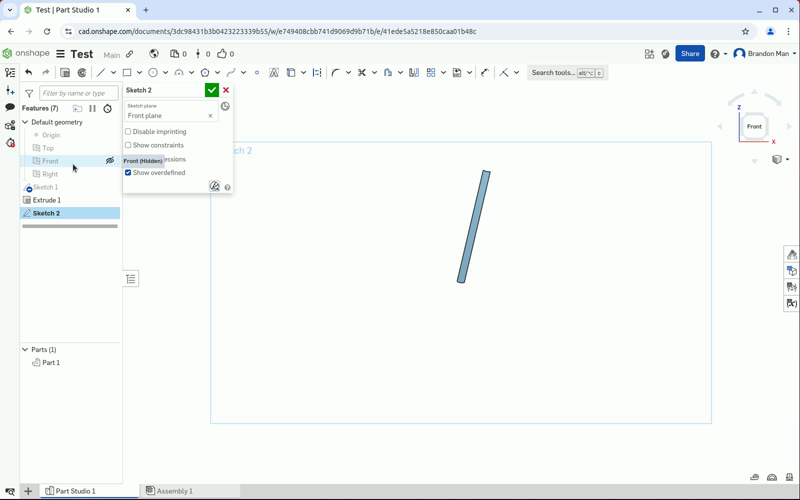
mouse_move(73, 352)
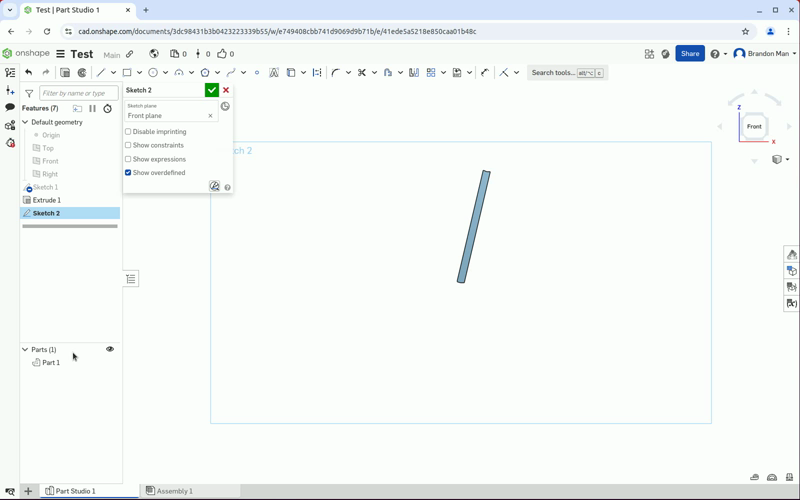
key(y)
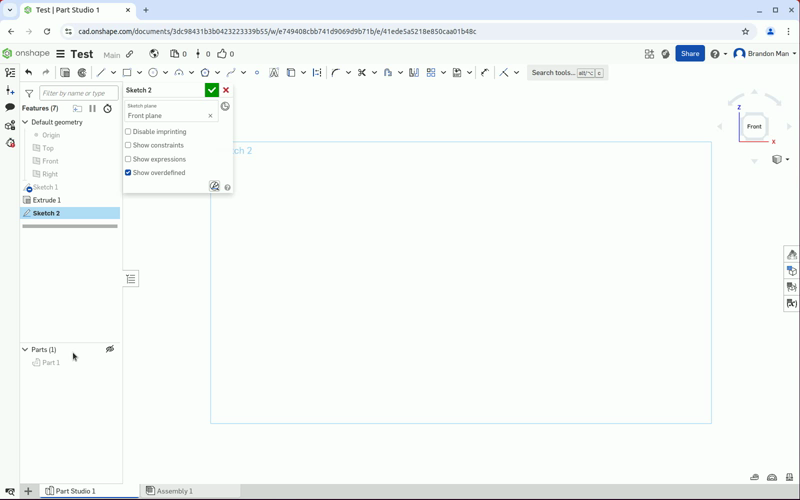
key(l)
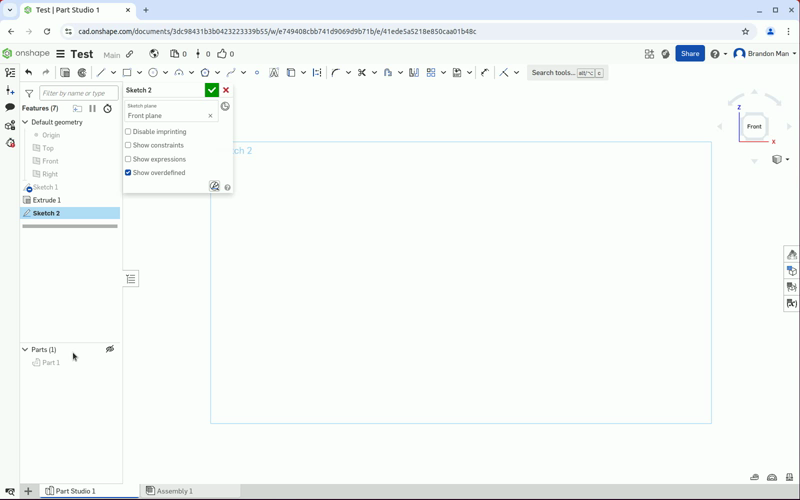
key_down(shift)
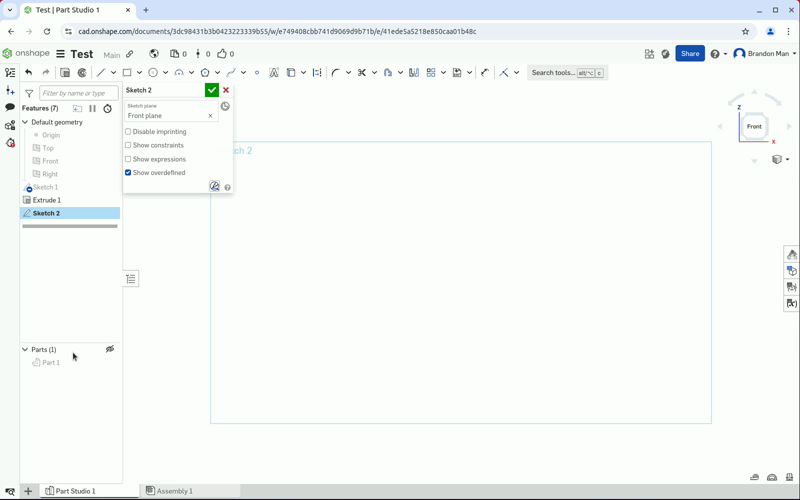
mouse_move(457, 346)
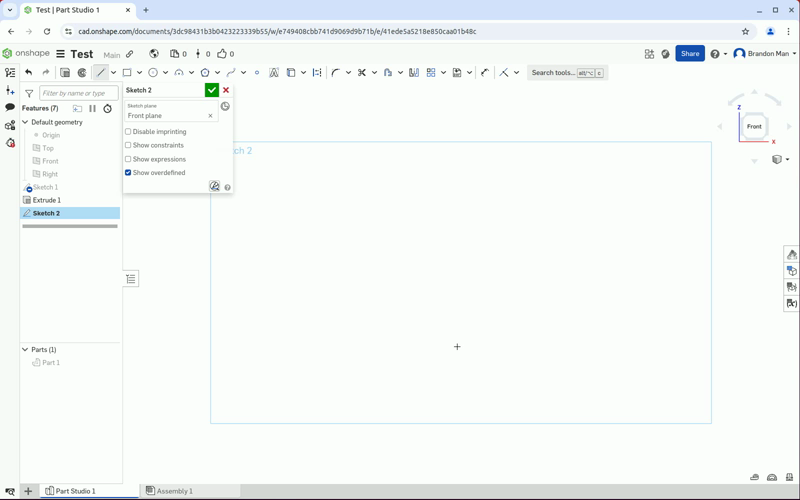
click(457, 346)
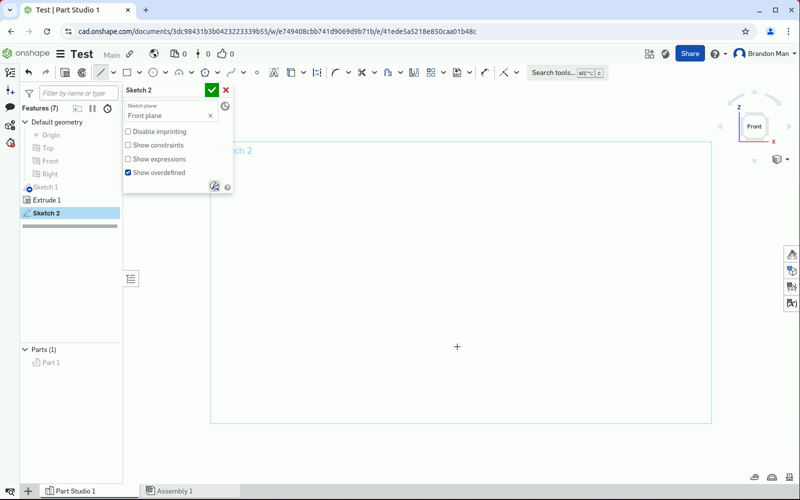
key_up(shift)
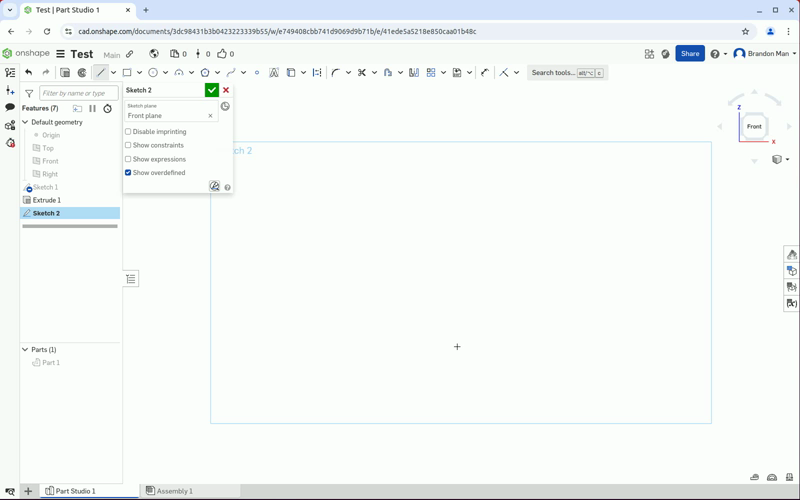
key_down(shift)
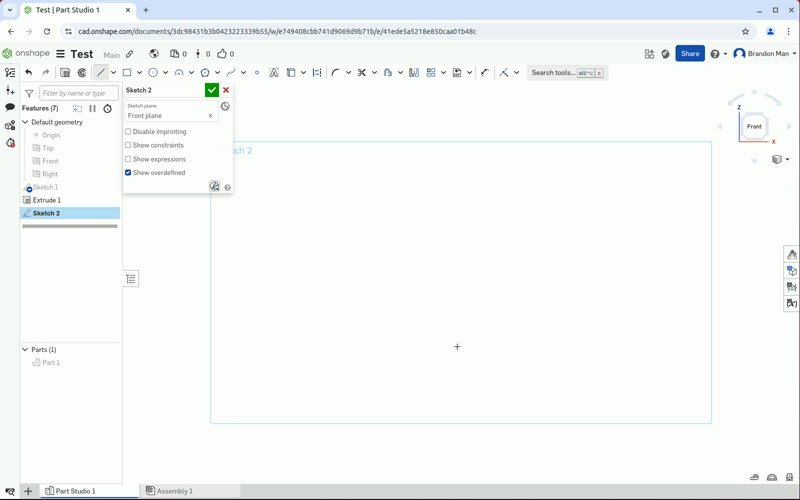
mouse_move(487, 346)
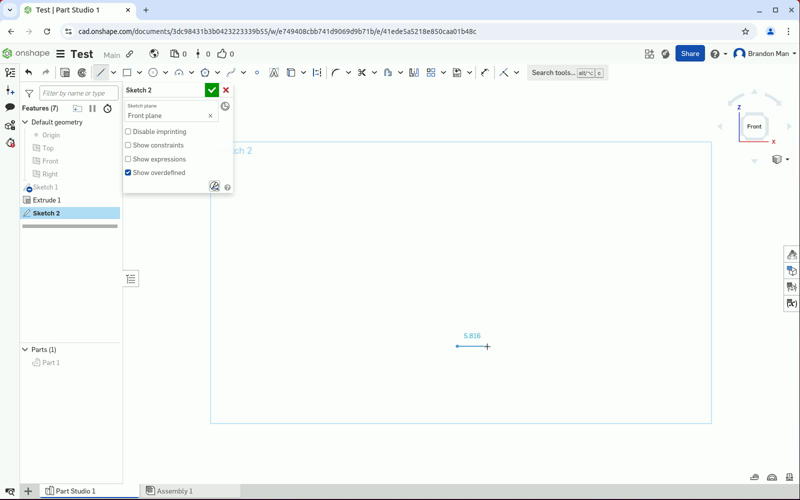
mouse_move(464, 346)
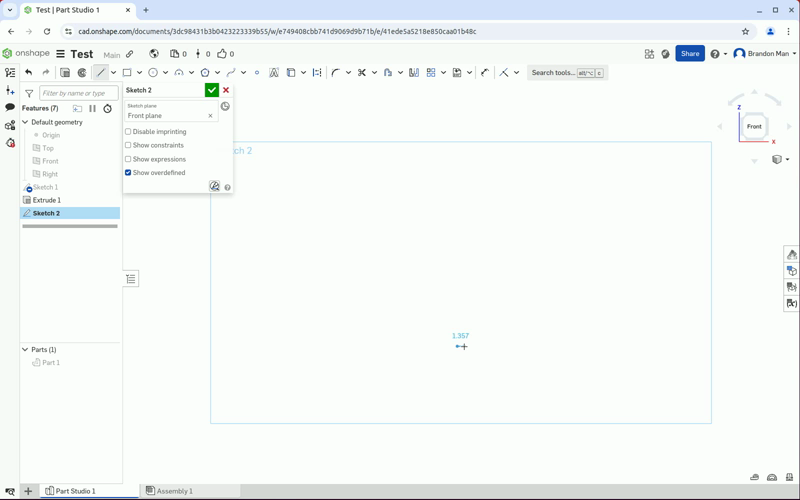
scroll(6)
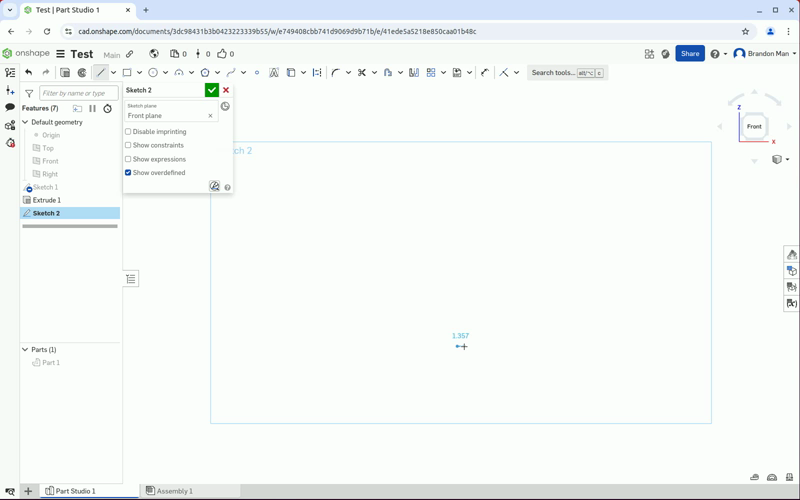
scroll(6)
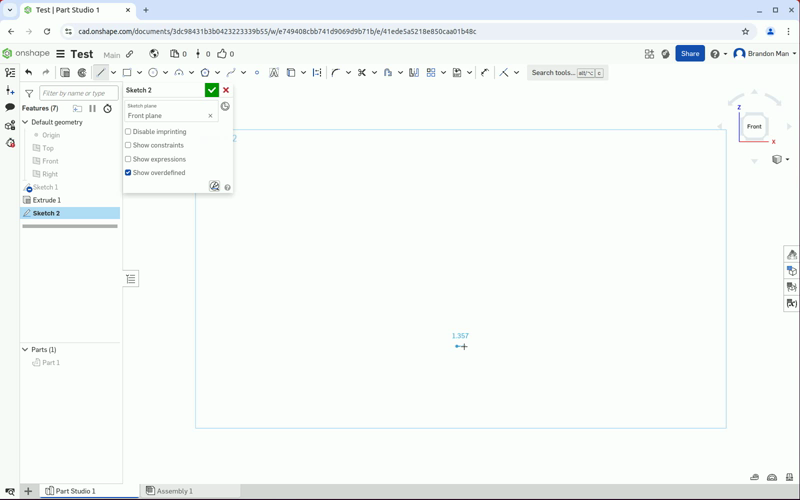
scroll(6)
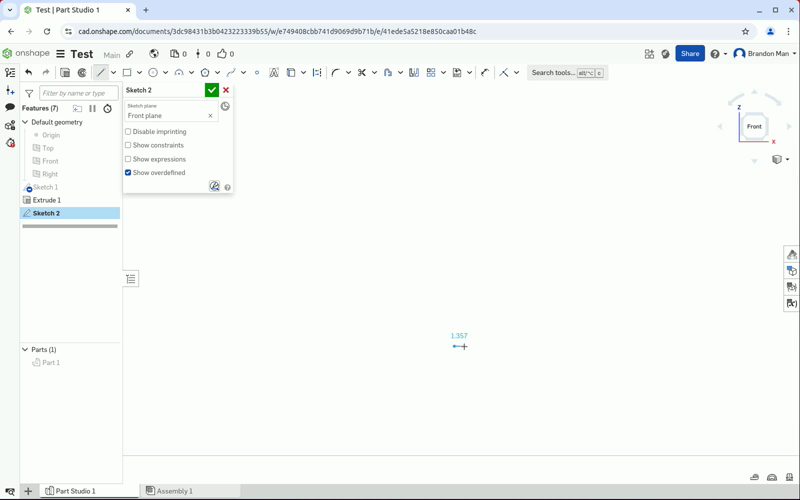
scroll(6)
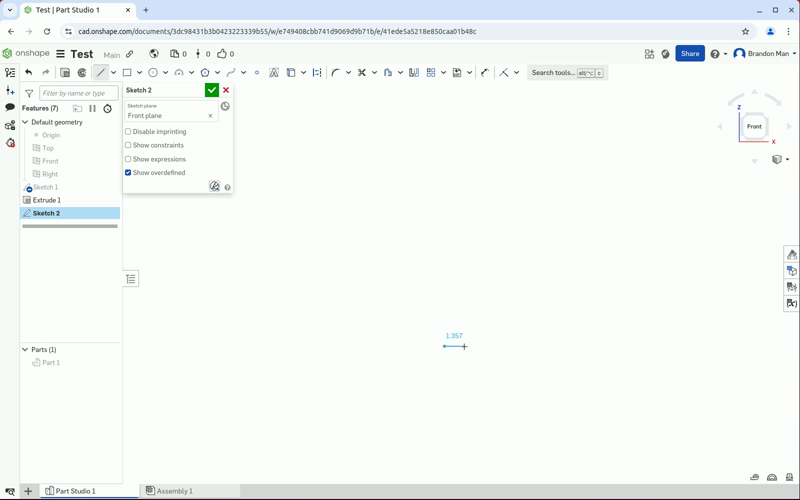
scroll(6)
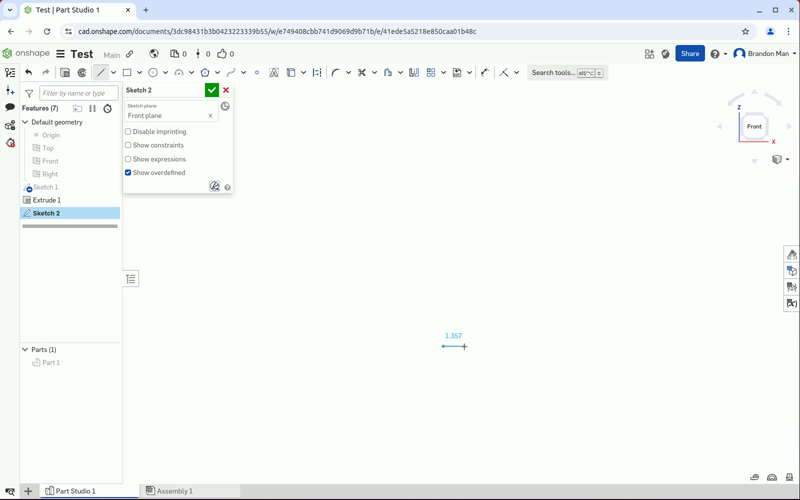
scroll(6)
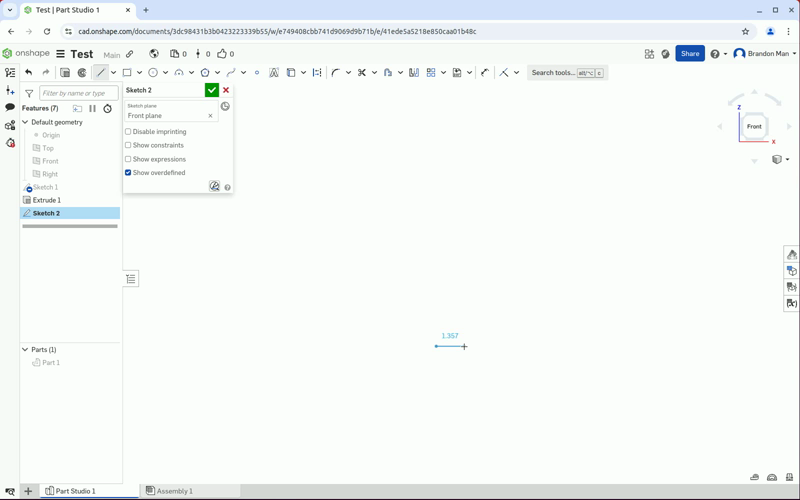
scroll(6)
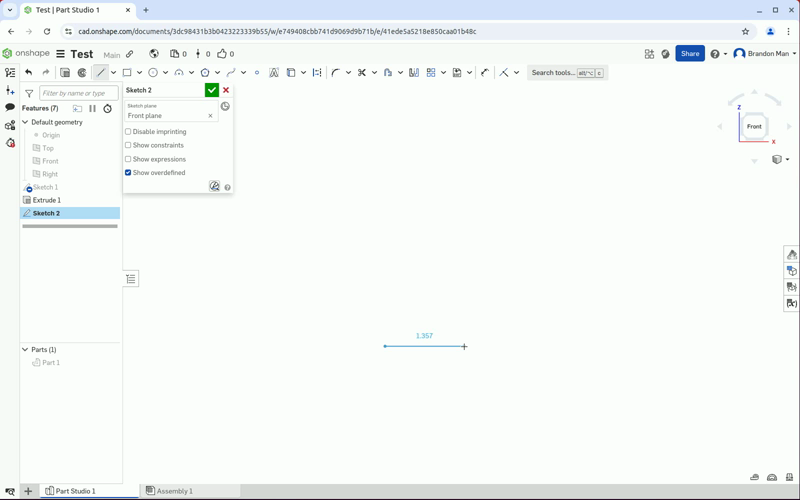
click(464, 346)
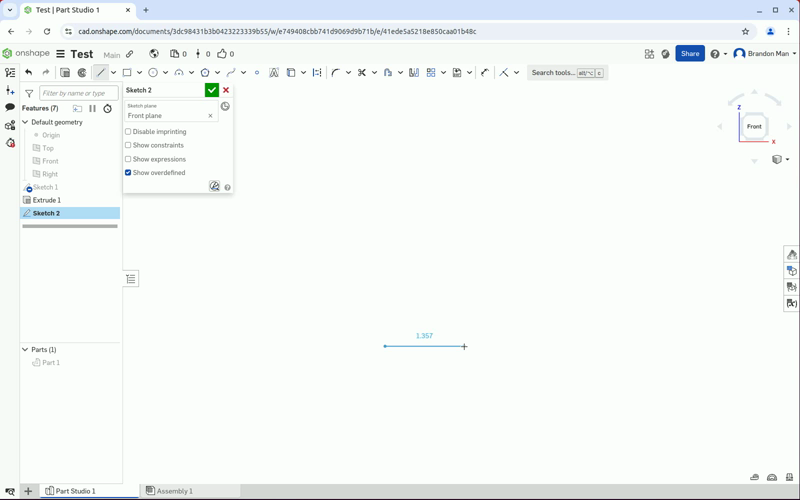
scroll(-6)
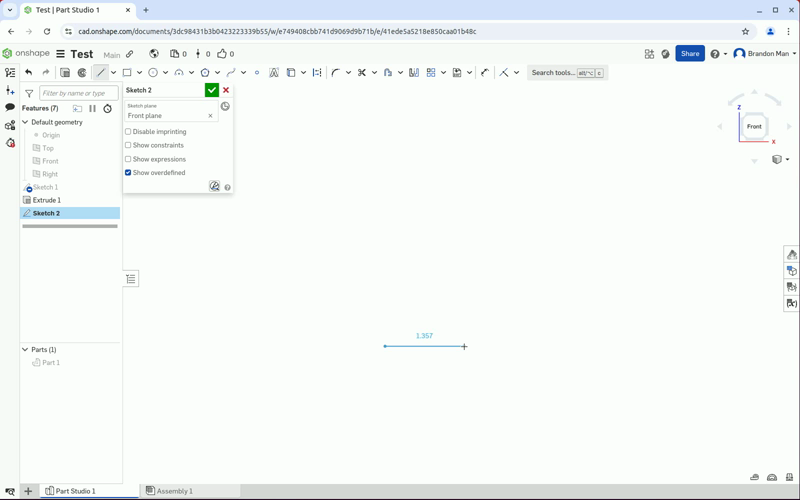
scroll(-6)
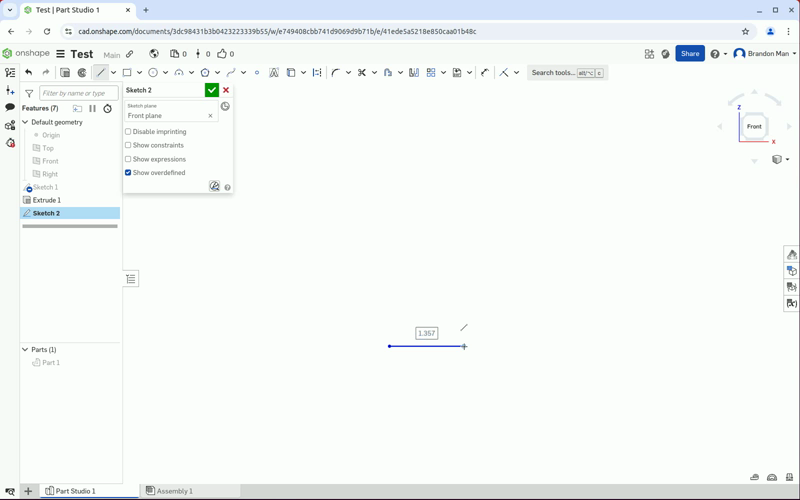
scroll(-6)
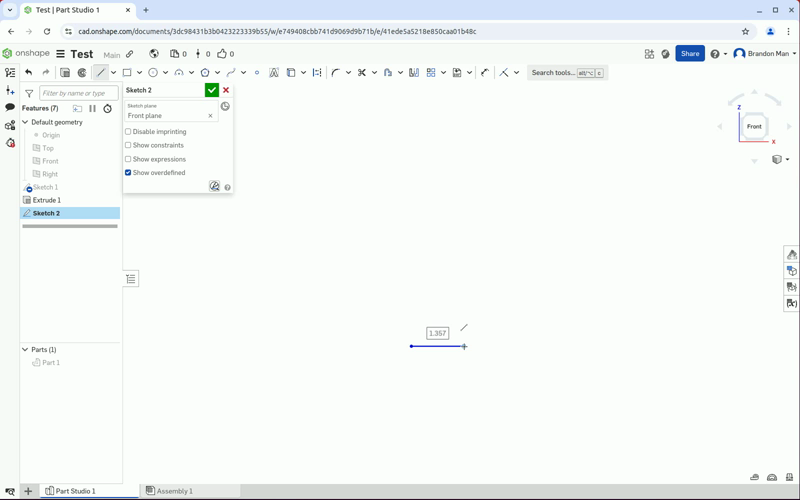
scroll(-6)
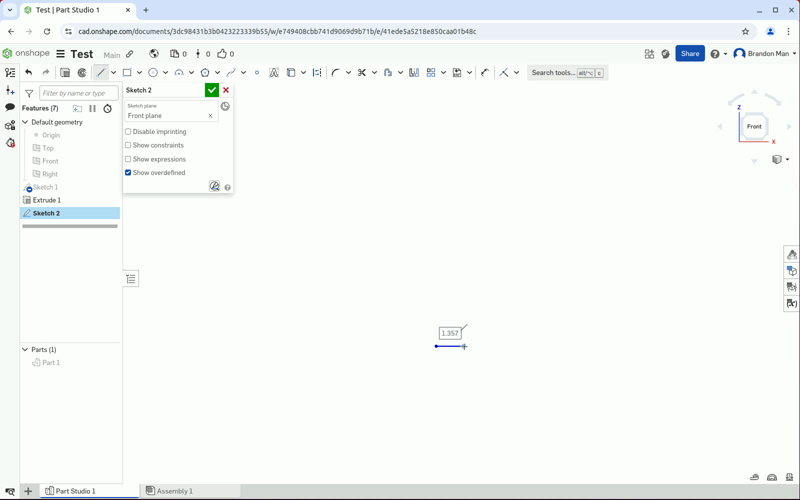
scroll(-6)
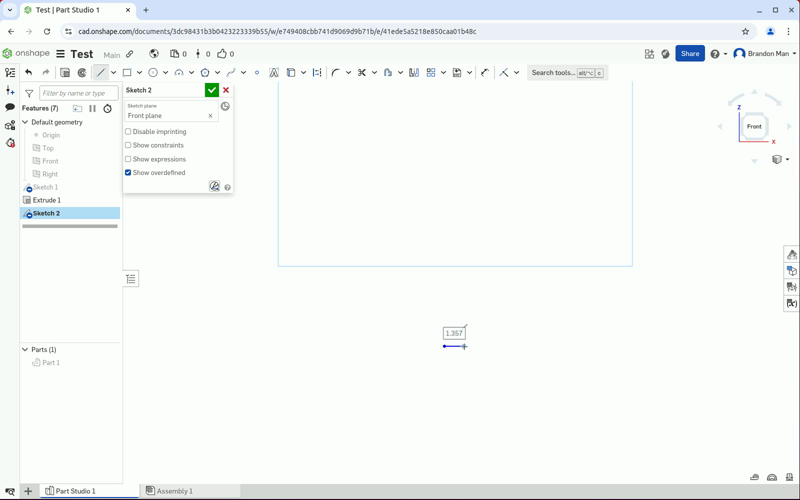
scroll(-6)
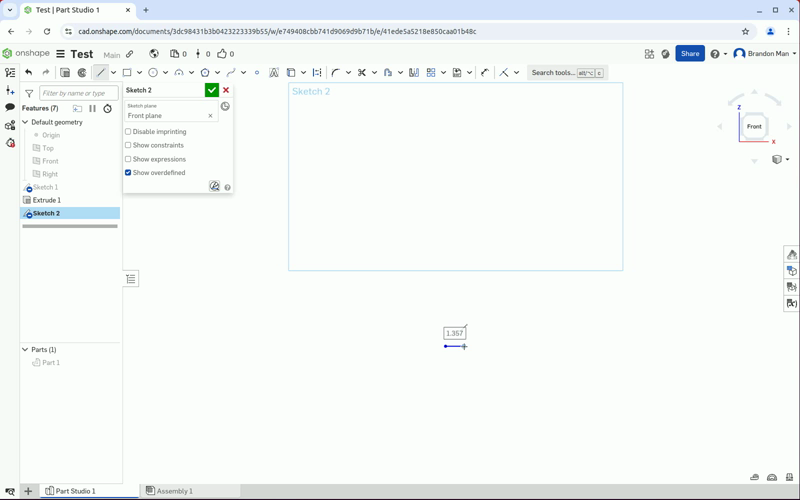
scroll(-6)
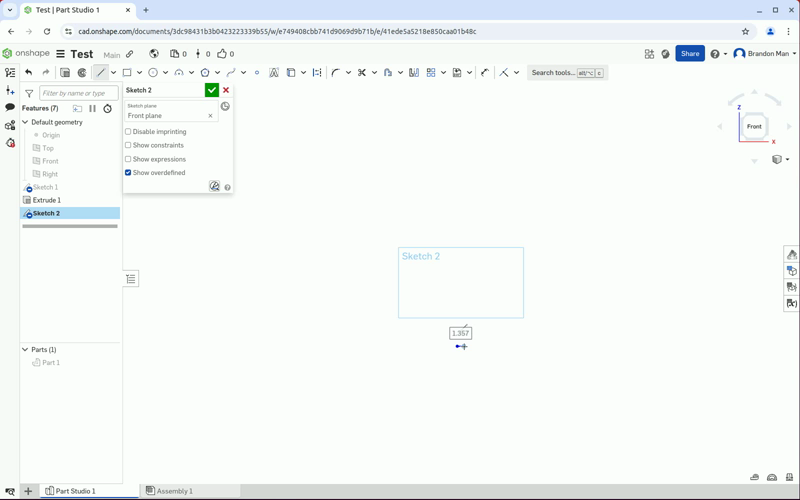
key_up(shift)
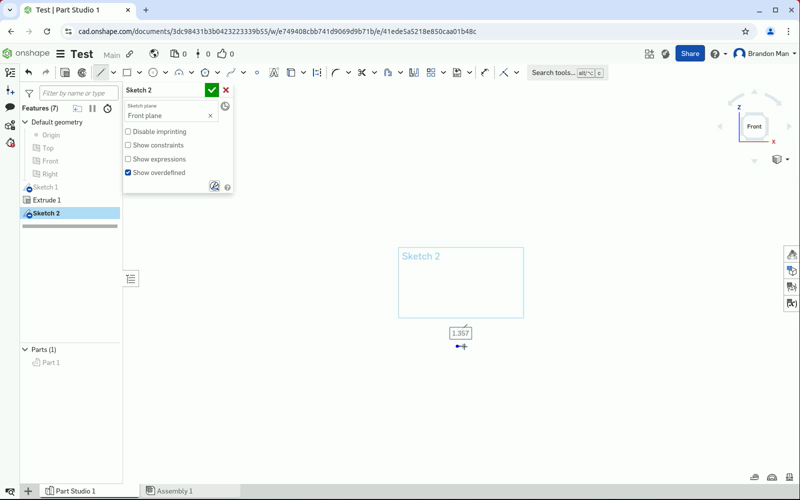
key_down(shift)
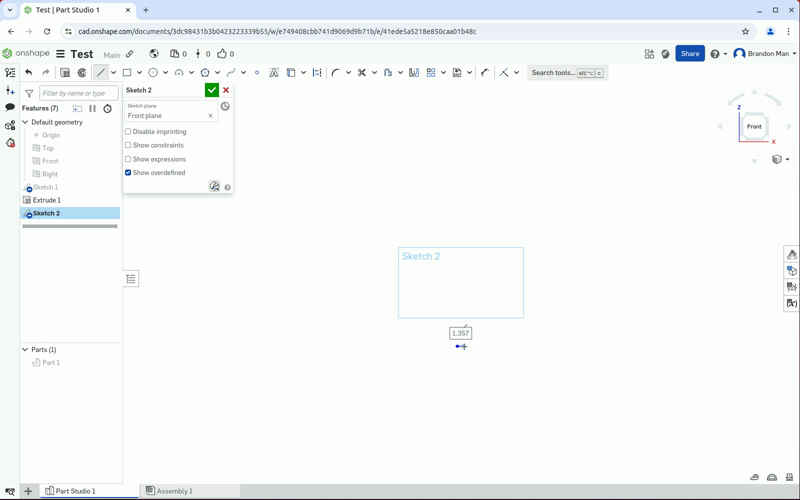
mouse_move(464, 283)
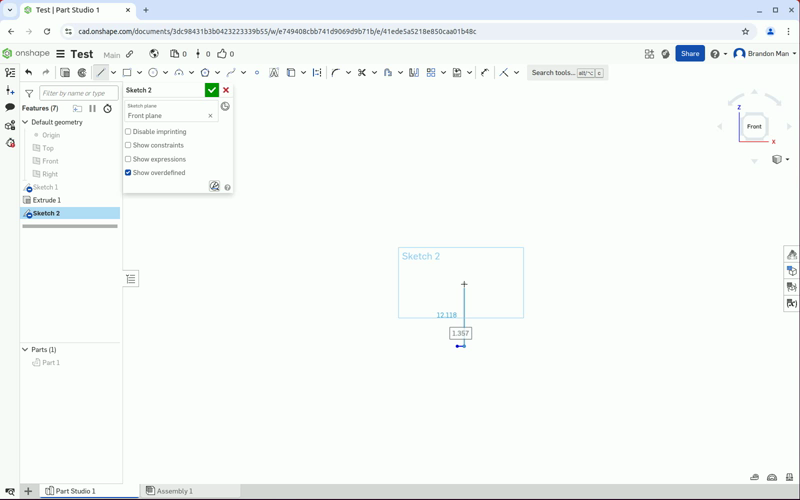
click(464, 283)
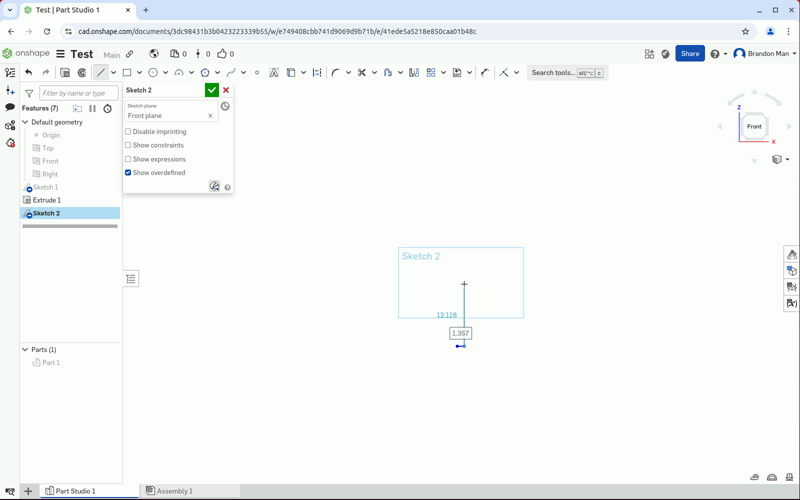
key_up(shift)
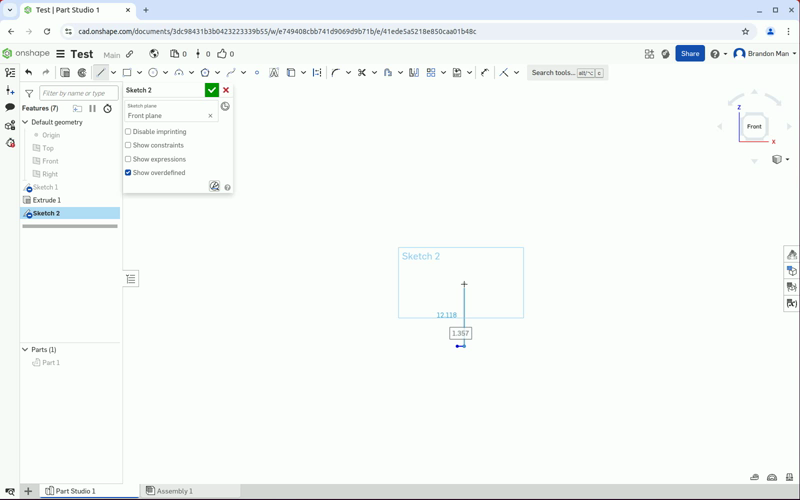
key_down(shift)
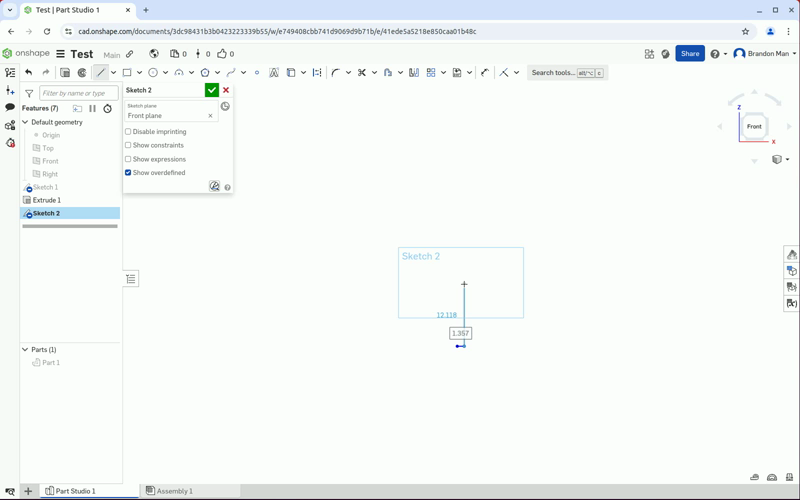
mouse_move(494, 283)
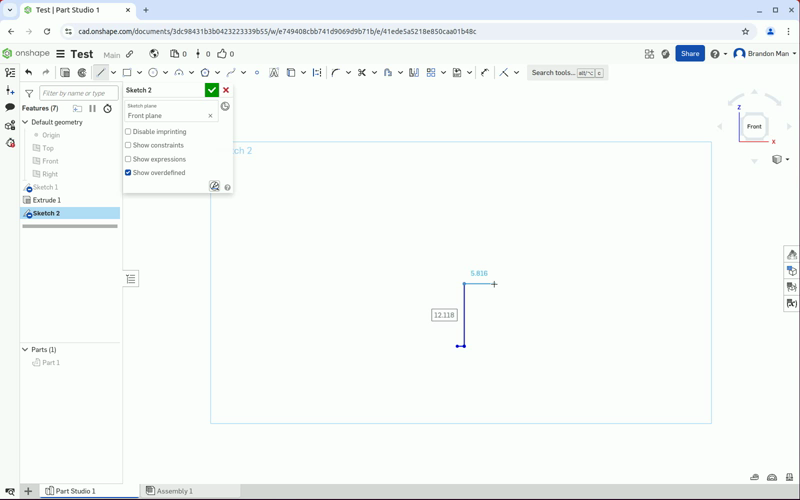
mouse_move(460, 283)
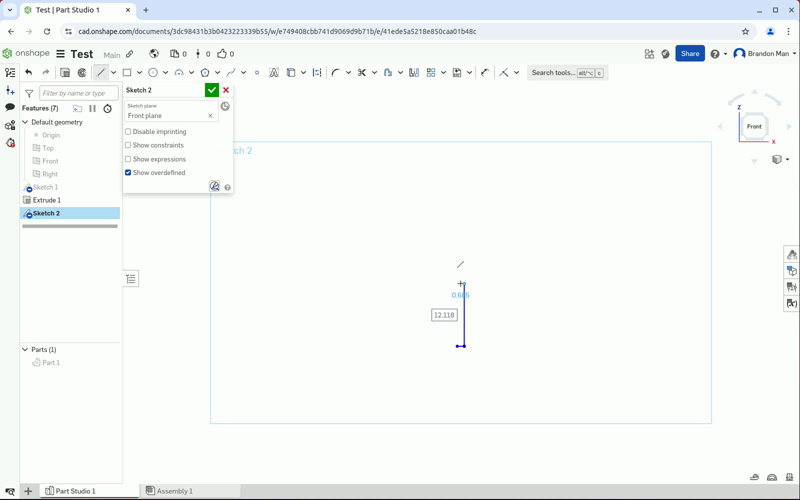
scroll(6)
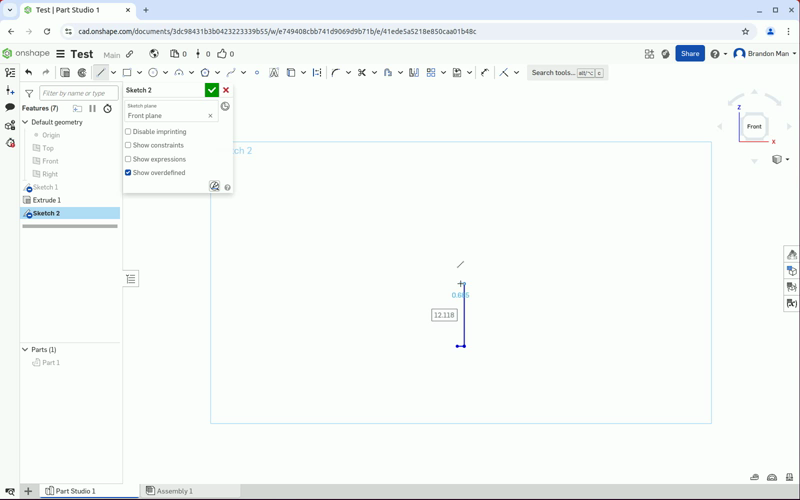
scroll(6)
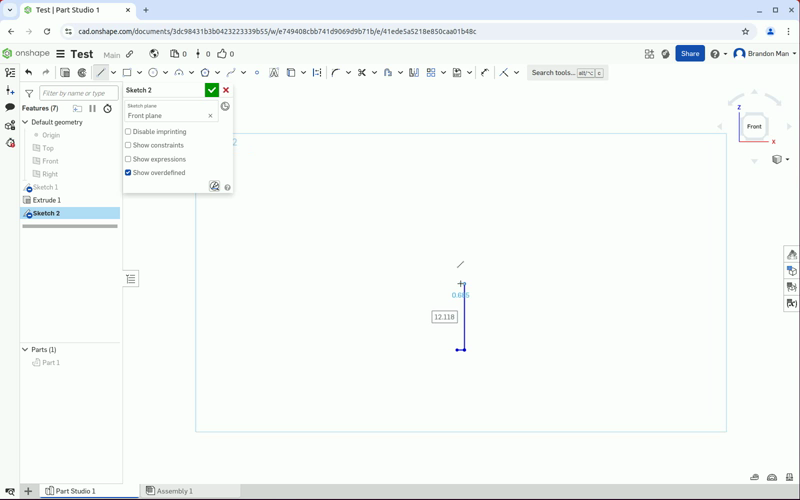
scroll(6)
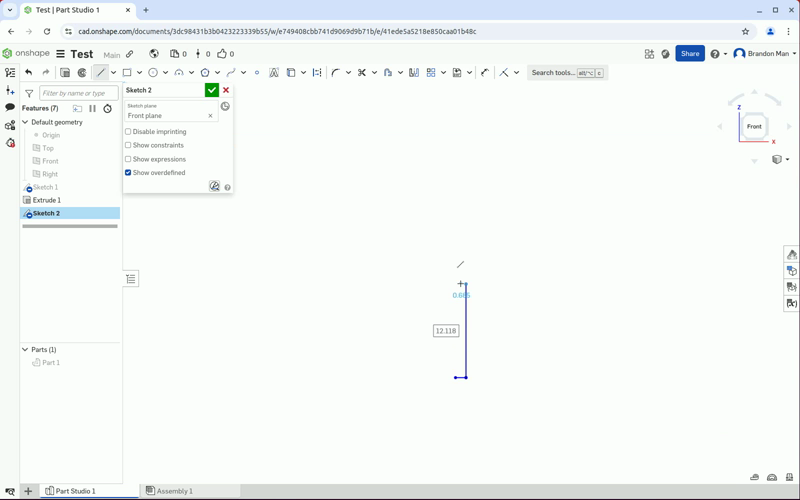
scroll(6)
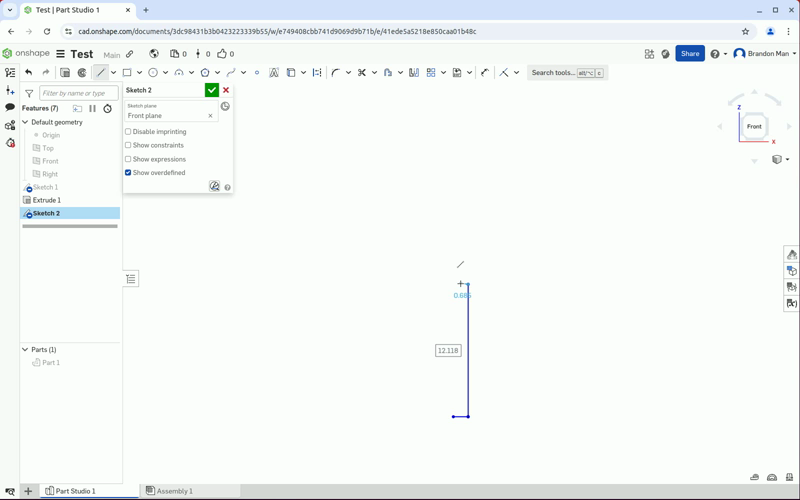
scroll(6)
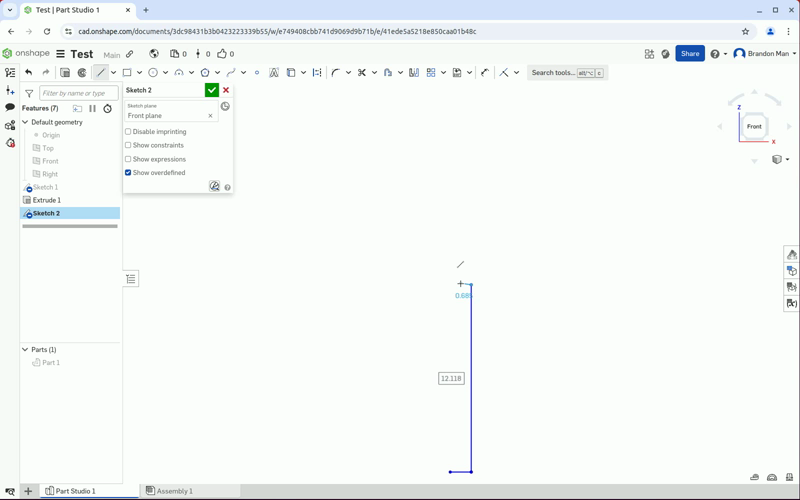
scroll(6)
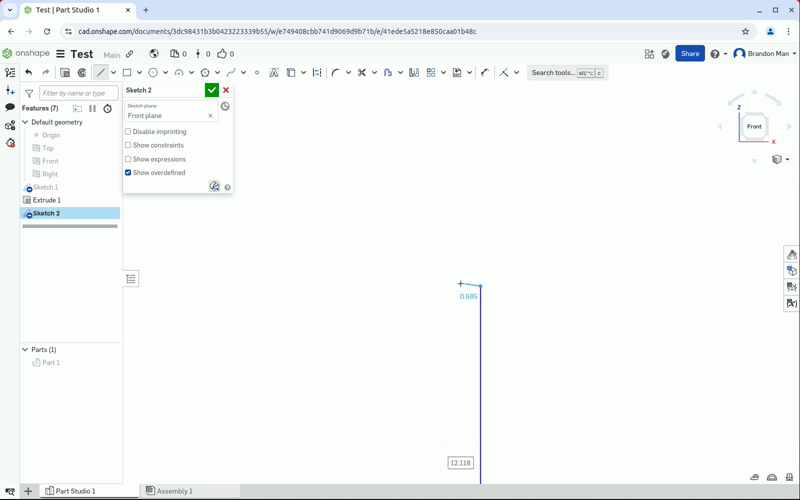
scroll(6)
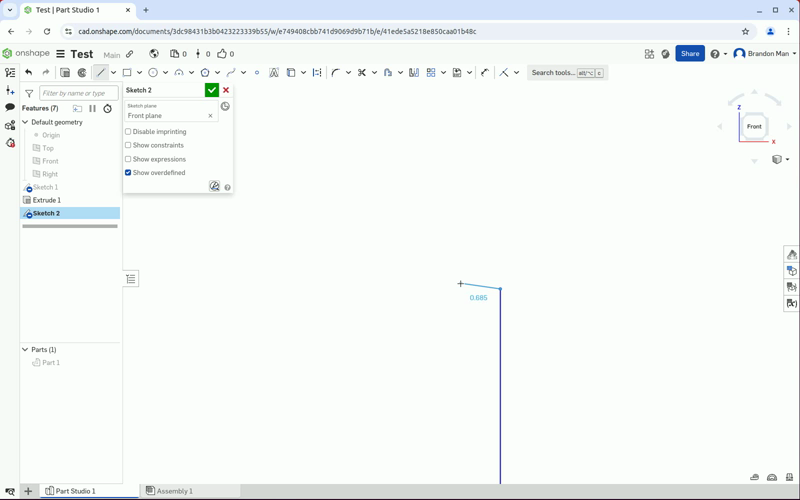
click(460, 283)
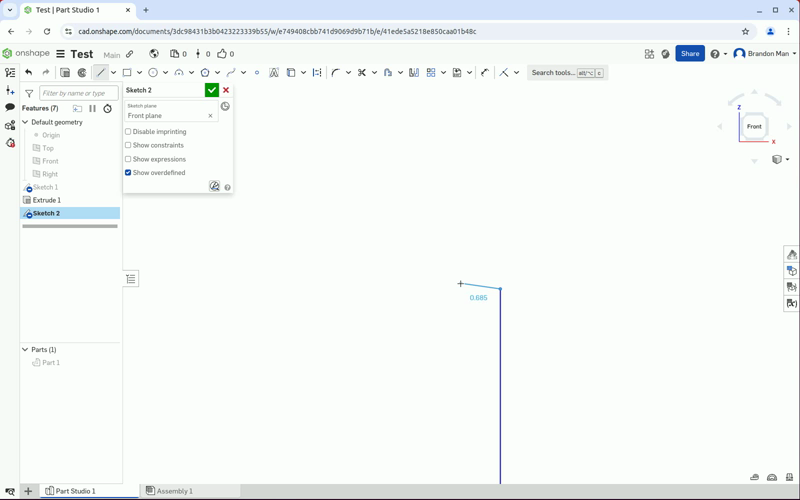
scroll(-6)
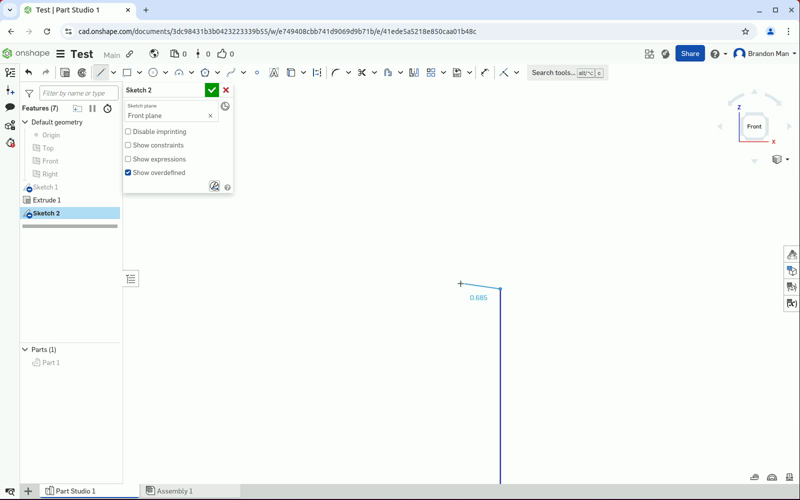
scroll(-6)
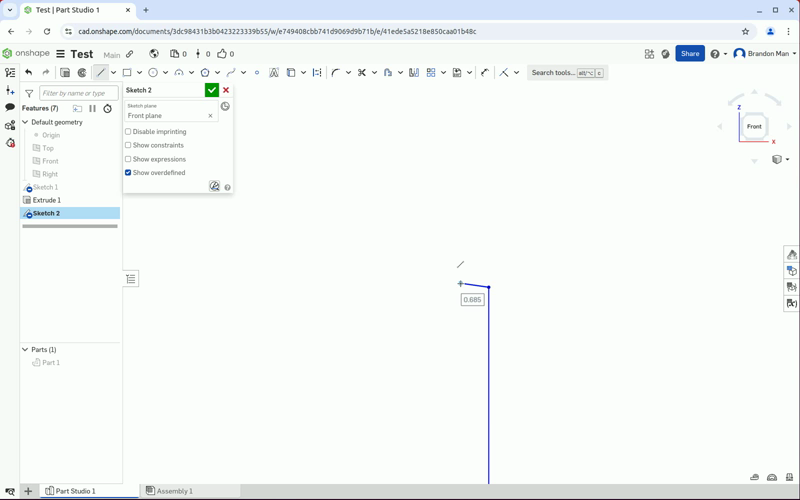
scroll(-6)
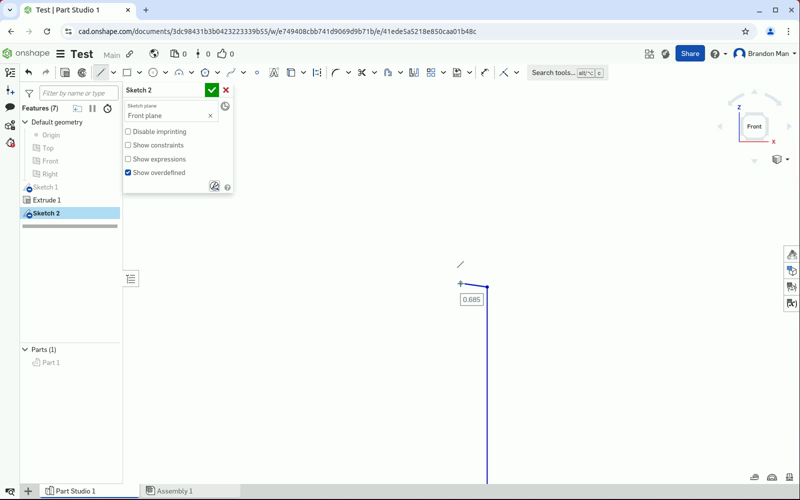
scroll(-6)
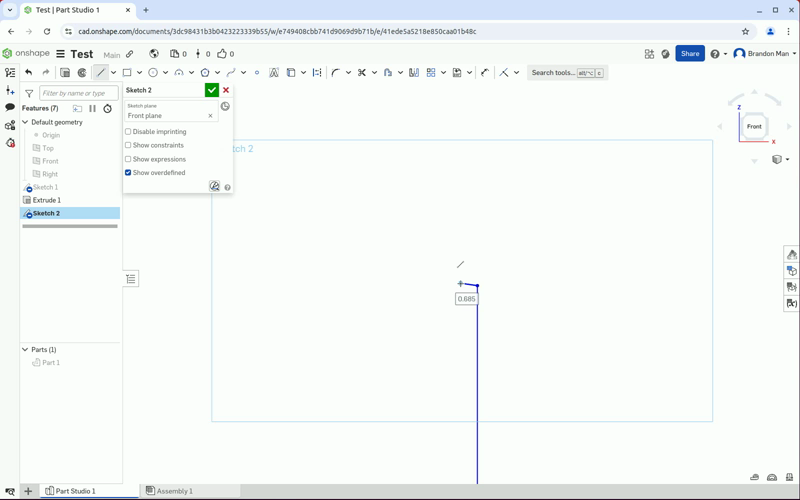
scroll(-6)
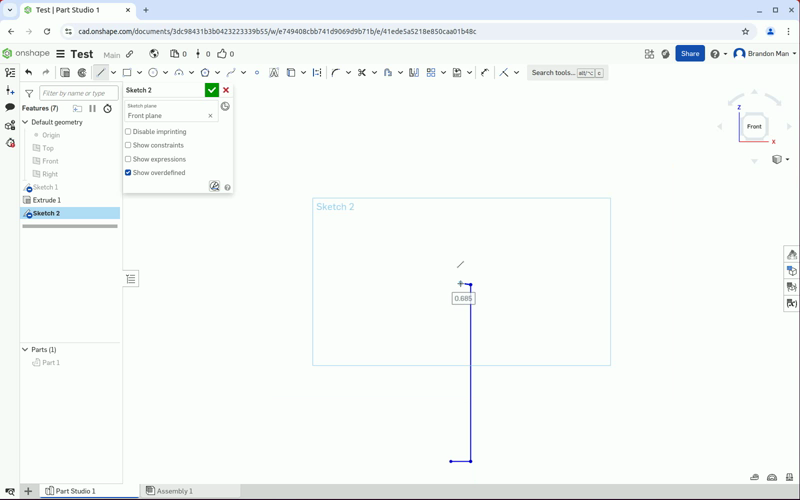
scroll(-6)
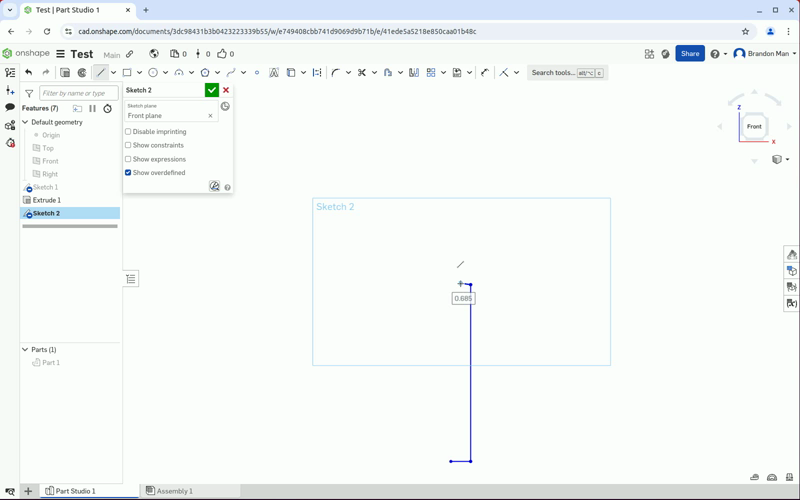
scroll(-6)
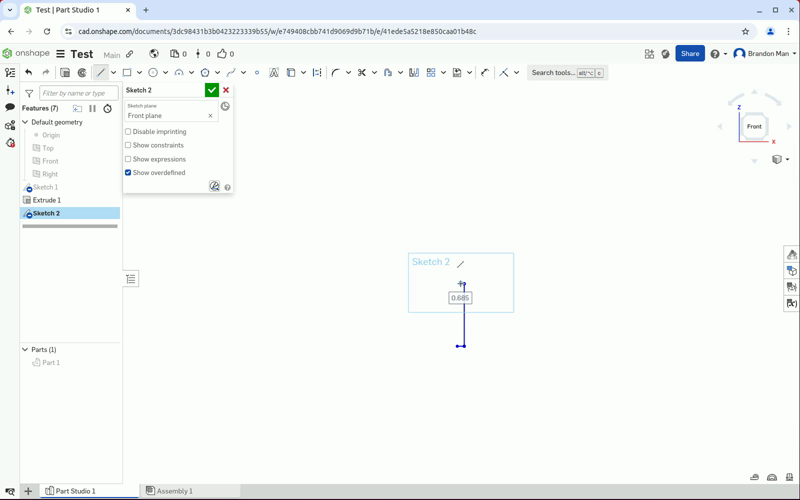
key_up(shift)
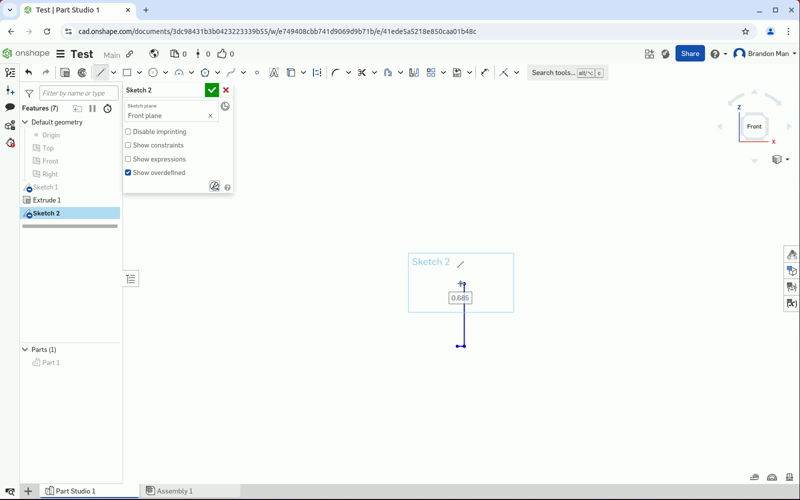
key_down(shift)
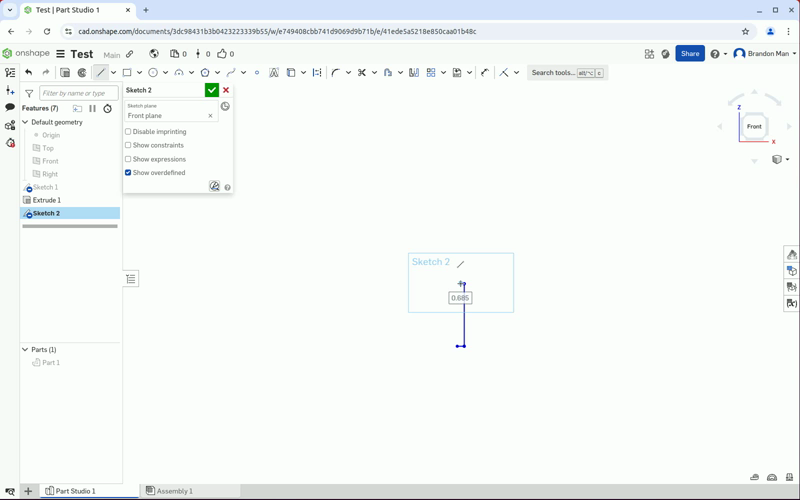
mouse_move(490, 283)
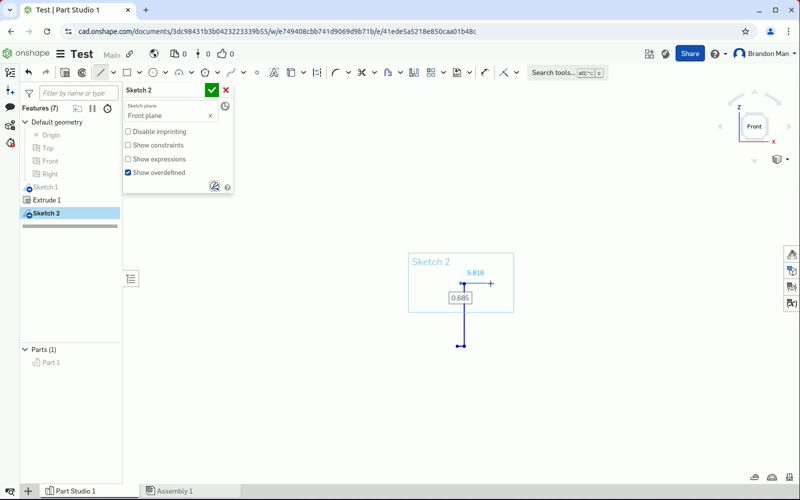
mouse_move(457, 282)
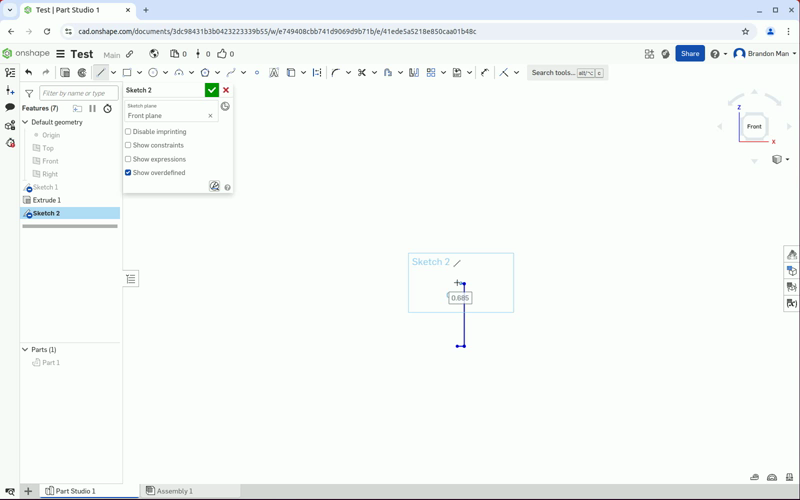
scroll(6)
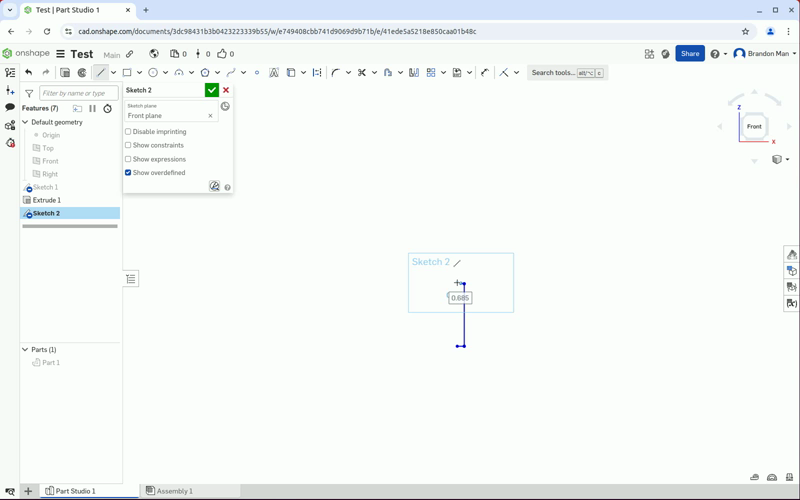
scroll(6)
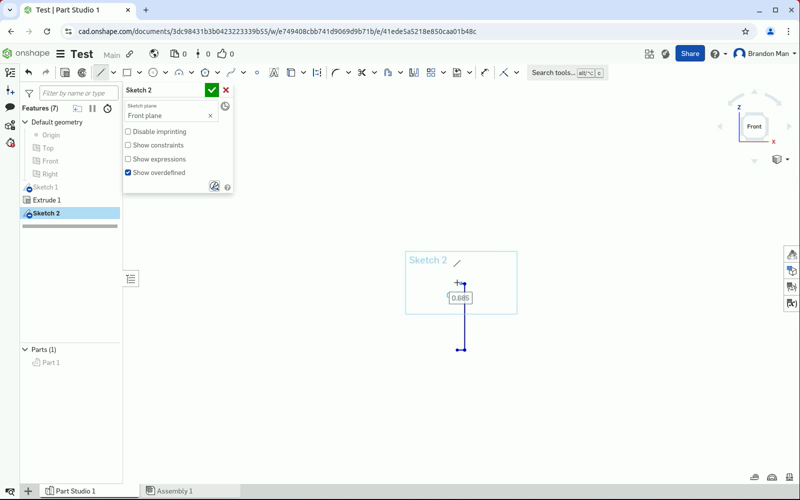
scroll(6)
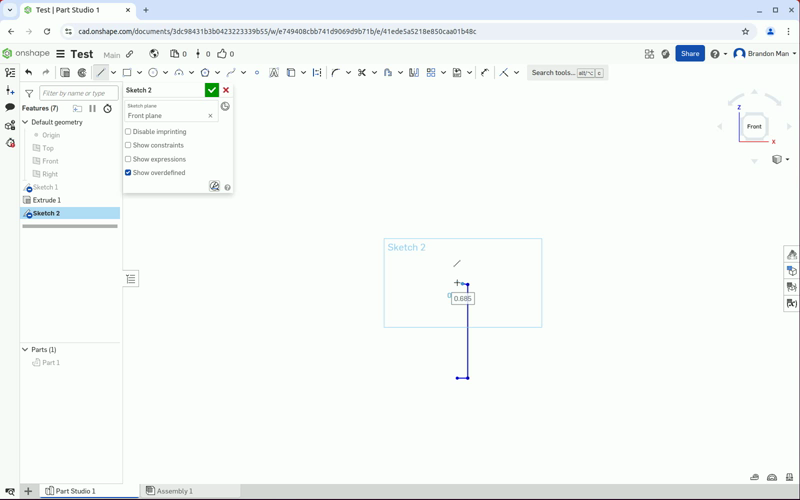
scroll(6)
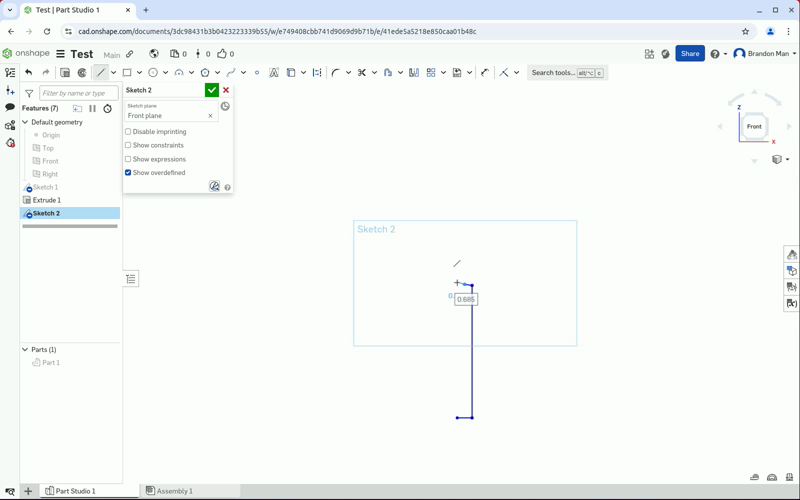
scroll(6)
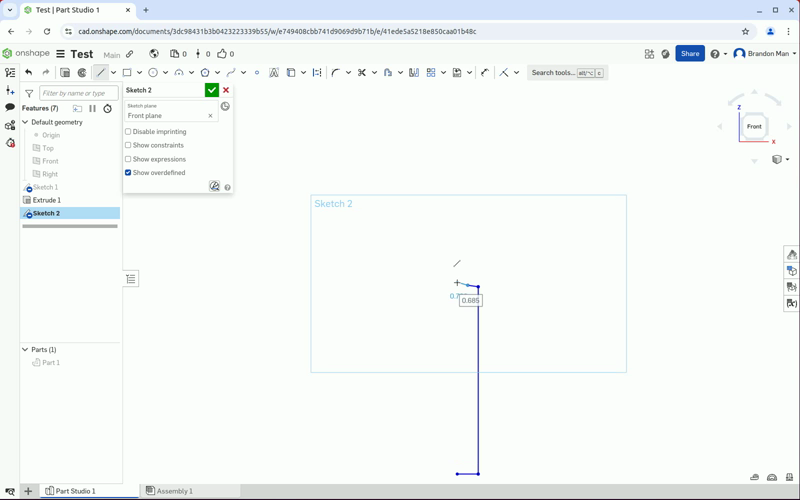
scroll(6)
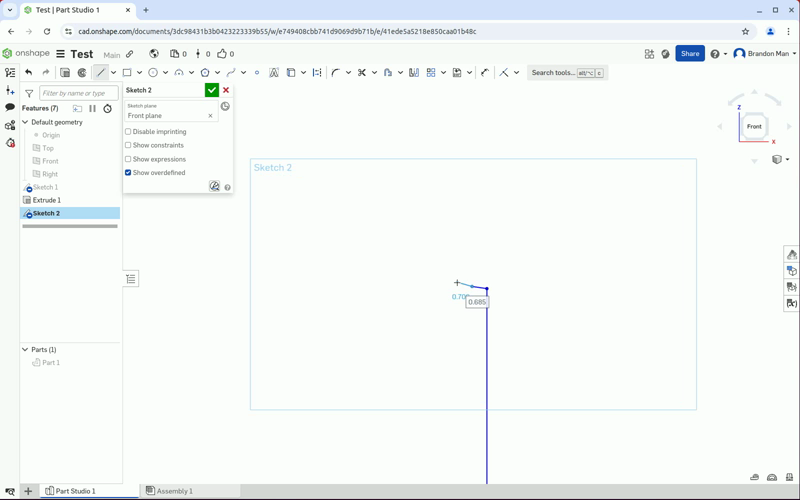
scroll(6)
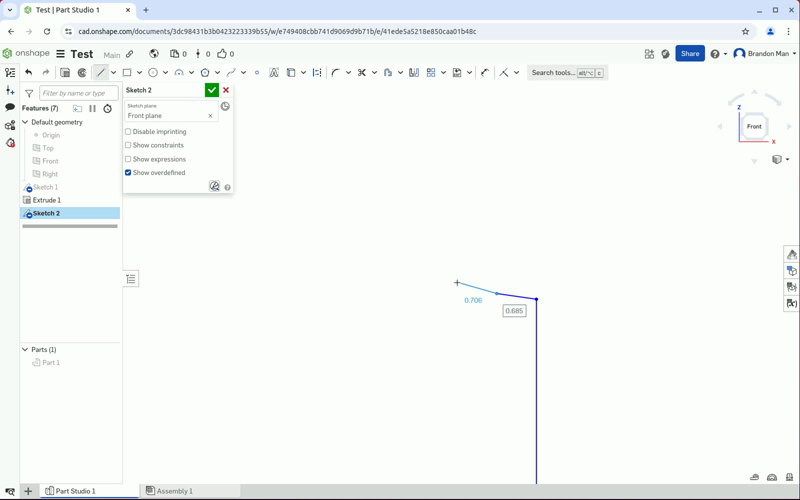
click(457, 282)
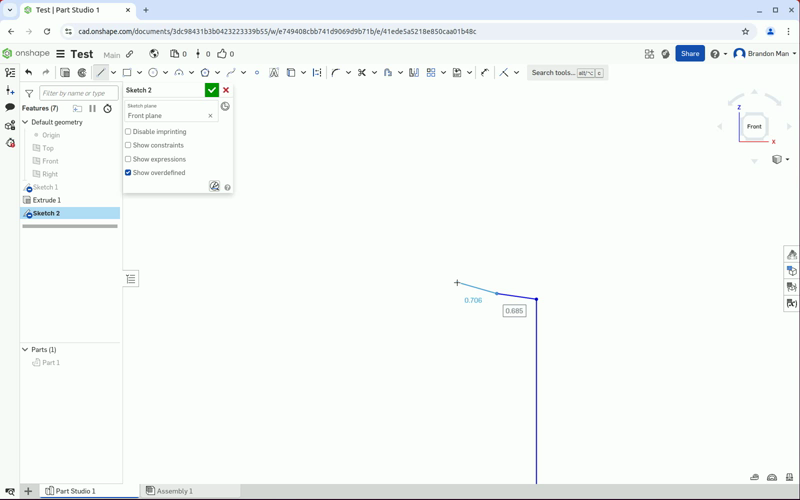
scroll(-6)
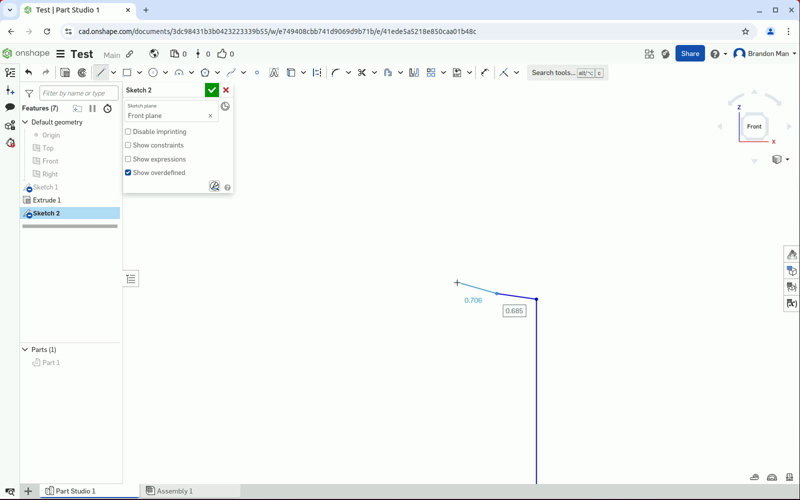
scroll(-6)
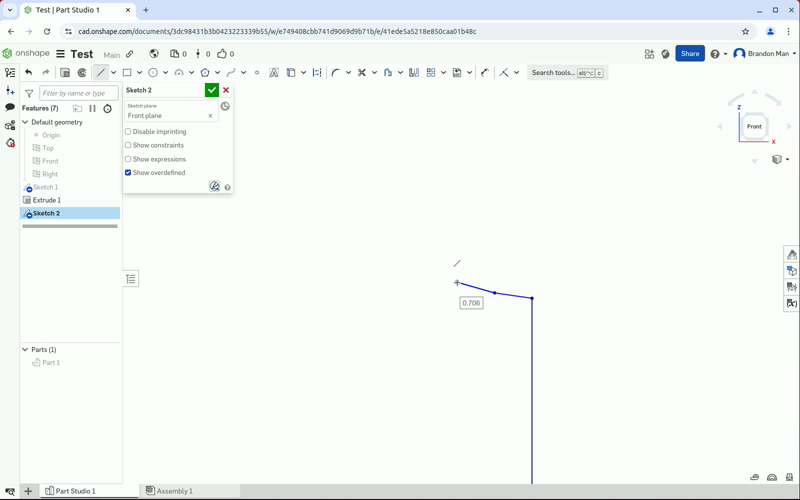
scroll(-6)
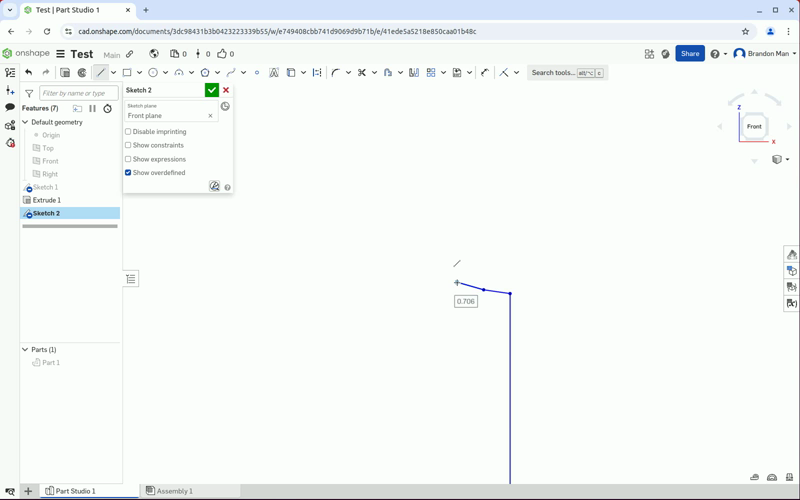
scroll(-6)
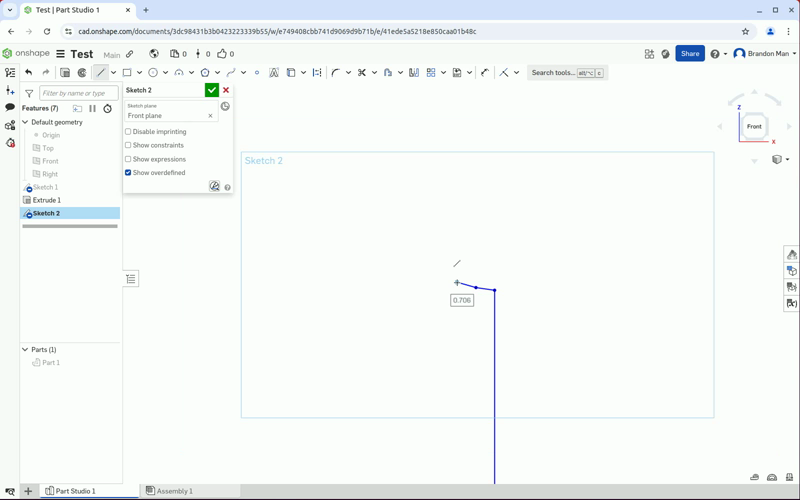
scroll(-6)
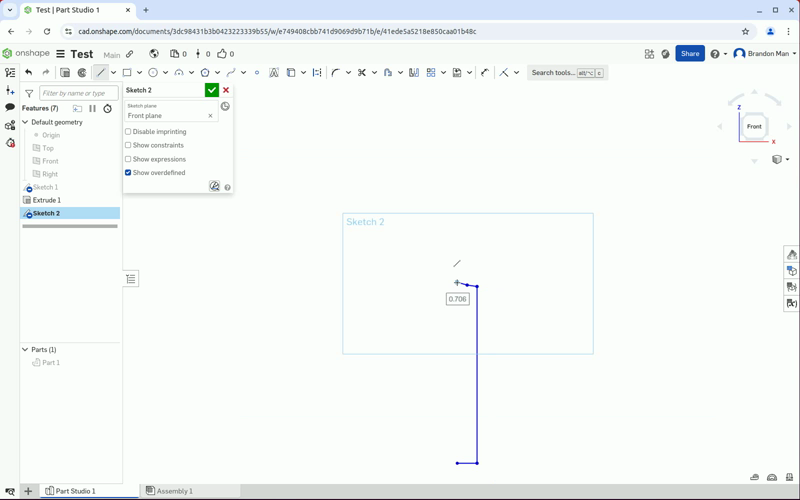
scroll(-6)
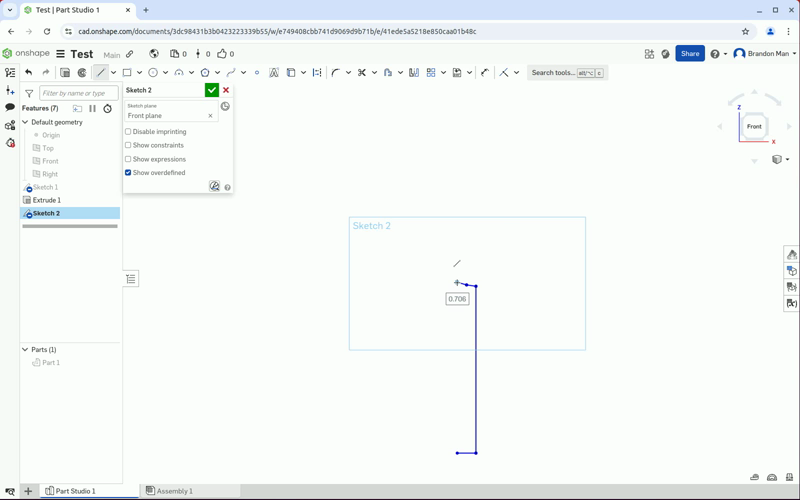
scroll(-6)
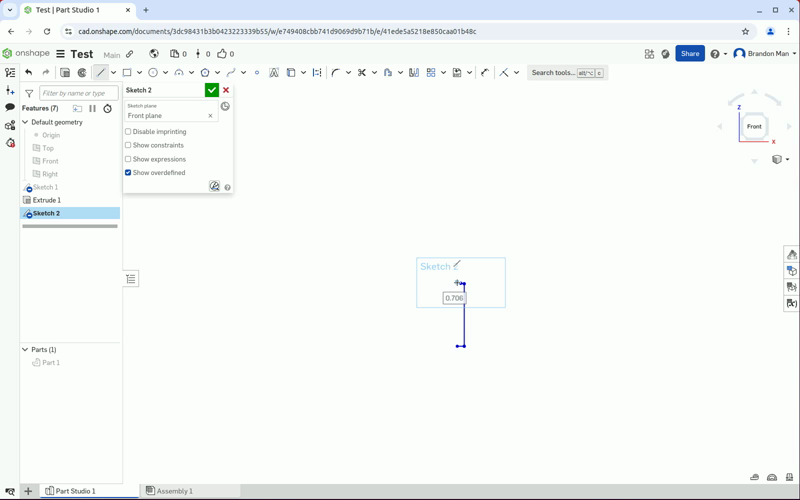
key_up(shift)
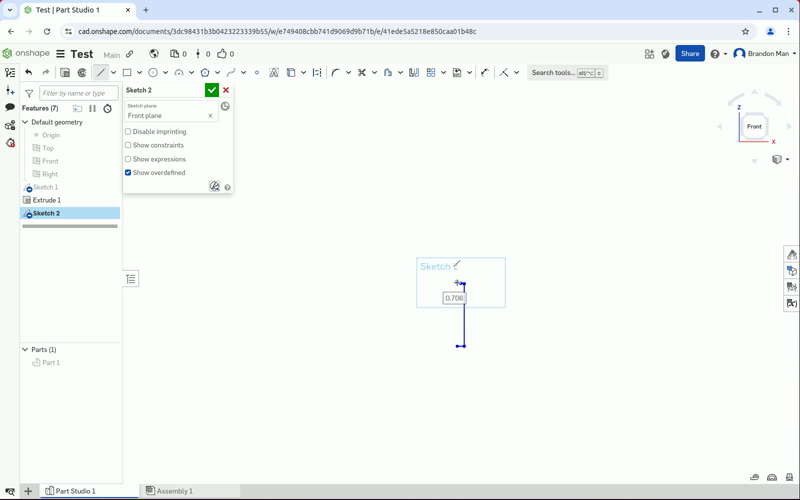
key_down(shift)
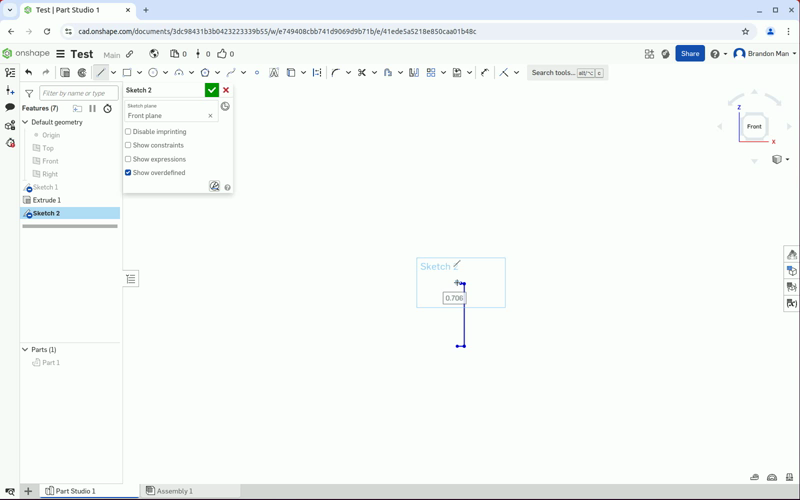
mouse_move(457, 346)
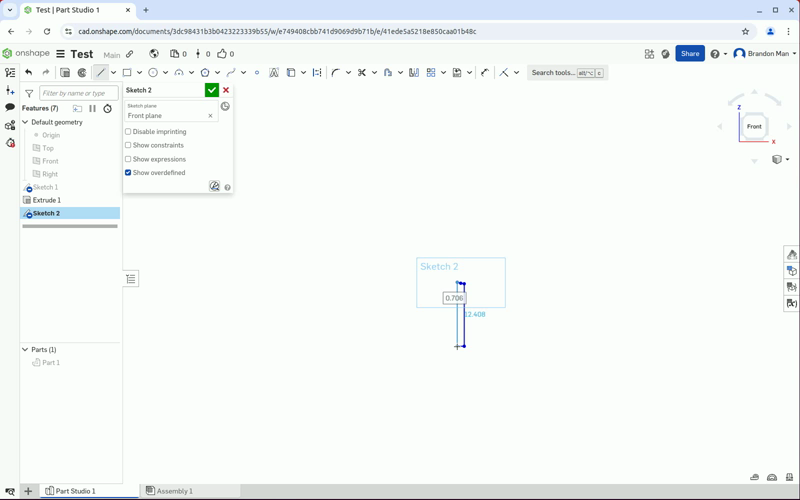
key_up(shift)
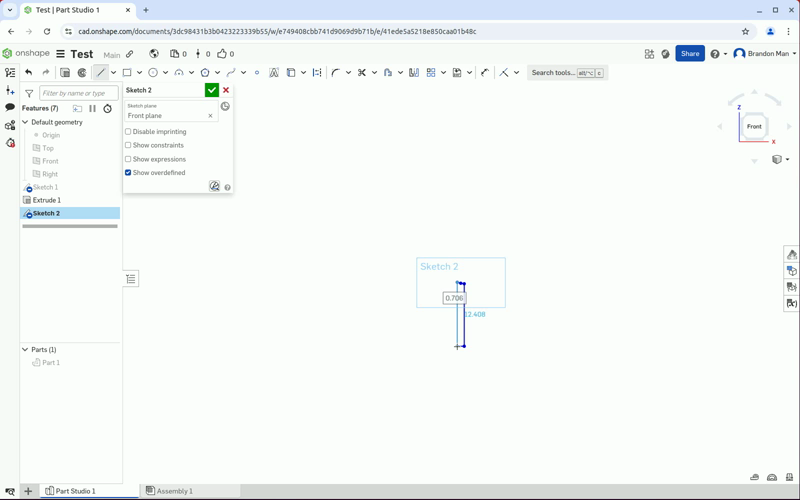
click(457, 346)
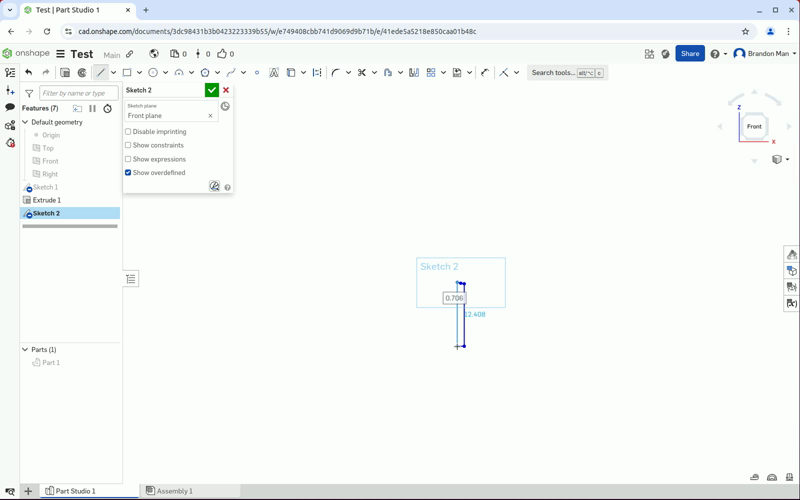
key(esc)
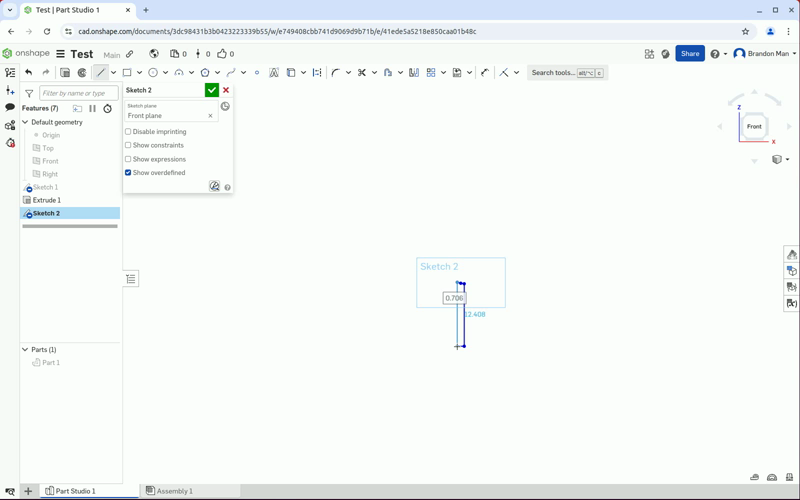
mouse_move(463, 290)
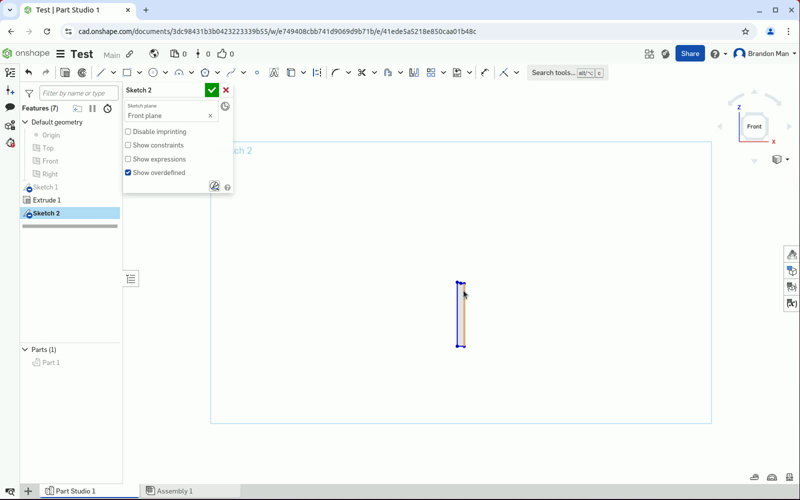
scroll(6)
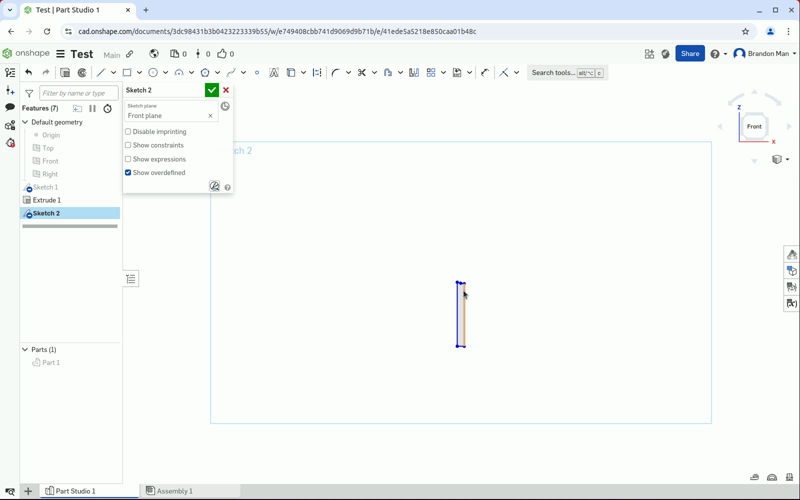
scroll(6)
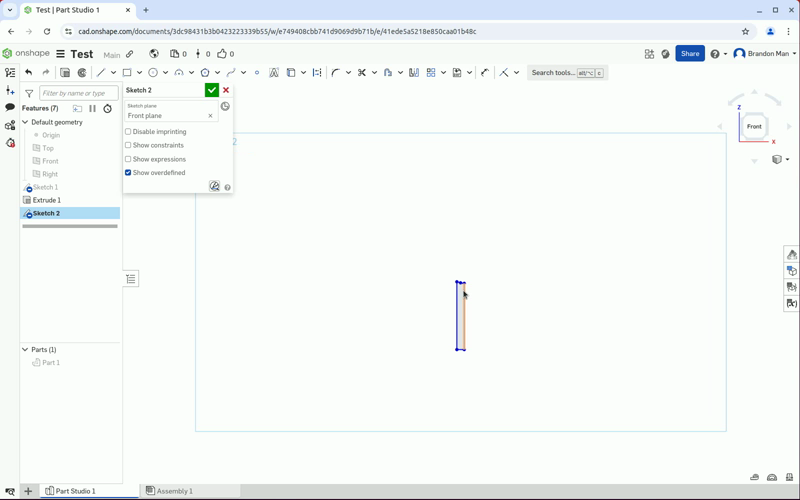
scroll(6)
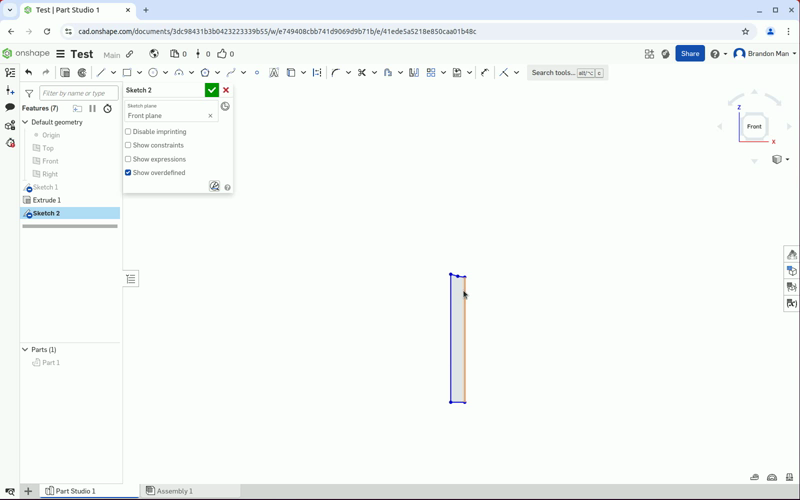
scroll(6)
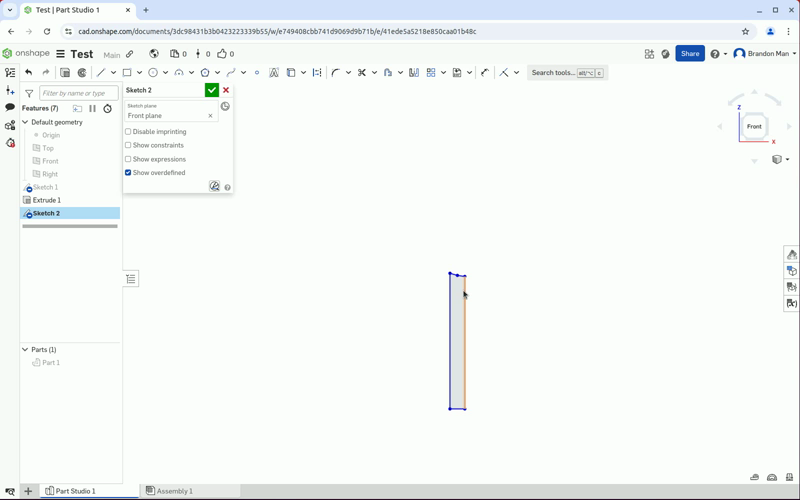
scroll(6)
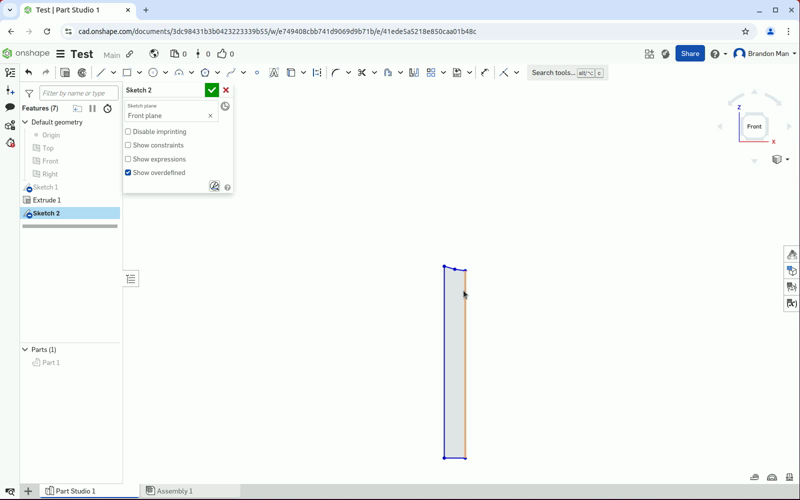
scroll(6)
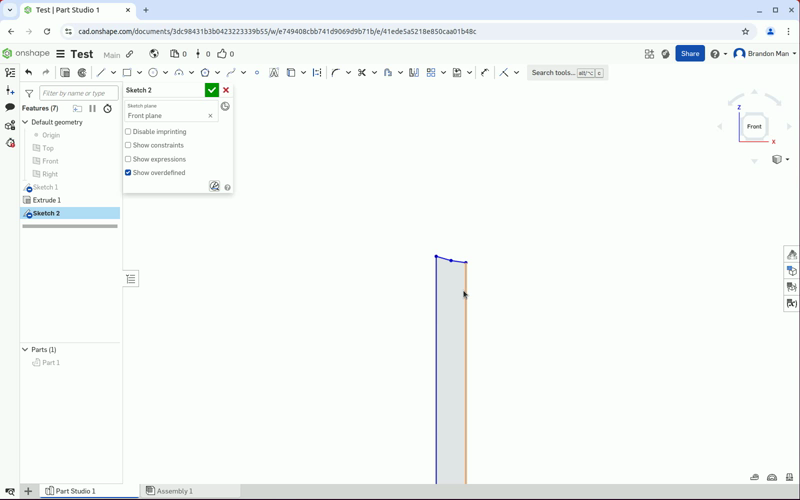
scroll(6)
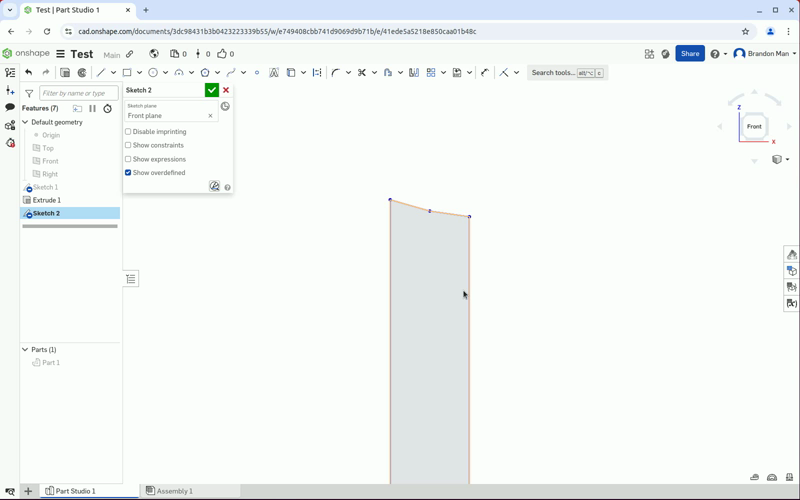
click(463, 290)
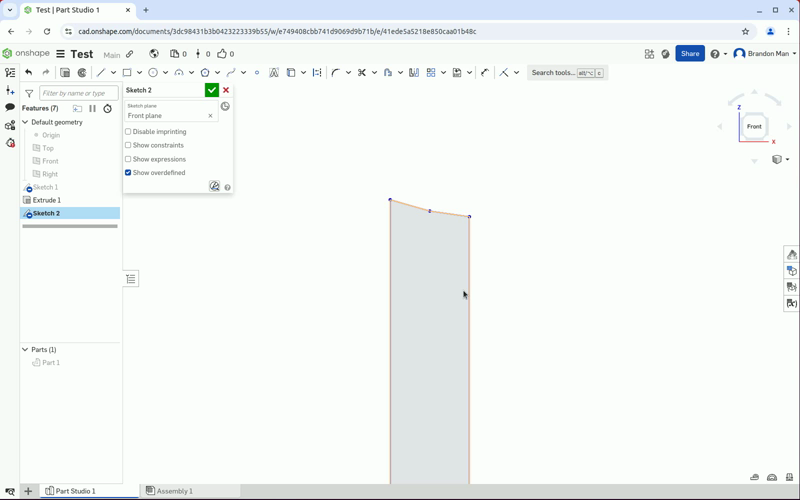
scroll(-6)
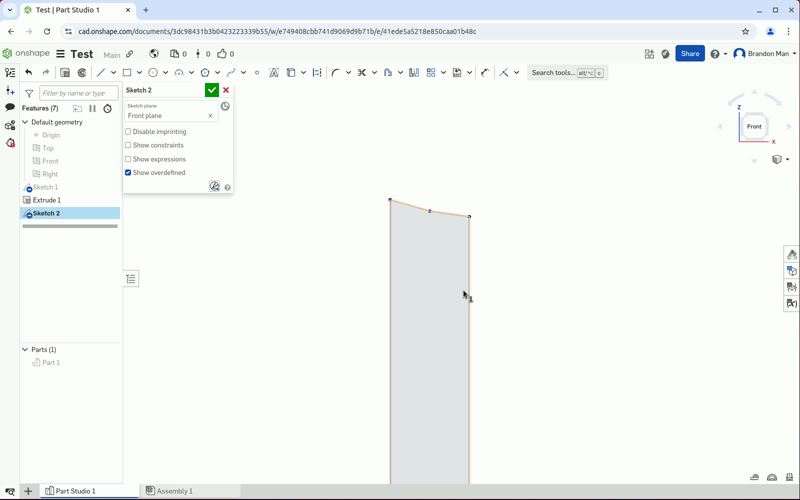
scroll(-6)
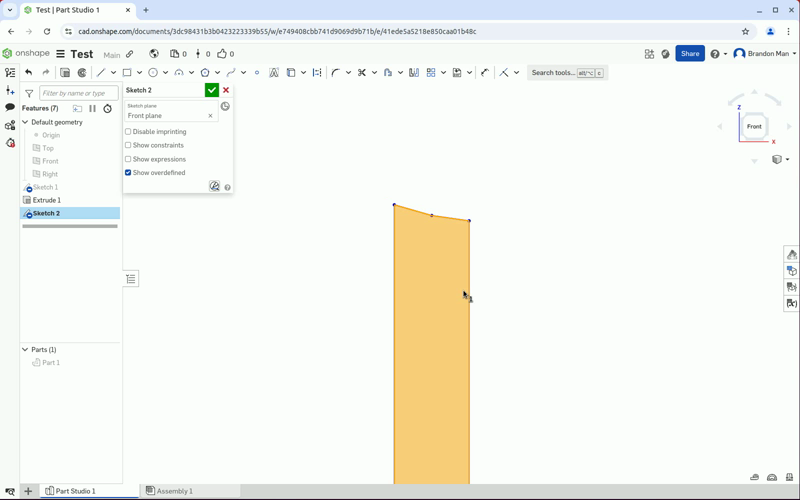
scroll(-6)
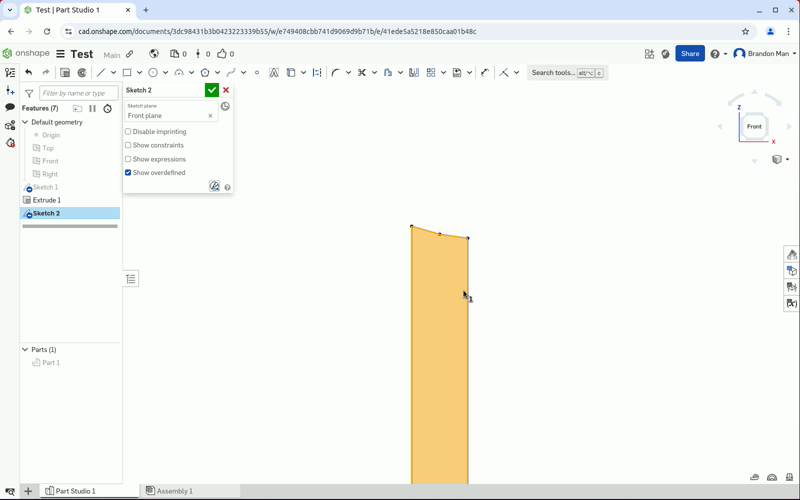
scroll(-6)
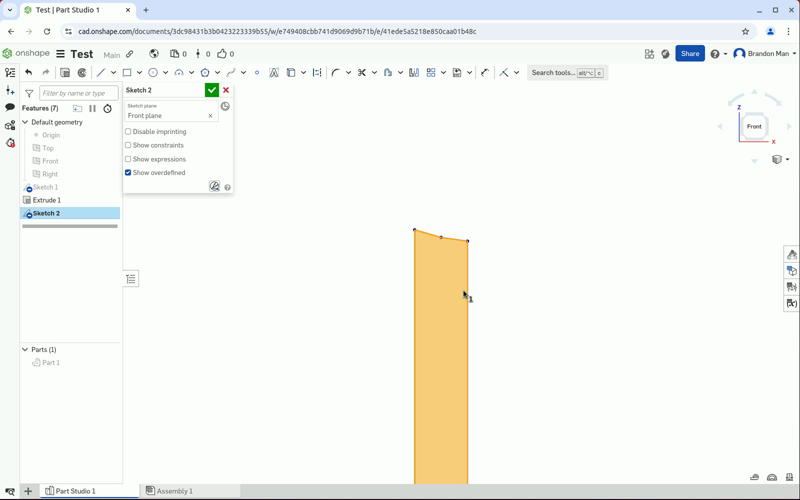
scroll(-6)
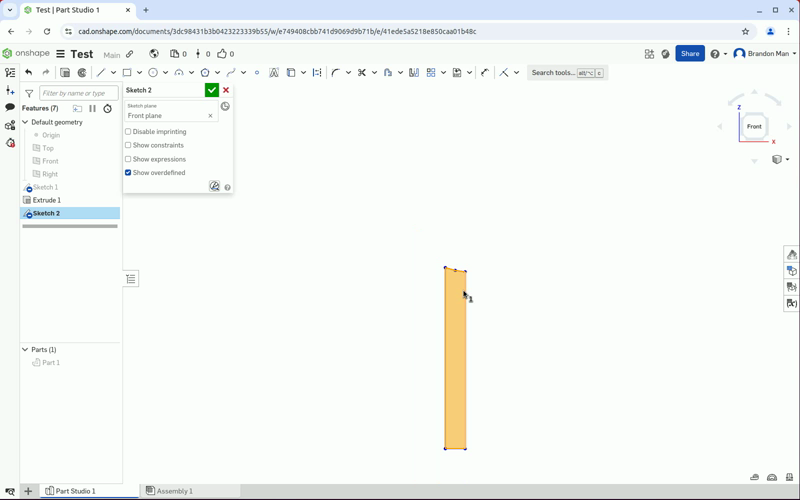
scroll(-6)
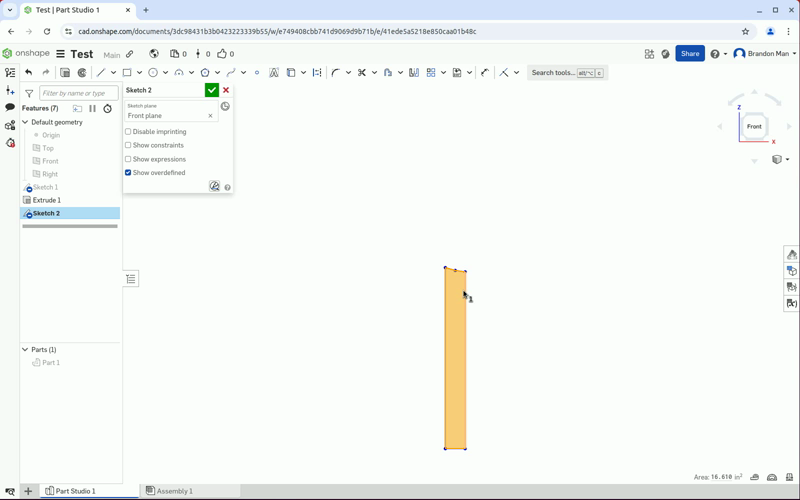
scroll(-6)
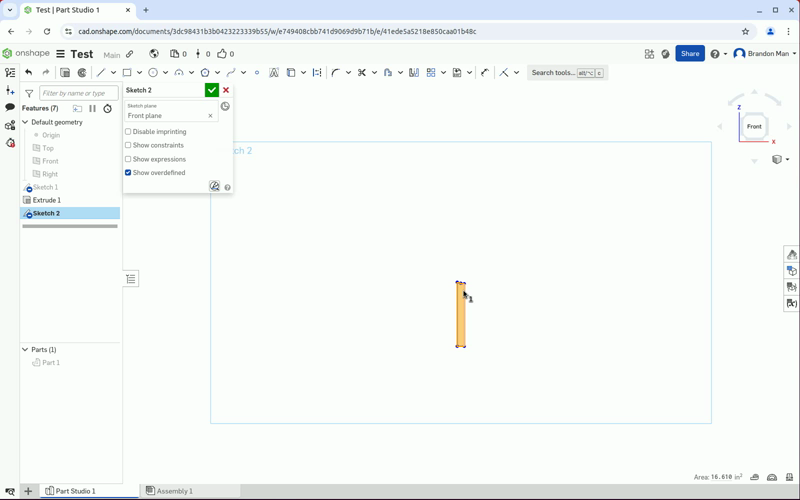
mouse_move(73, 352)
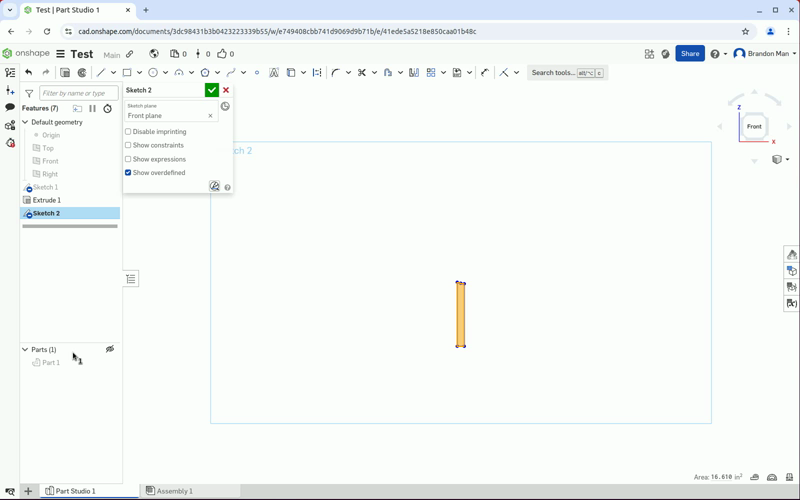
key(shift+y)
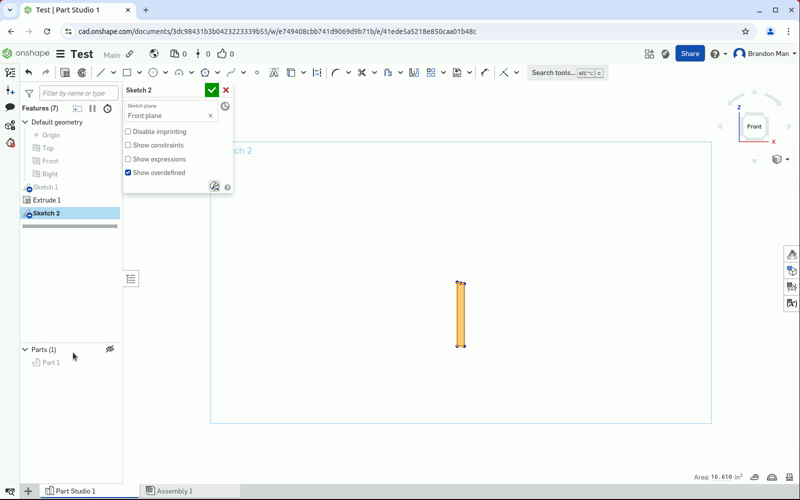
key(shift+e)
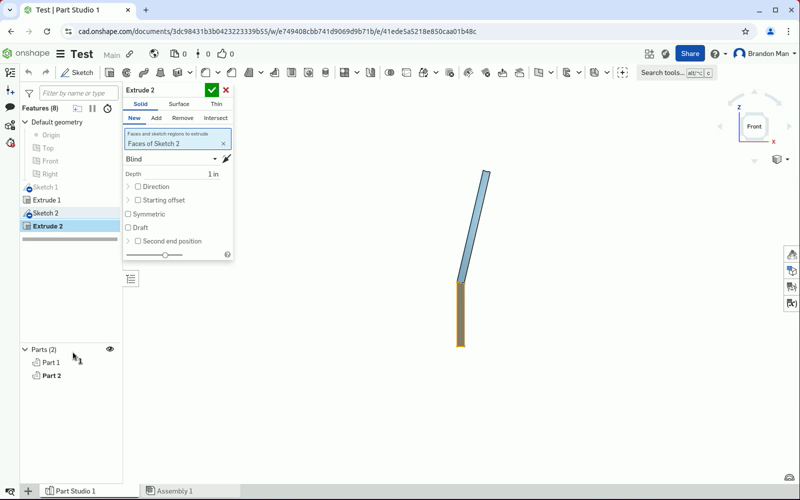
mouse_move(143, 106)
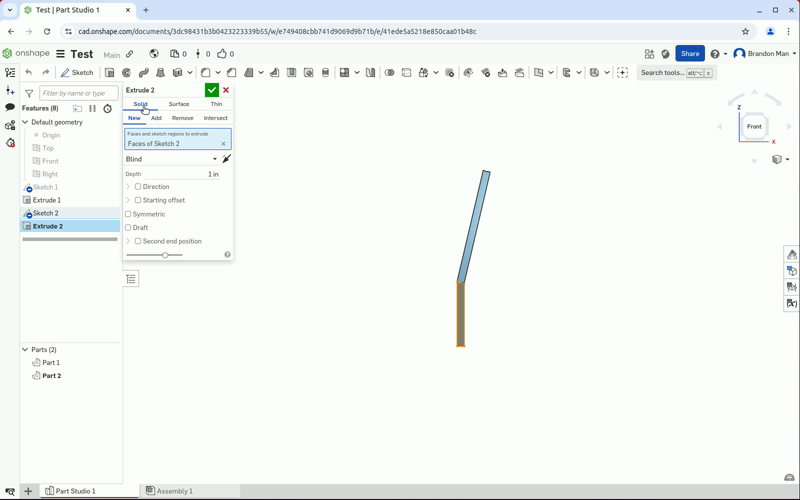
click(143, 106)
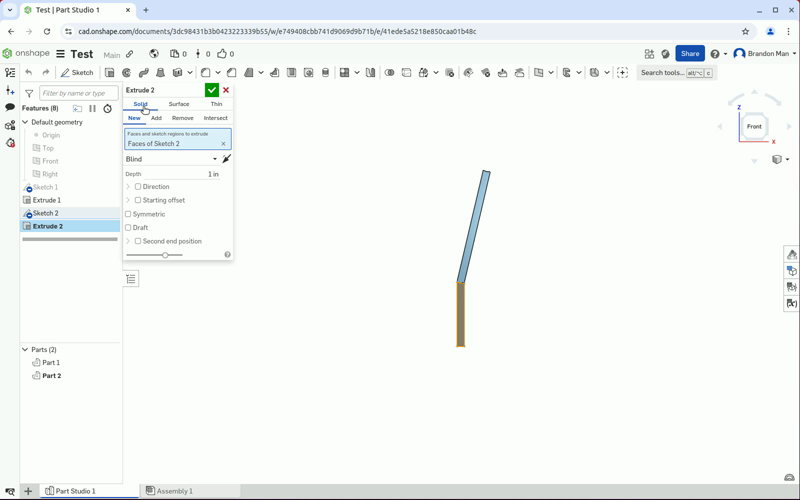
mouse_move(137, 120)
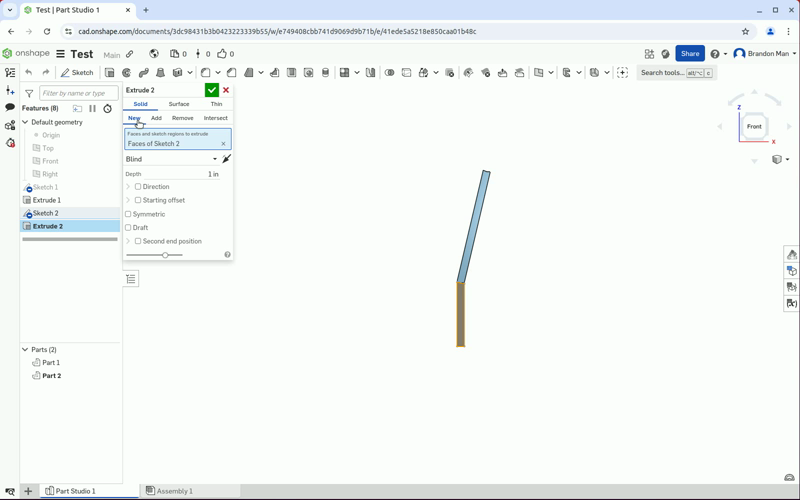
click(137, 120)
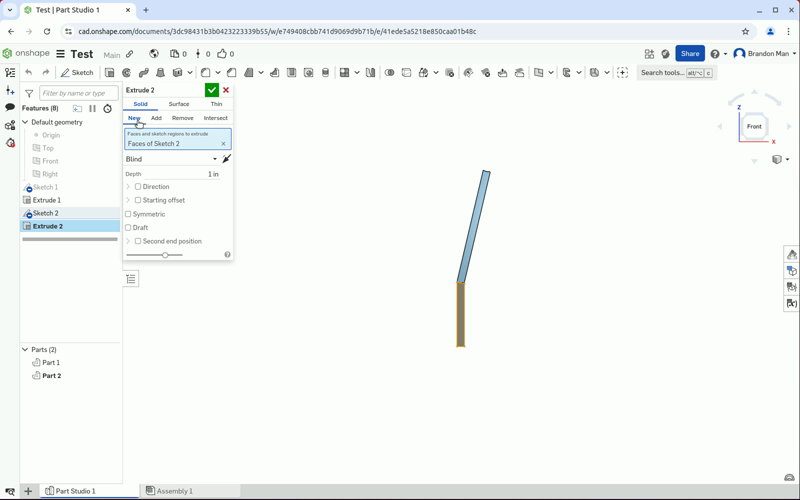
key(tab, 4)
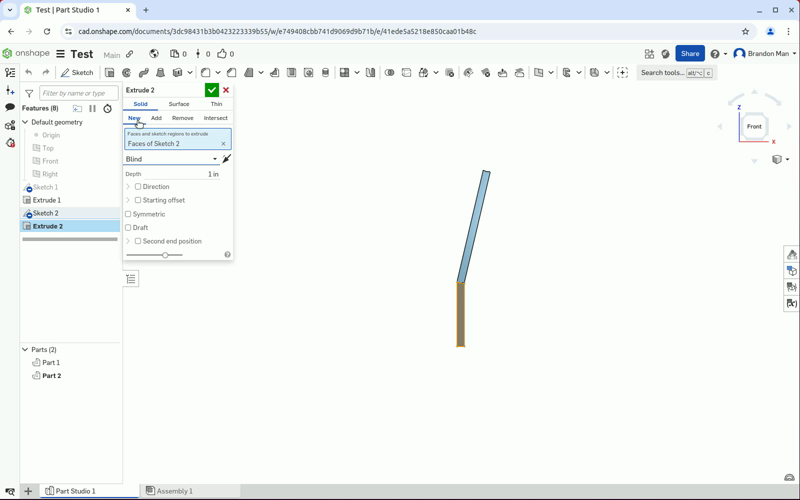
text(0.722)
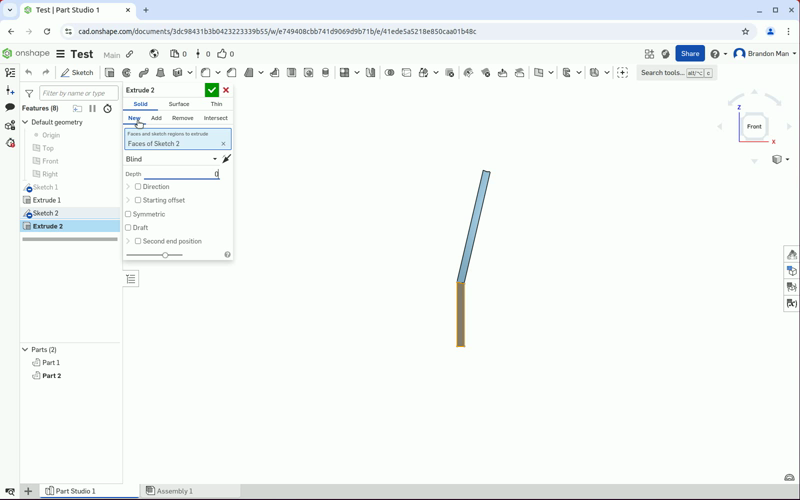
key(enter)
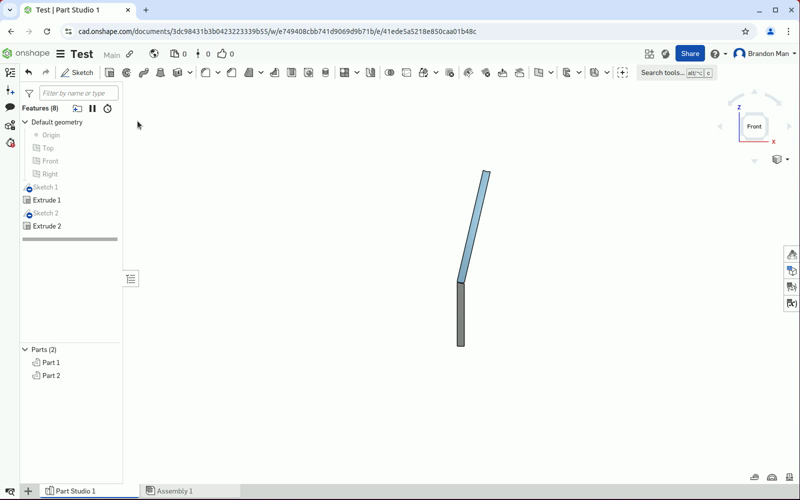
key(shift+h)
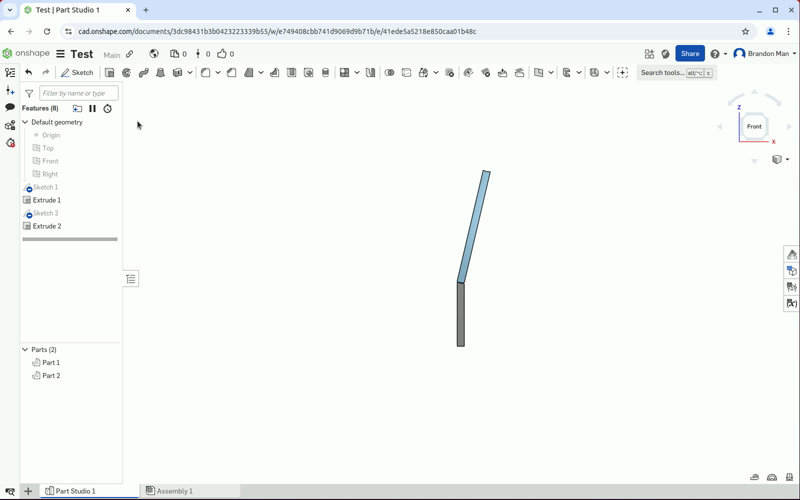
key(shift+h)
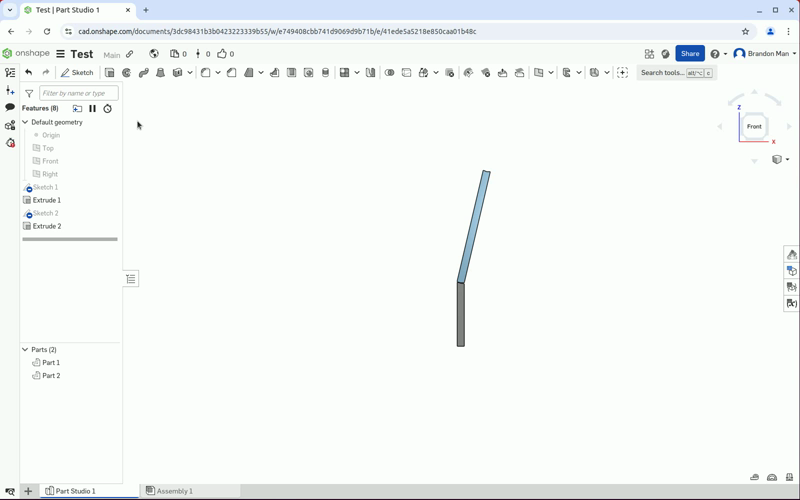
key(shift+7)
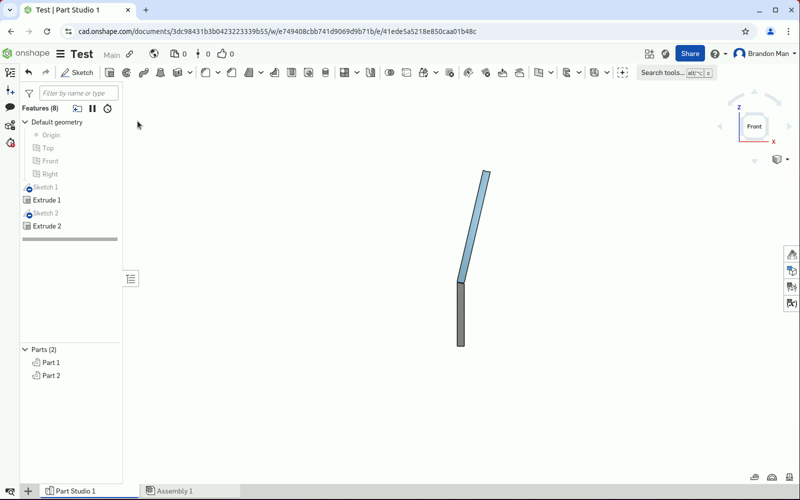
key(left, 2)
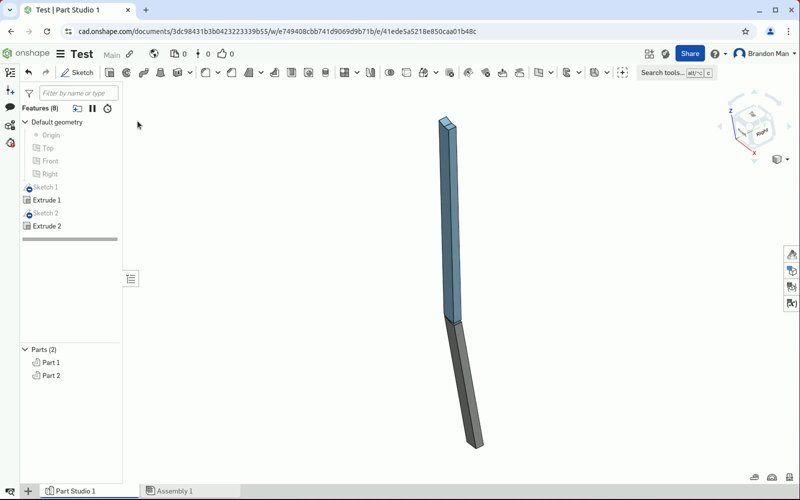
key(down, 2)
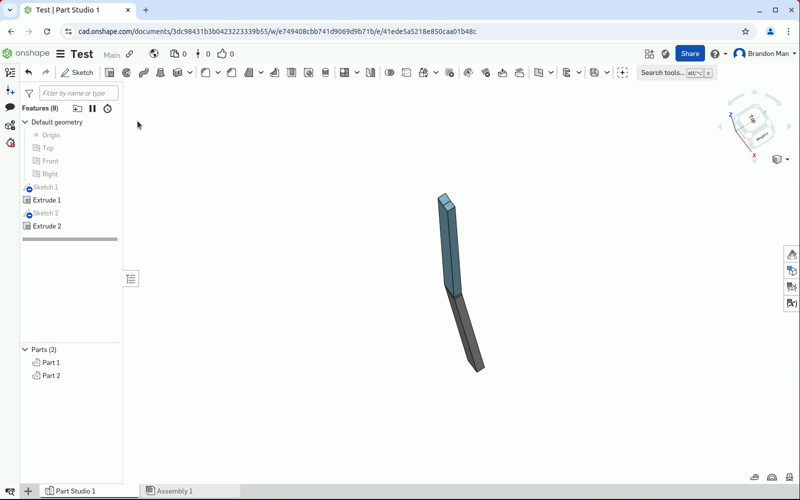
key(up, 2)
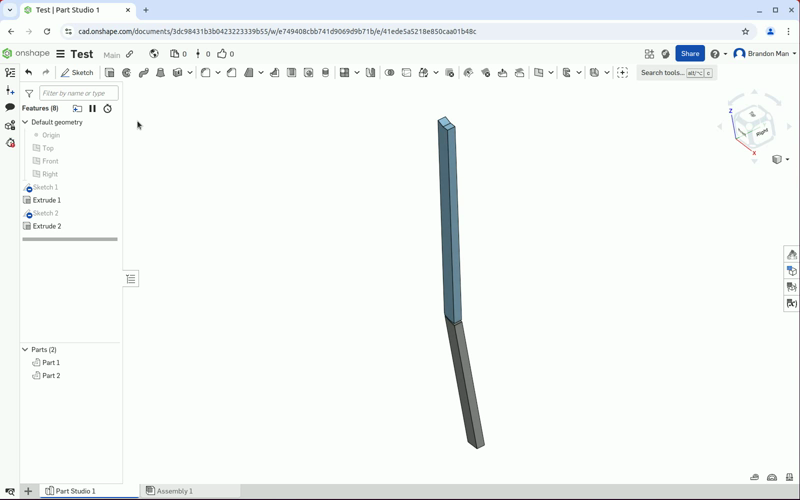
key(right, 2)
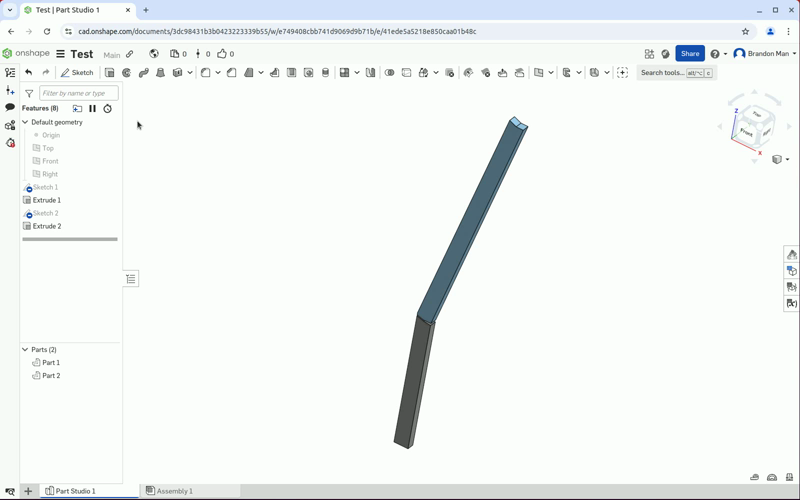
mouse_move(73, 189)
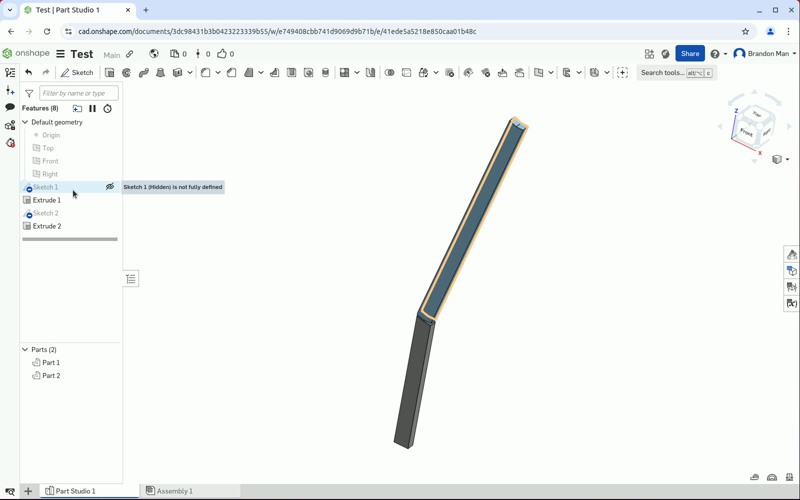
click(73, 189)